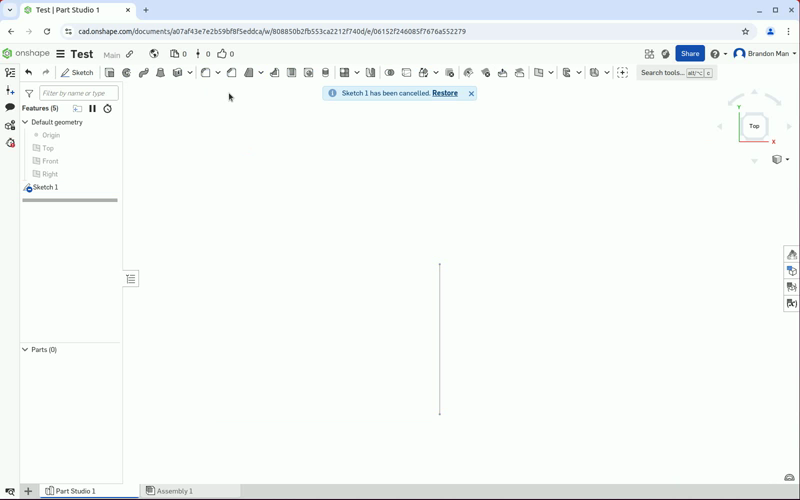
key(shift+h)
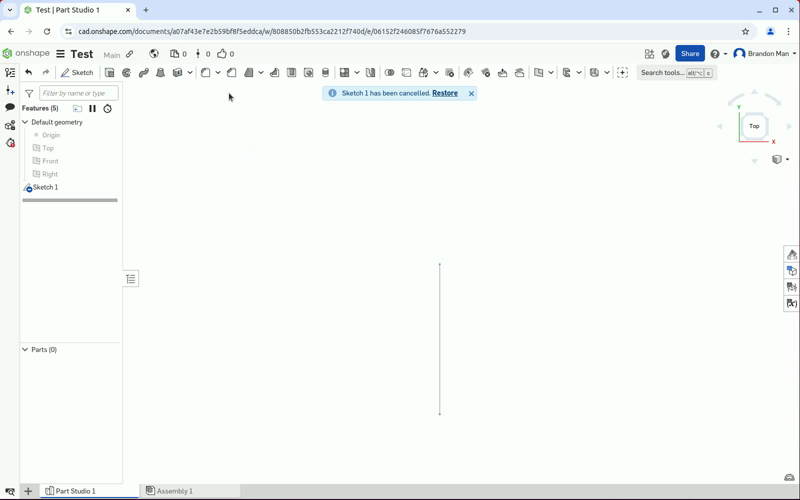
key(shift+s)
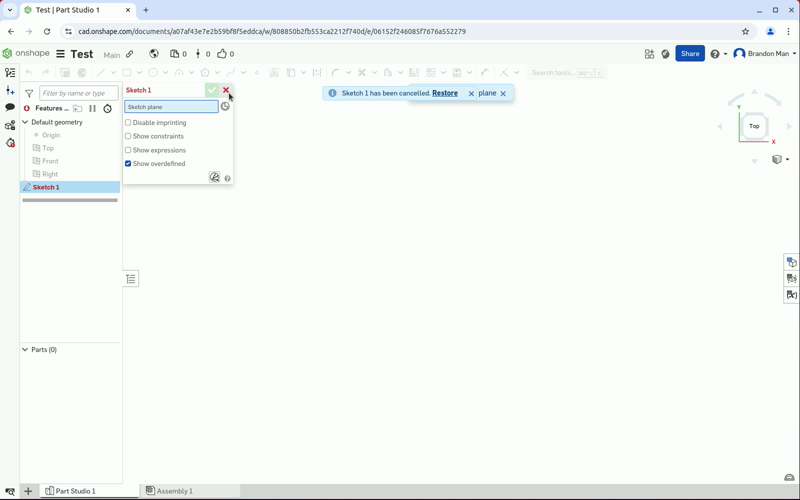
mouse_move(73, 150)
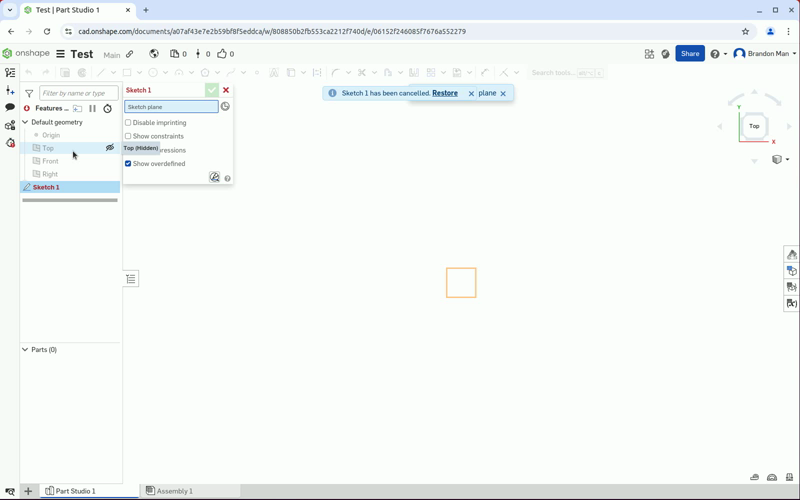
click(73, 150)
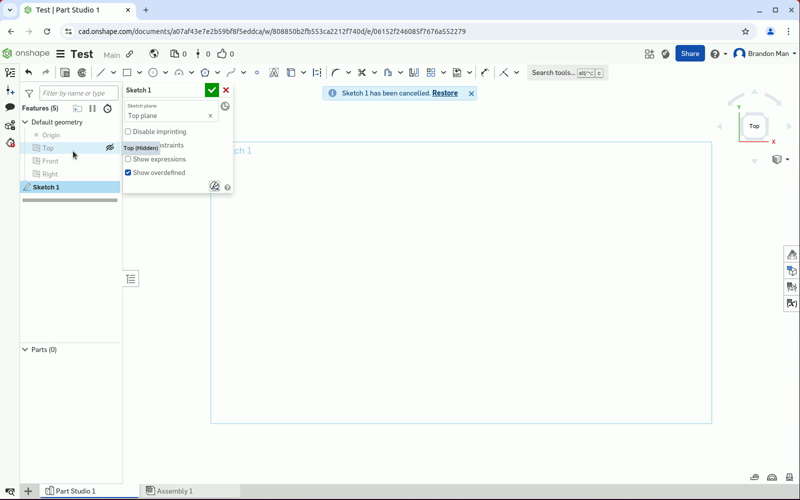
mouse_move(73, 352)
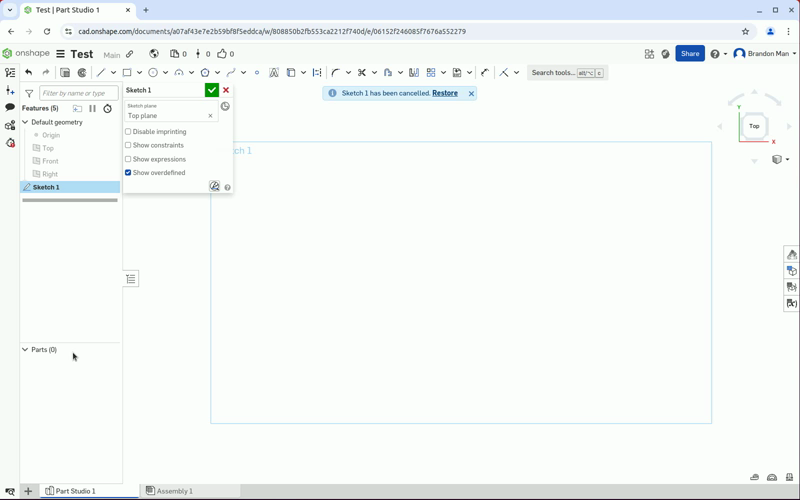
key(y)
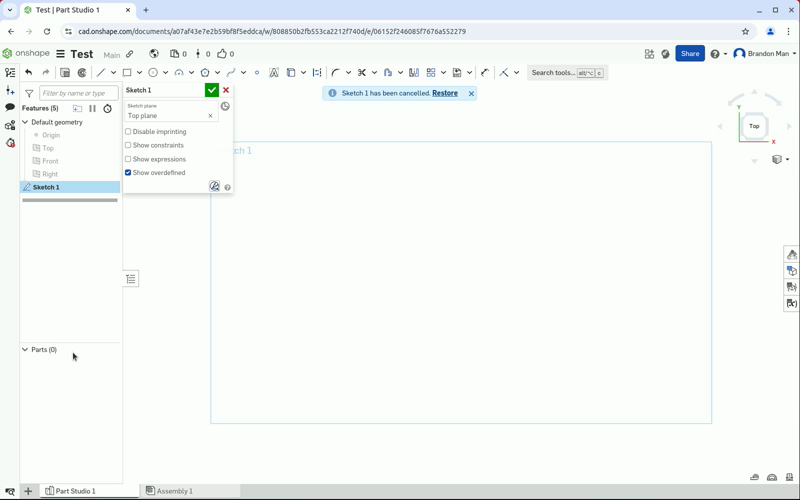
key(l)
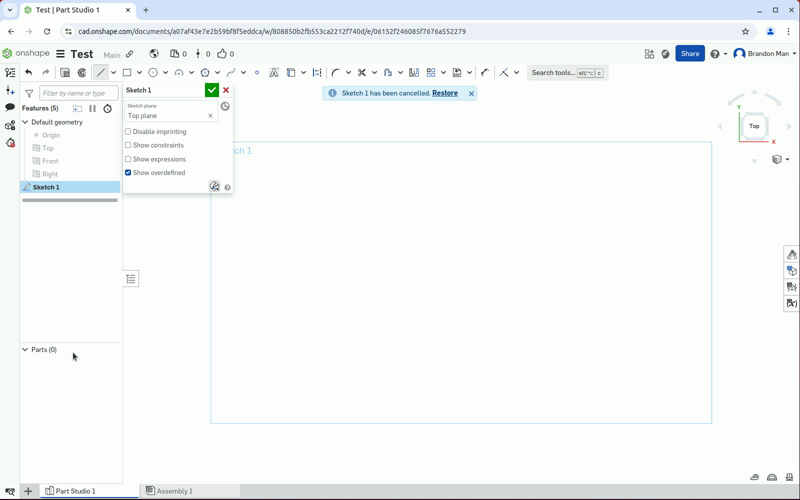
key_down(shift)
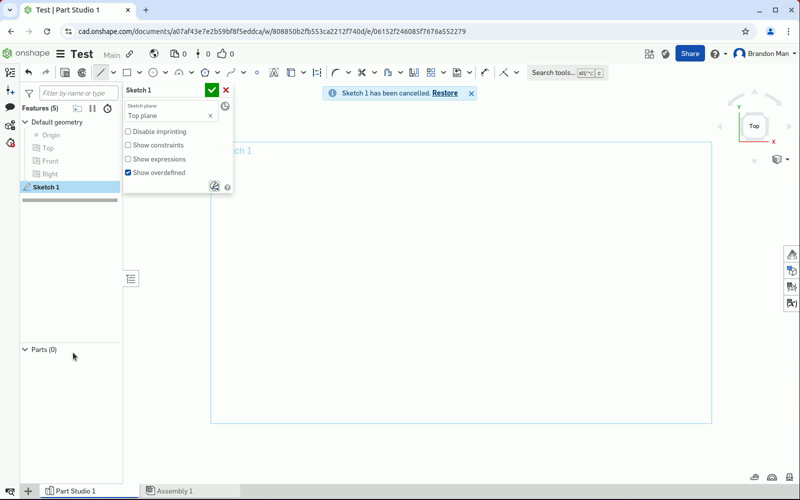
mouse_move(418, 325)
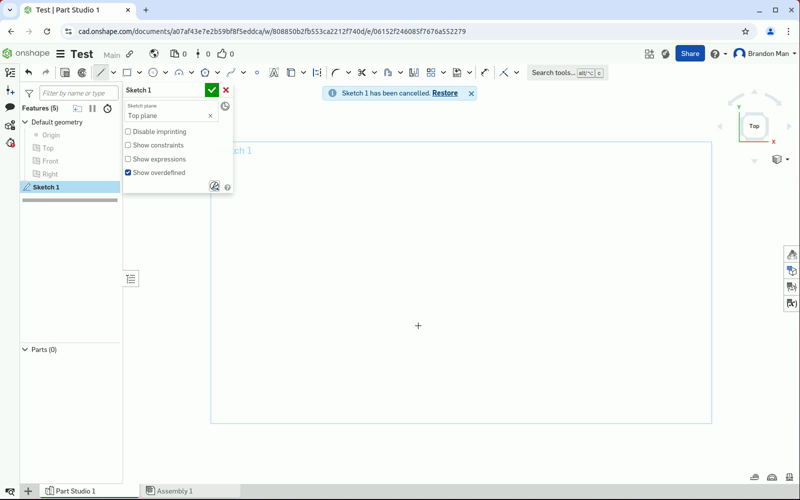
click(418, 325)
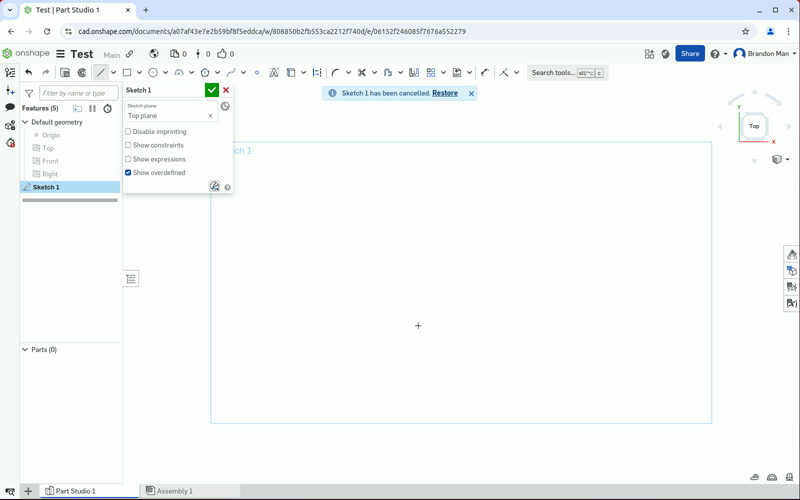
key_up(shift)
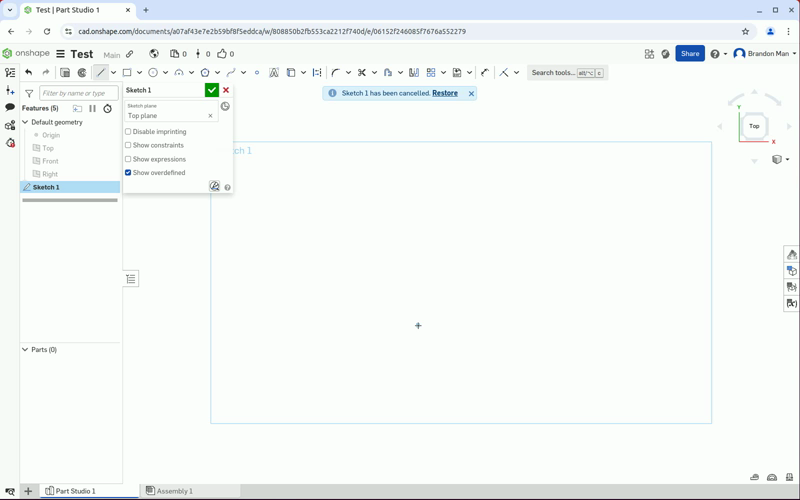
key_down(shift)
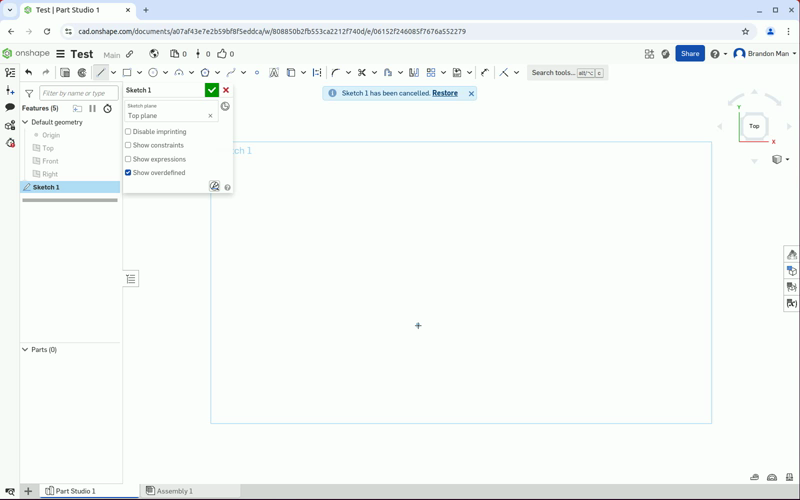
mouse_move(448, 325)
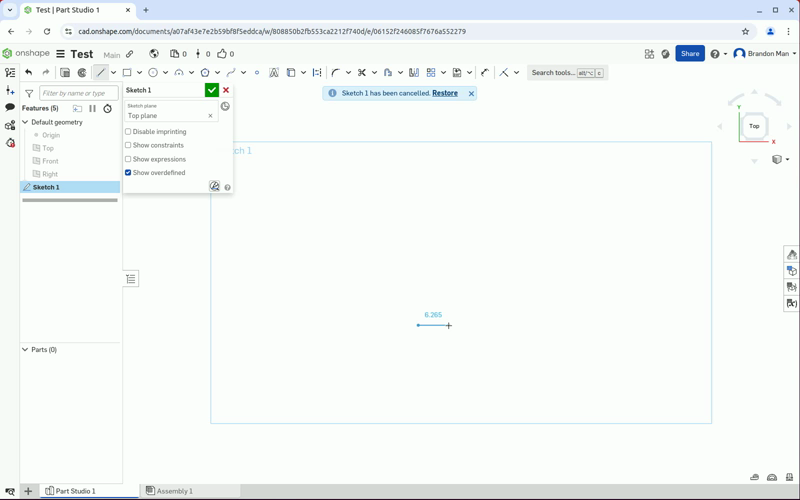
mouse_move(418, 290)
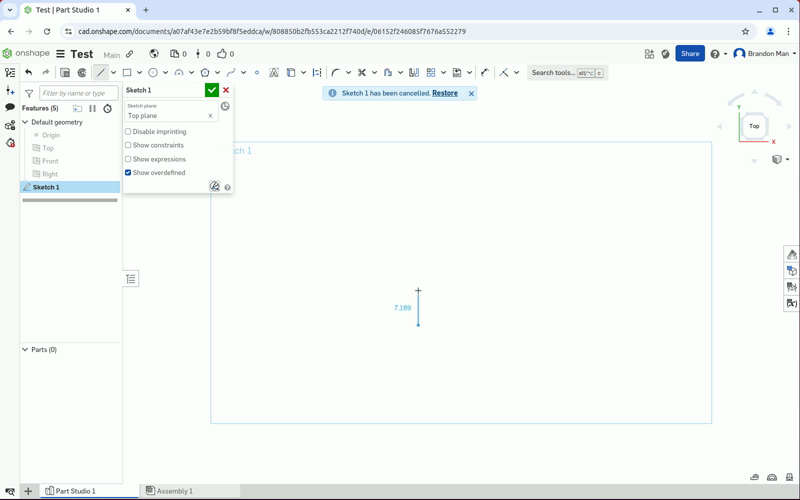
click(418, 290)
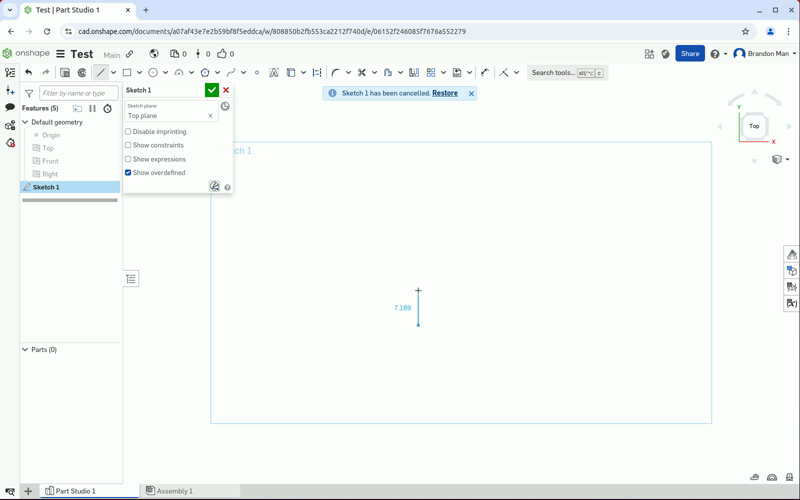
key_up(shift)
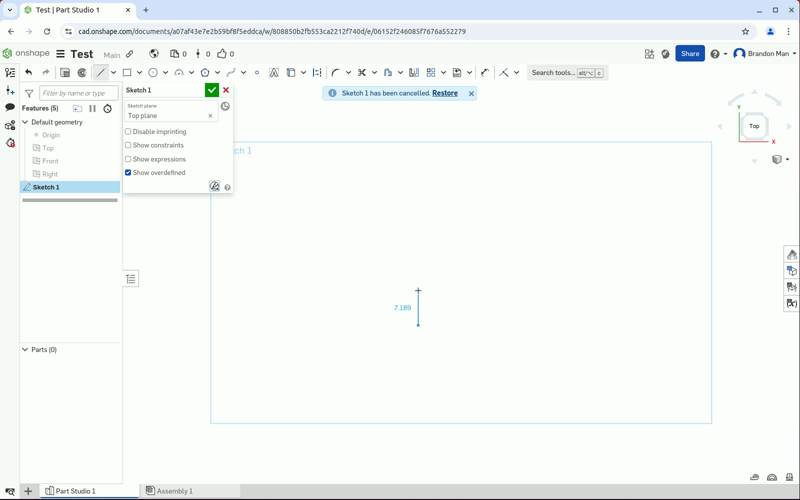
key(esc)
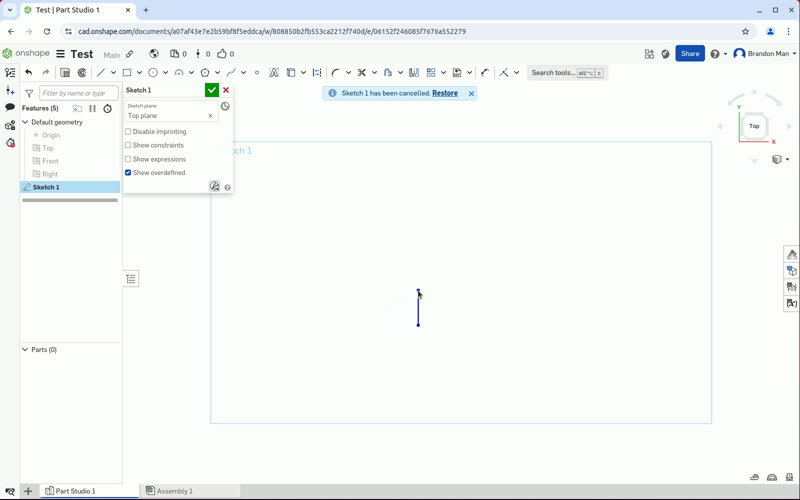
key(a)
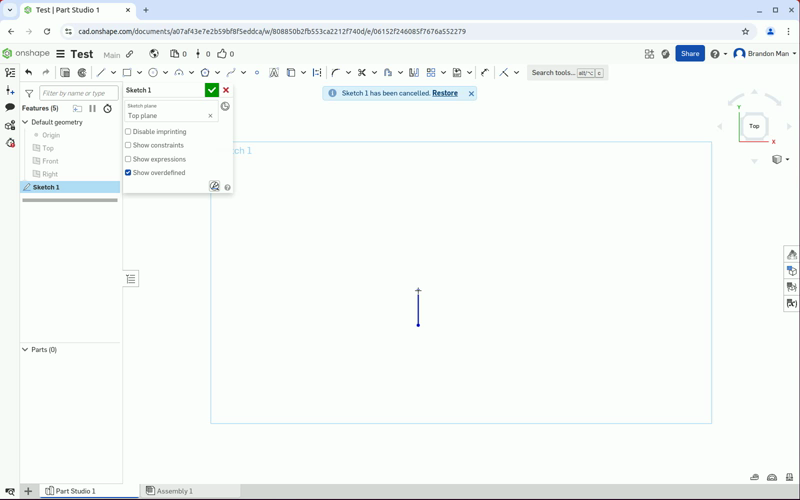
mouse_move(418, 290)
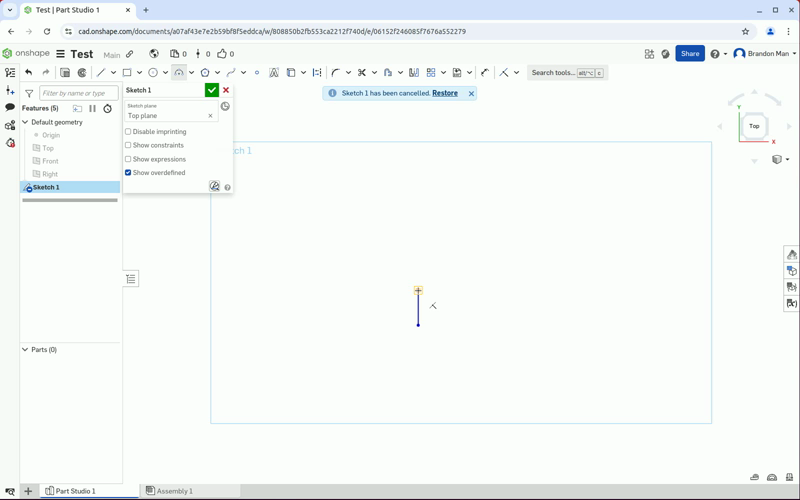
click(418, 290)
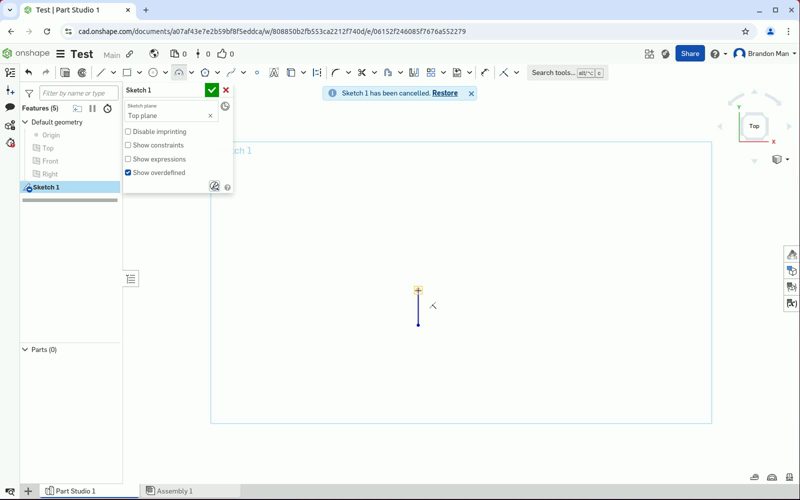
key_down(shift)
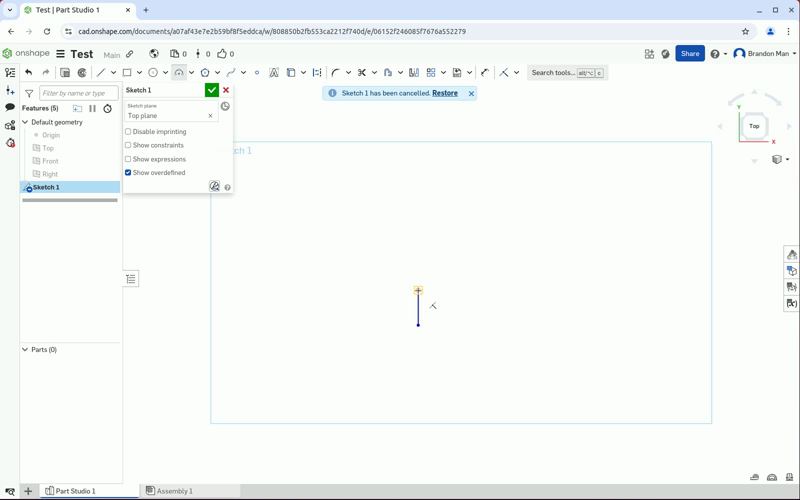
mouse_move(418, 275)
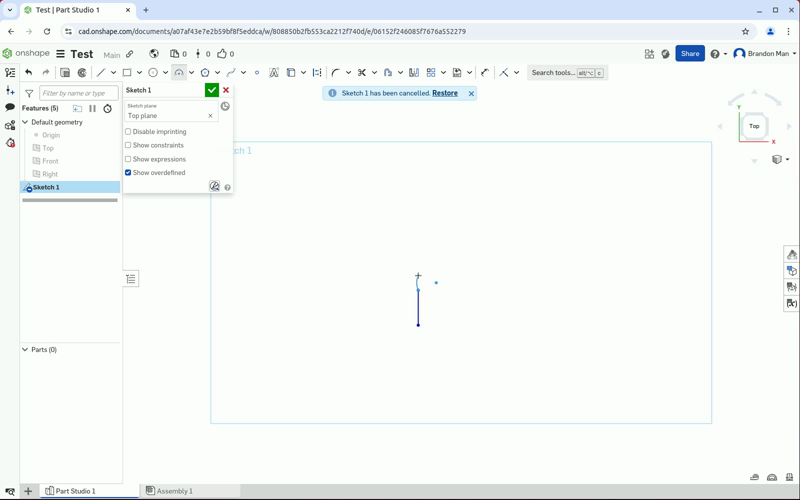
click(418, 275)
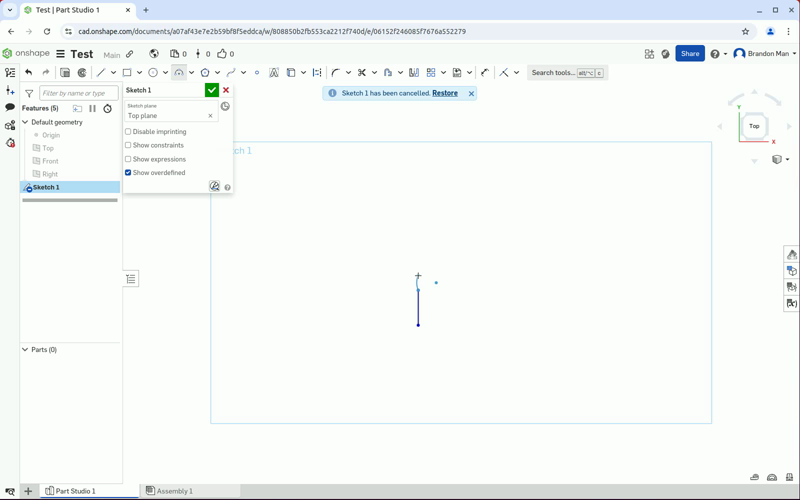
mouse_move(410, 282)
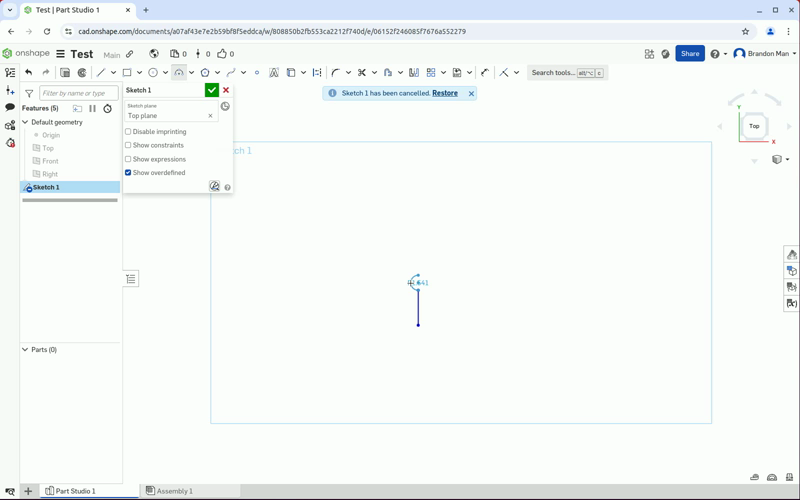
click(410, 282)
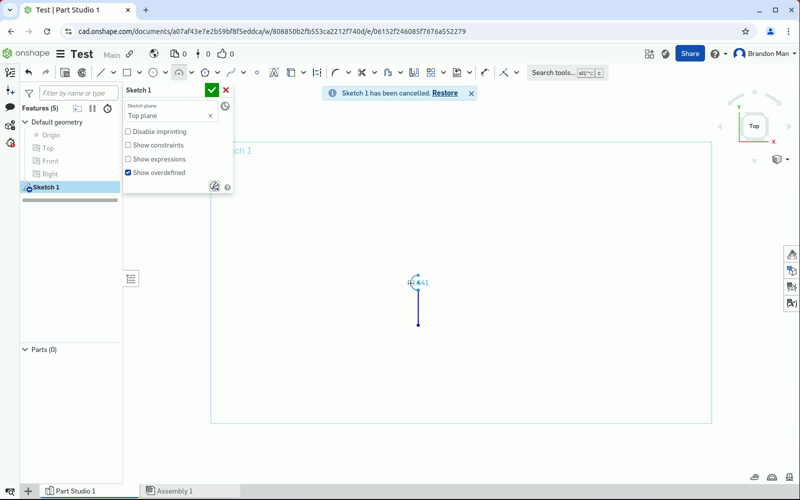
key_up(shift)
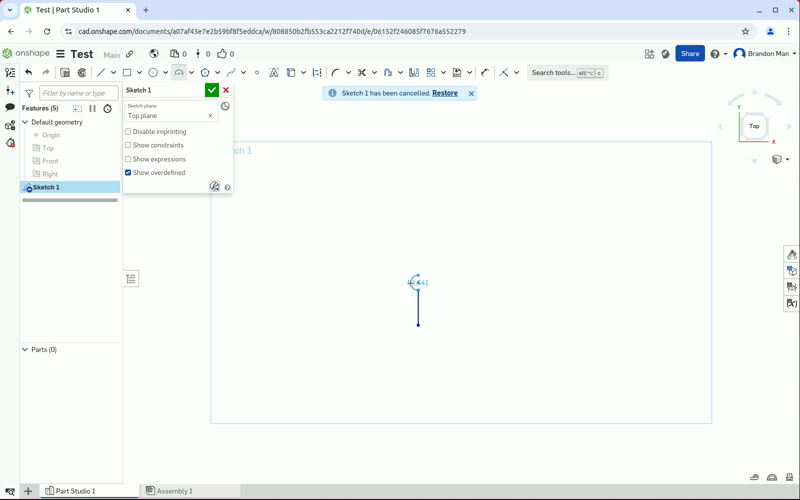
key(esc)
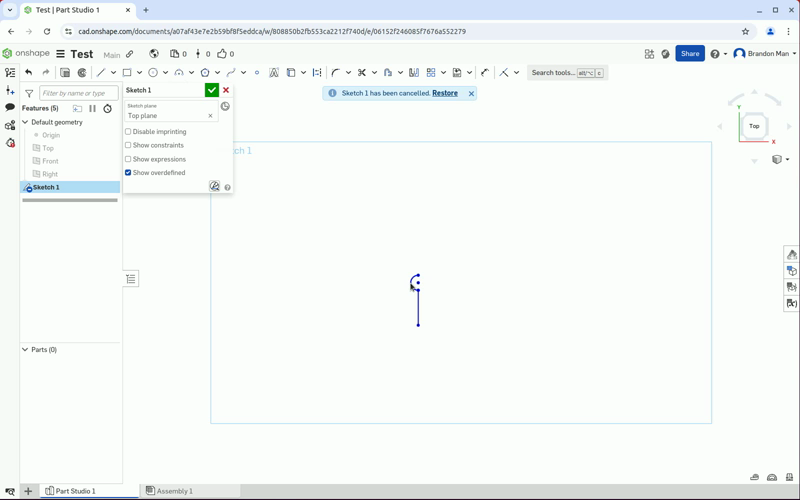
key(l)
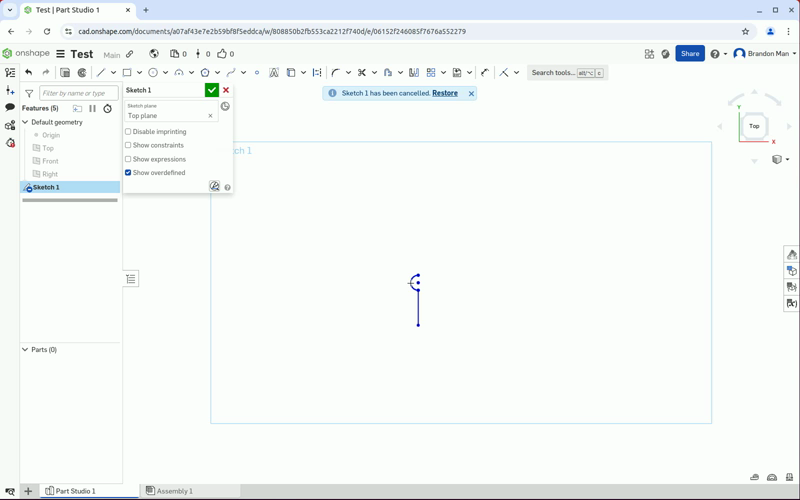
mouse_move(418, 275)
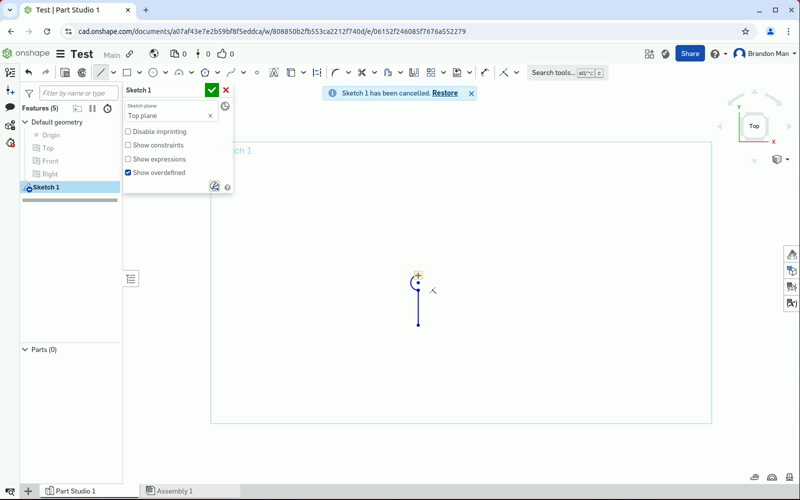
click(418, 275)
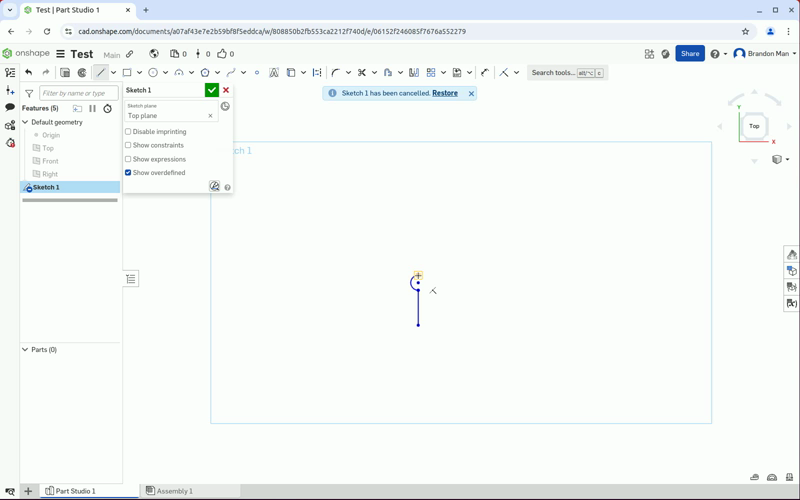
key_down(shift)
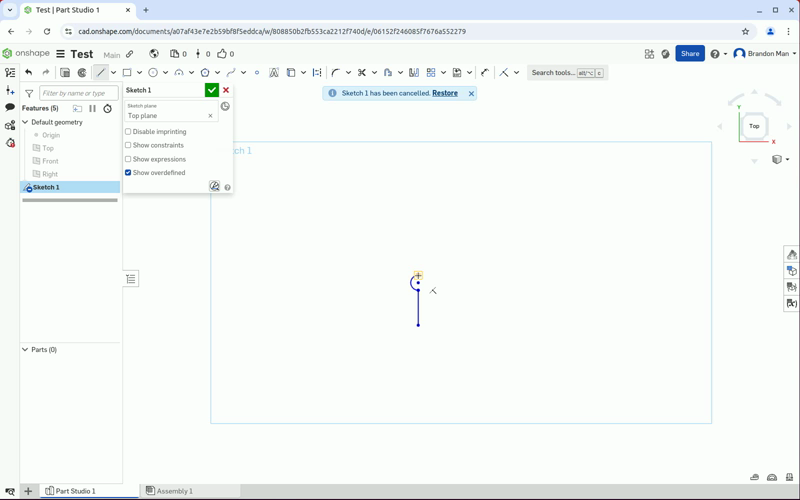
mouse_move(448, 275)
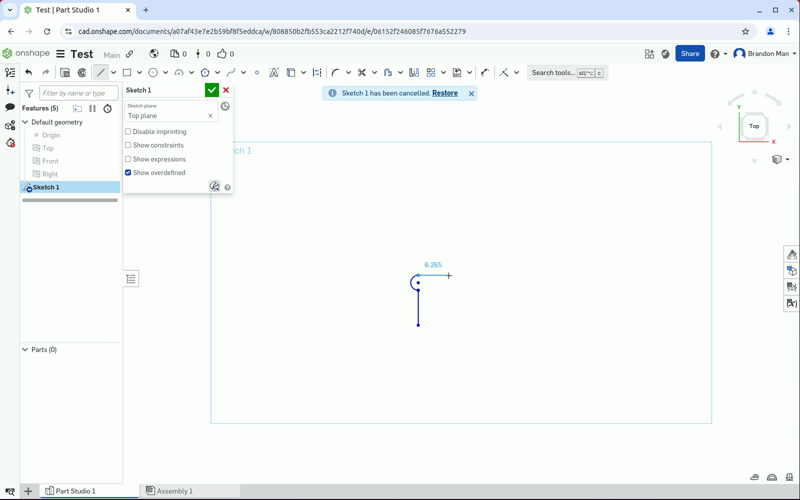
mouse_move(418, 240)
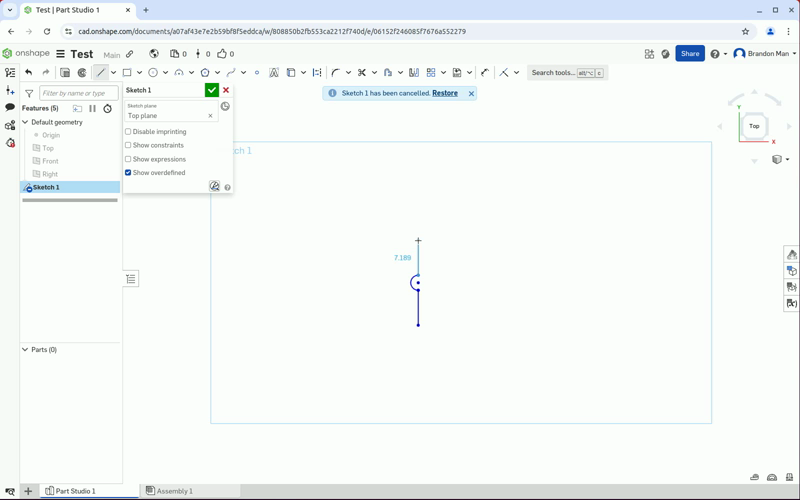
click(418, 240)
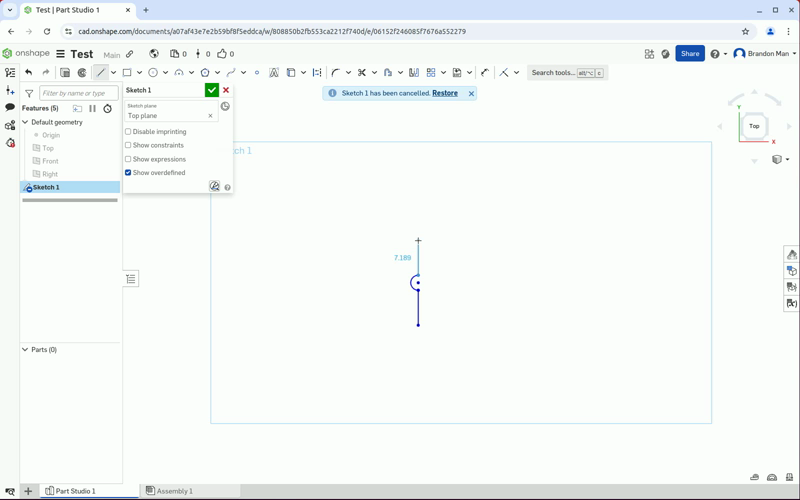
key_up(shift)
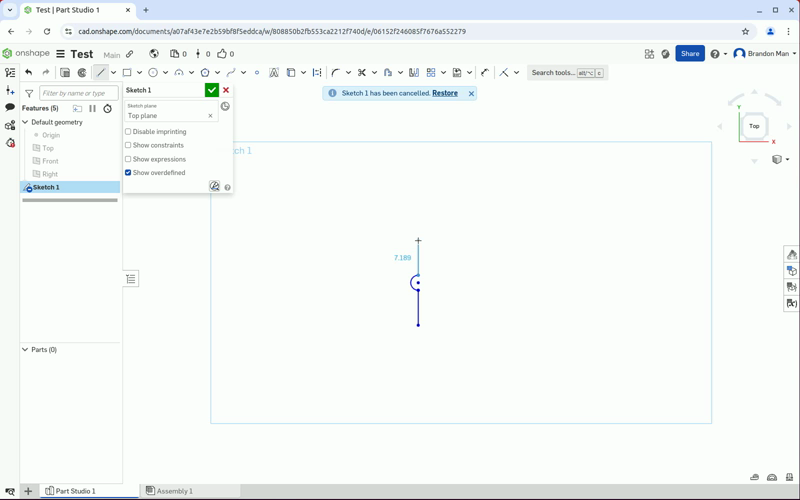
key(esc)
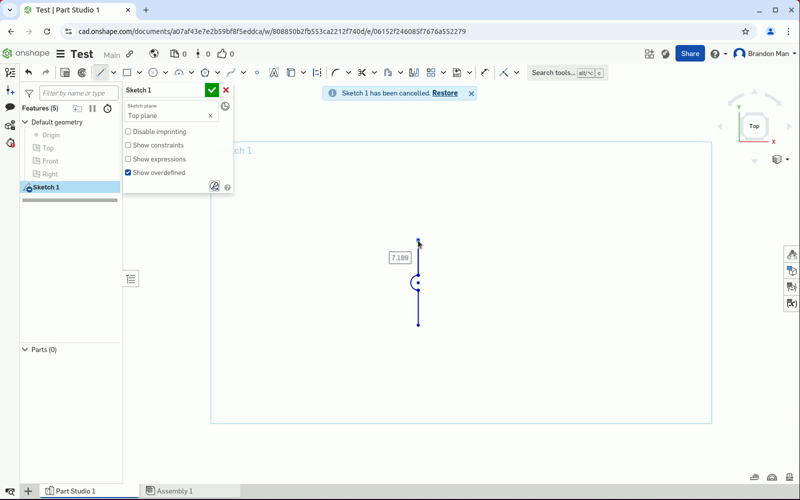
key(a)
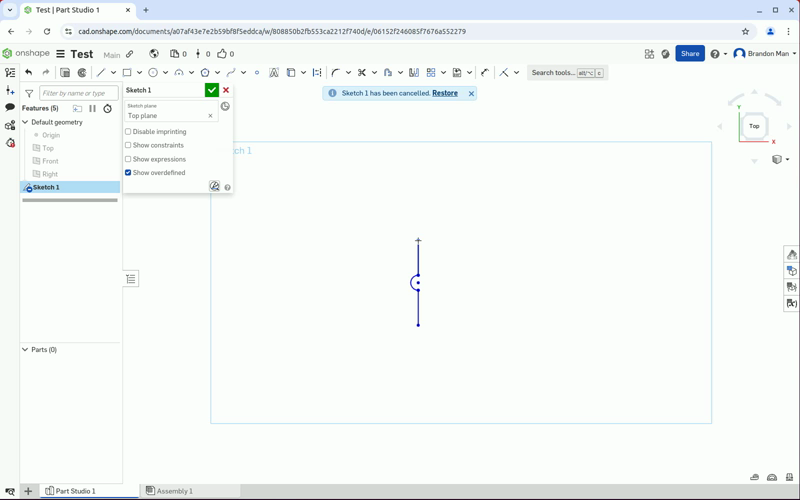
mouse_move(418, 240)
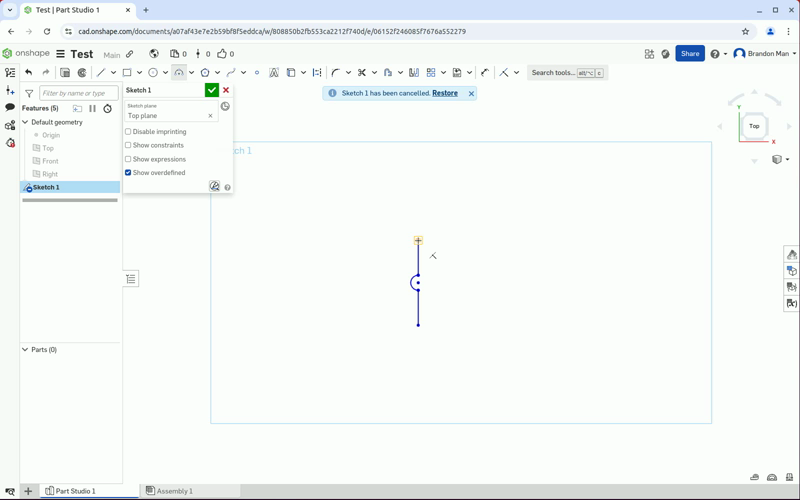
click(418, 240)
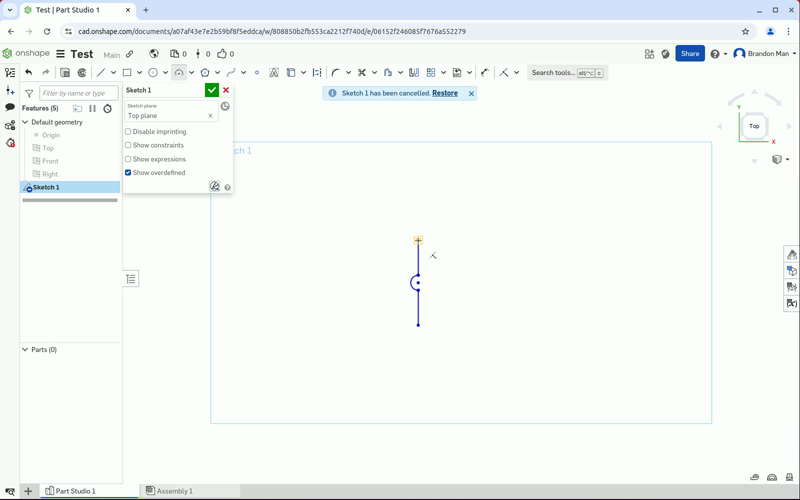
mouse_move(418, 325)
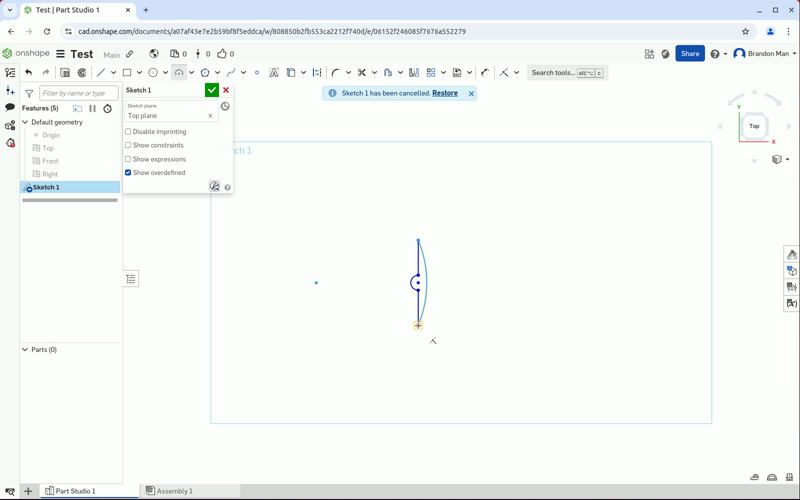
click(418, 325)
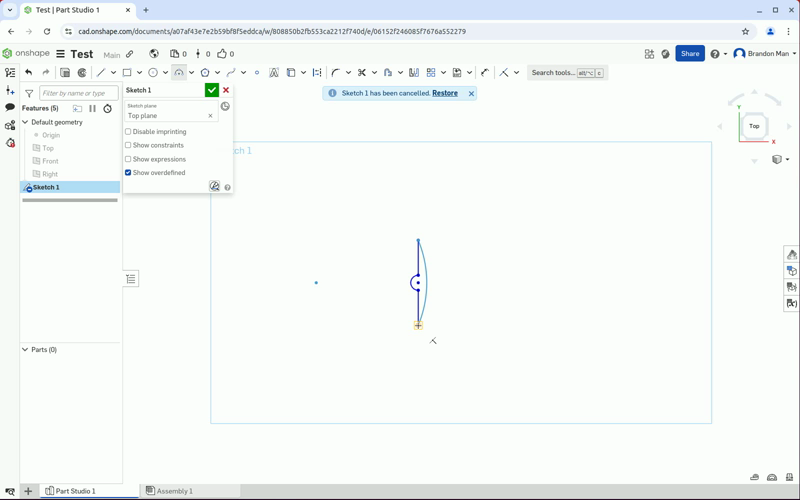
key_down(shift)
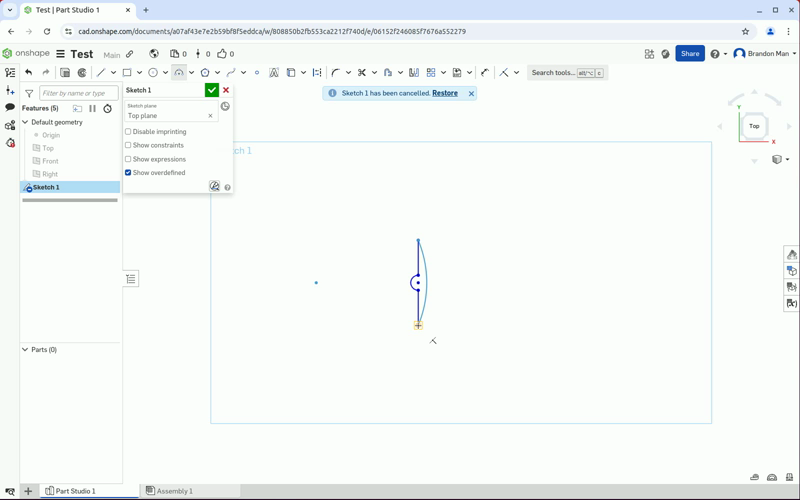
mouse_move(376, 282)
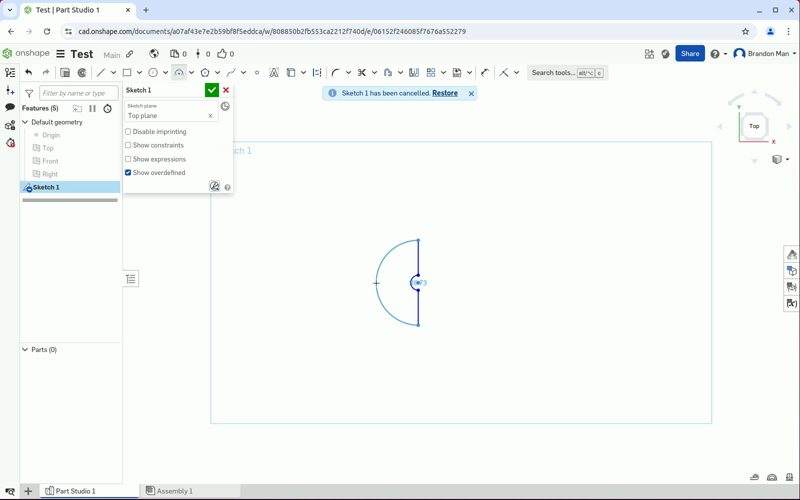
click(376, 282)
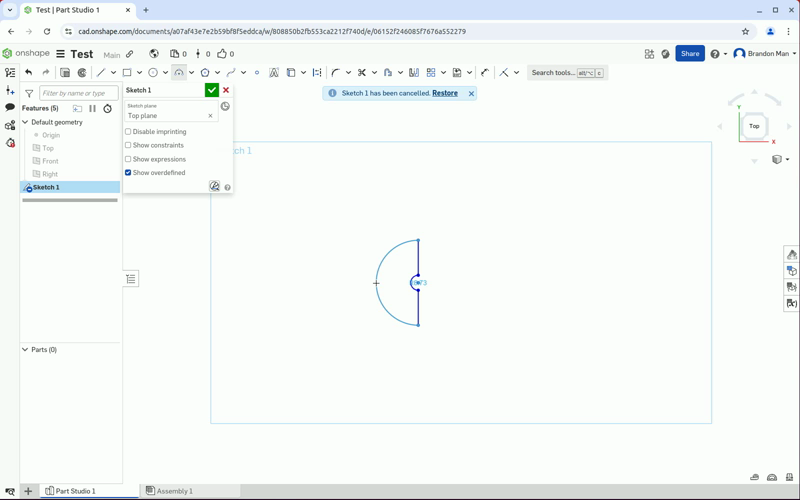
key_up(shift)
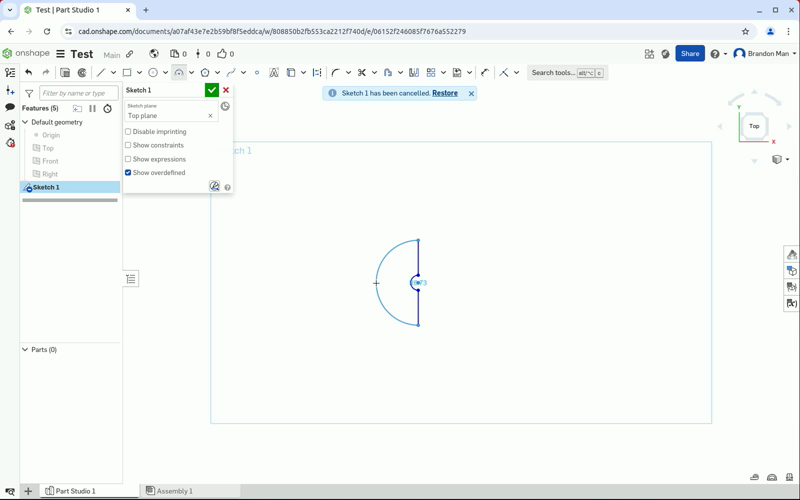
key(esc)
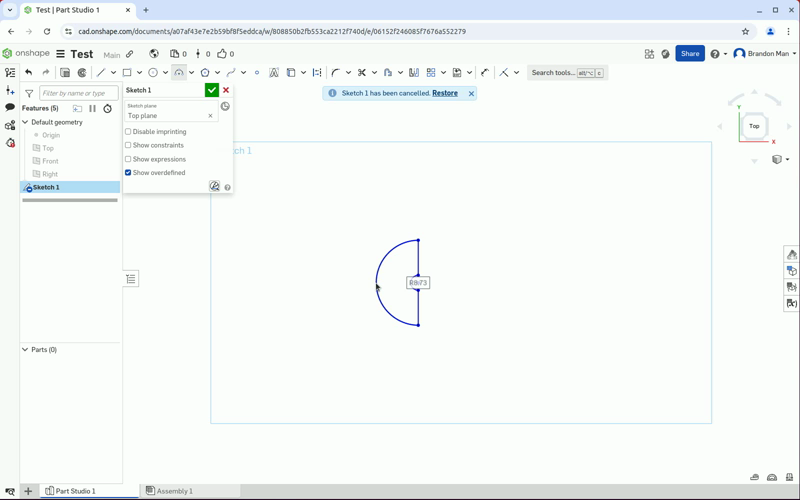
mouse_move(399, 293)
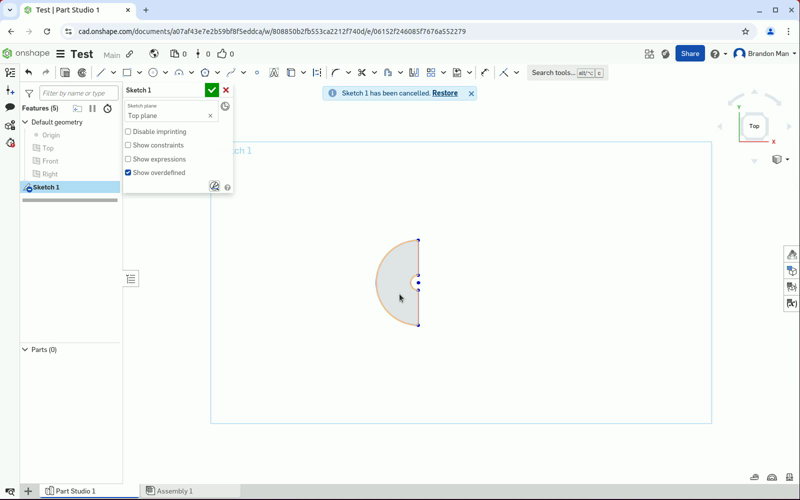
scroll(6)
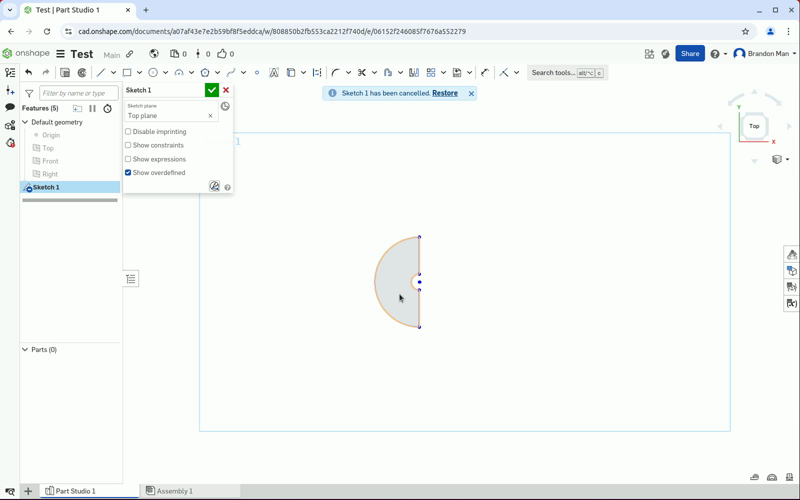
scroll(6)
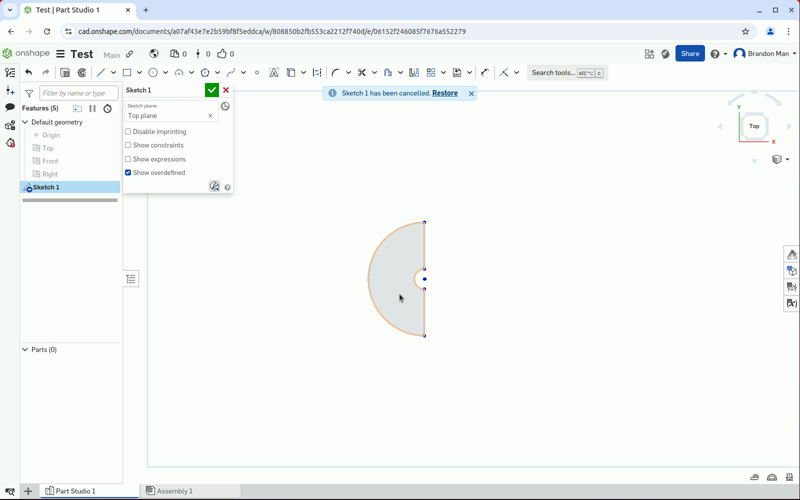
scroll(6)
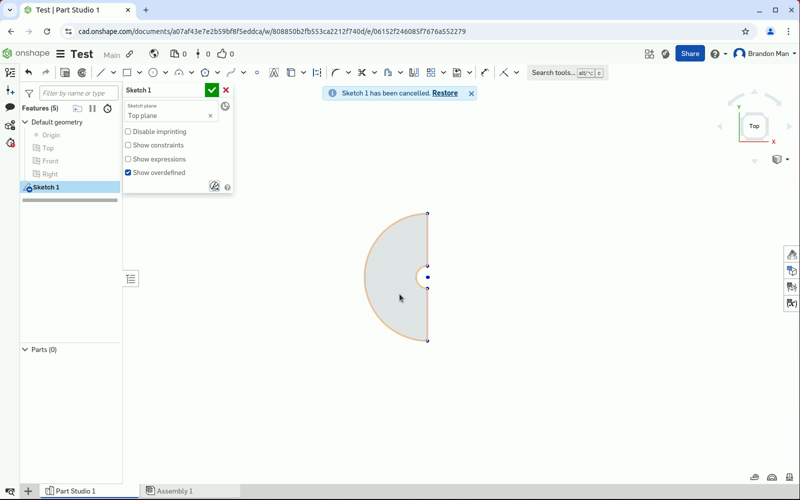
scroll(6)
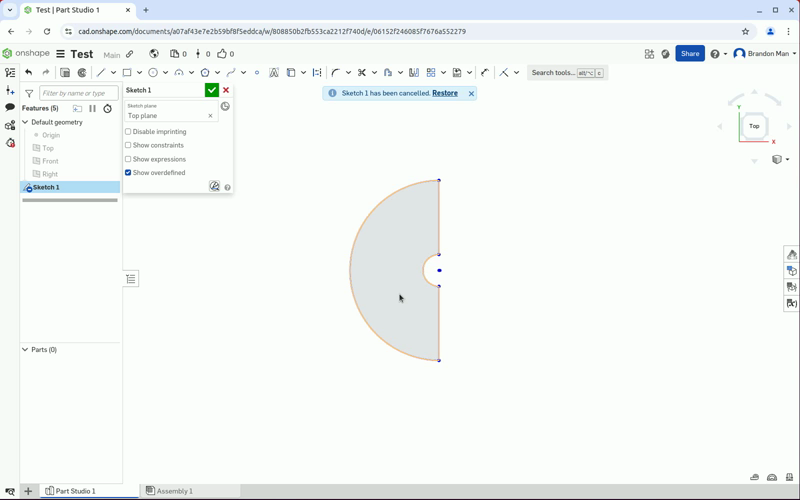
scroll(6)
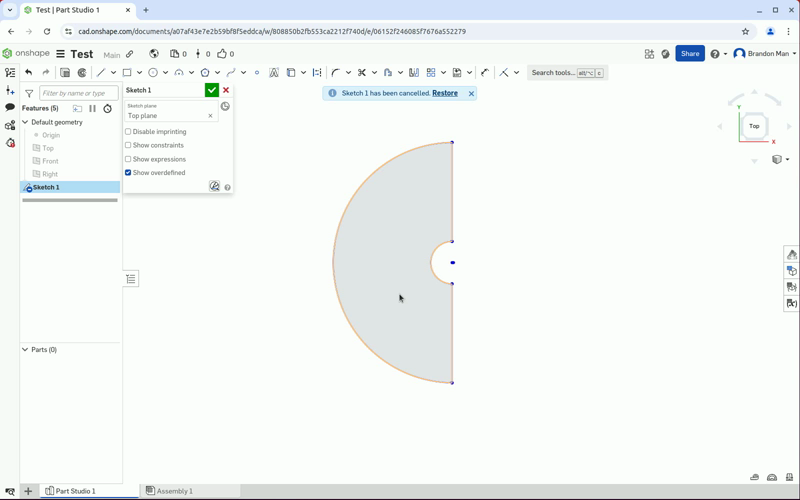
scroll(6)
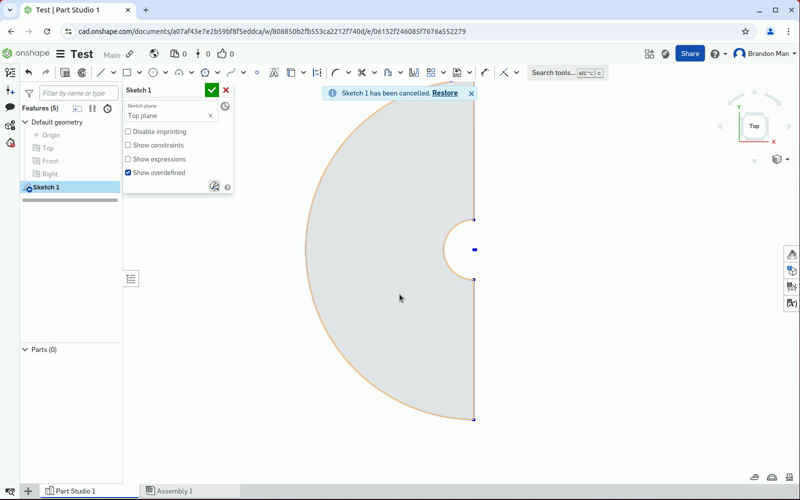
scroll(6)
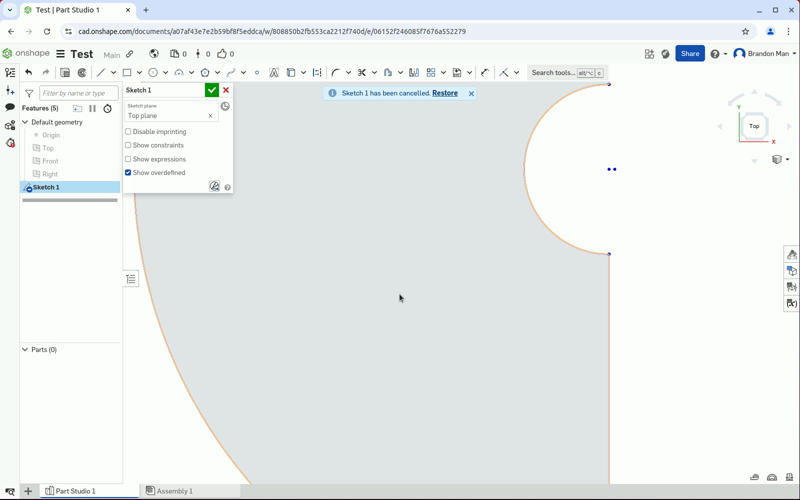
click(399, 293)
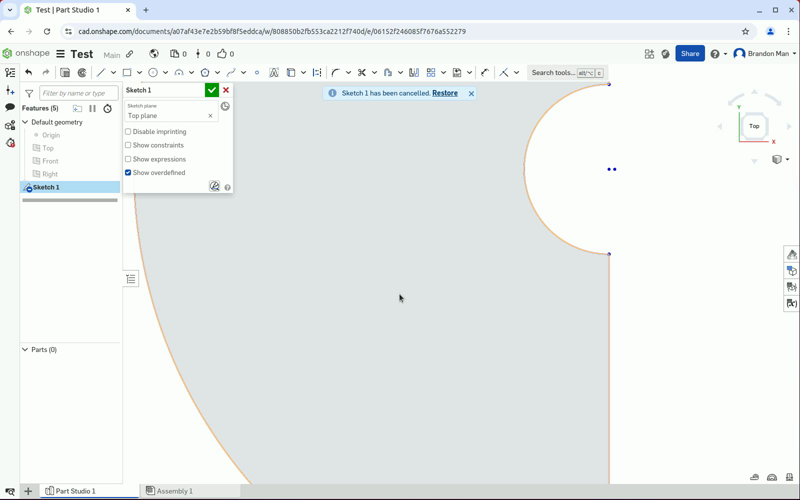
scroll(-6)
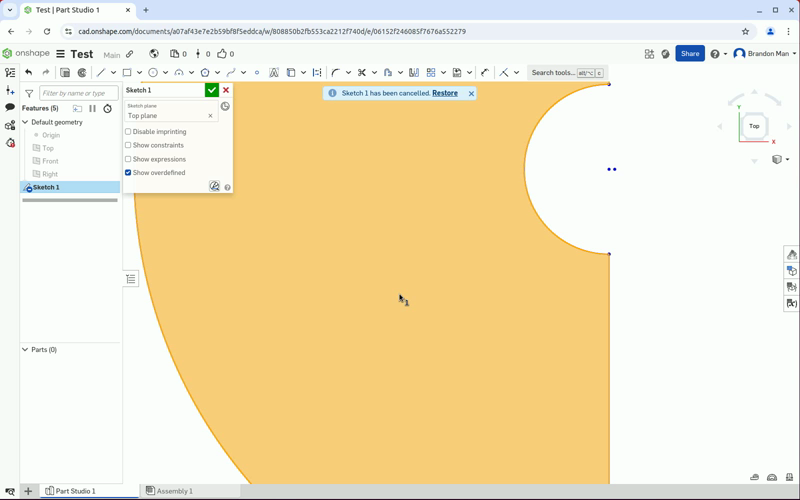
scroll(-6)
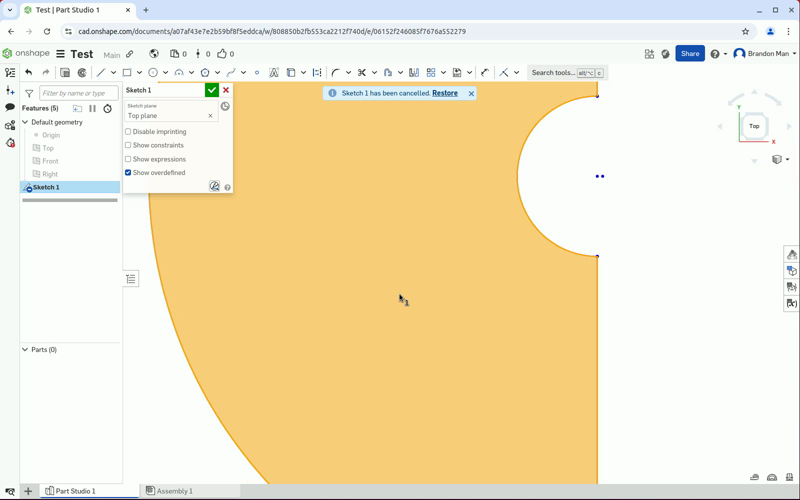
scroll(-6)
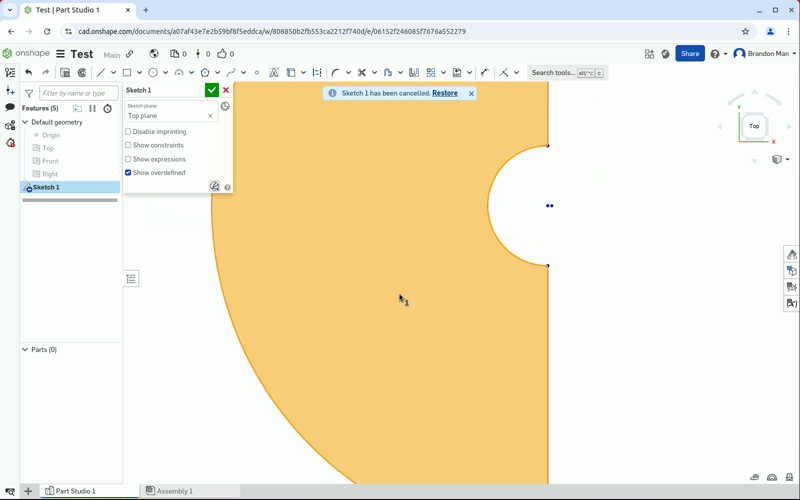
scroll(-6)
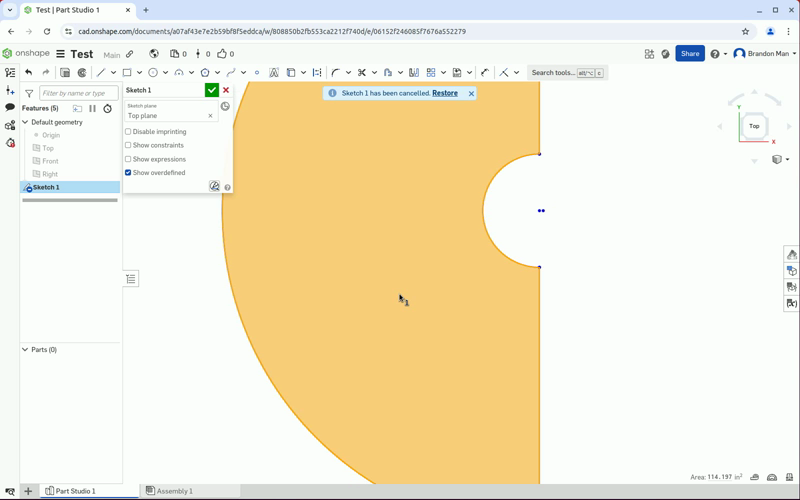
scroll(-6)
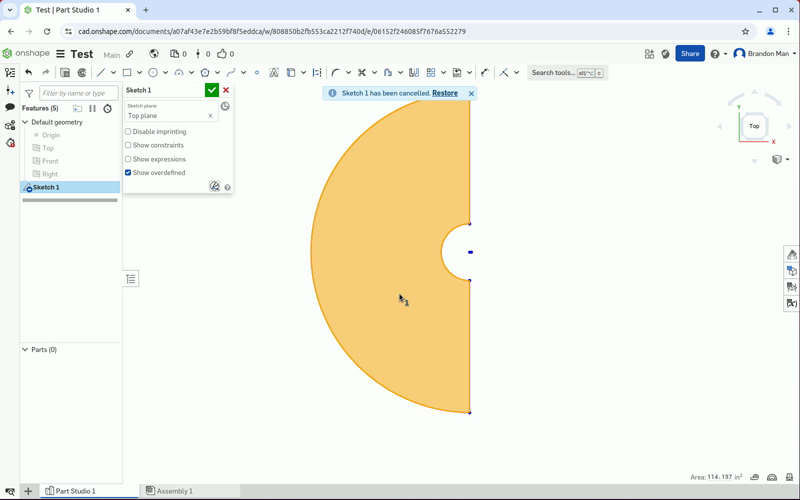
scroll(-6)
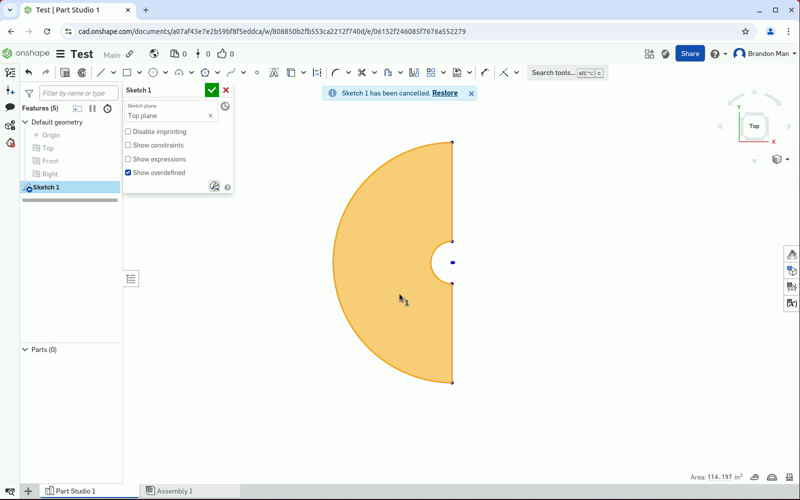
scroll(-6)
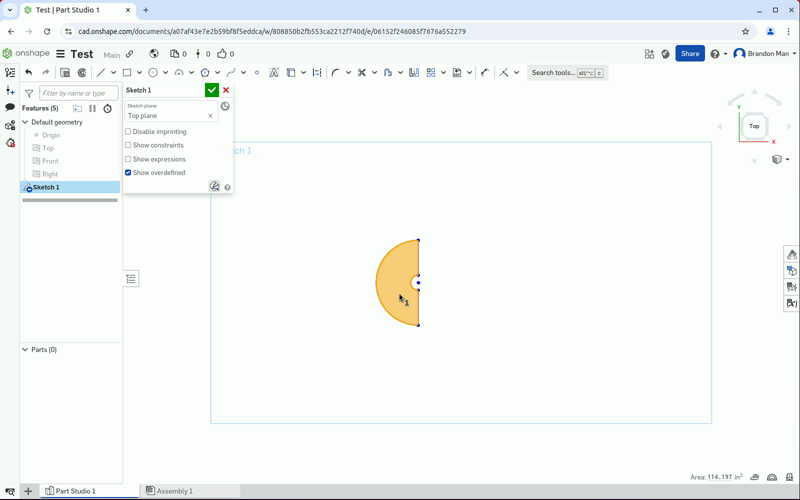
mouse_move(73, 352)
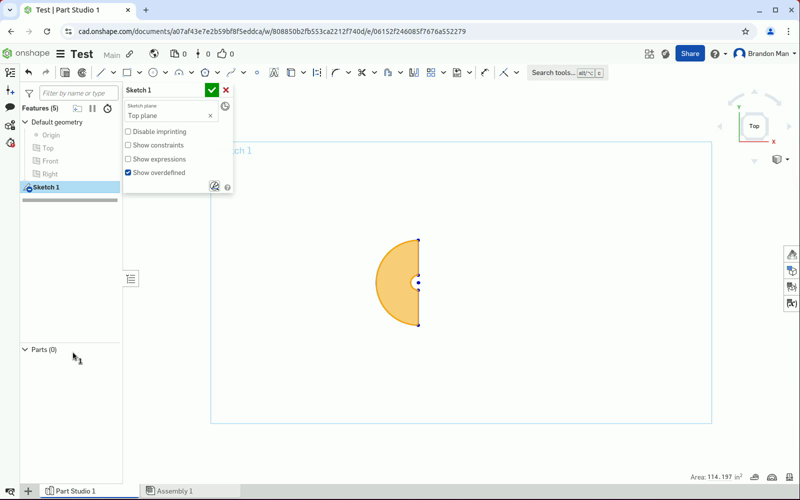
key(shift+y)
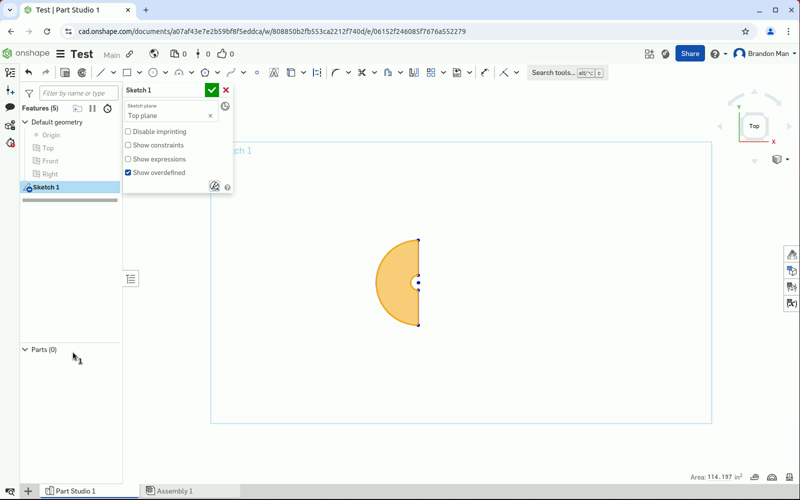
key(shift+e)
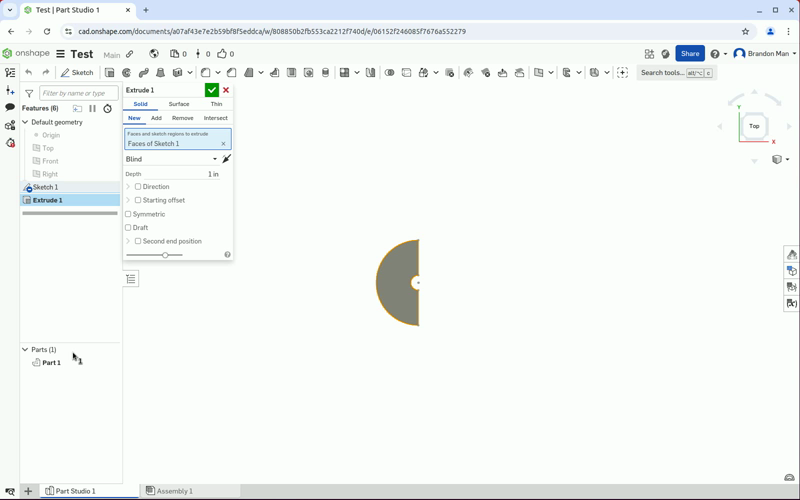
mouse_move(143, 106)
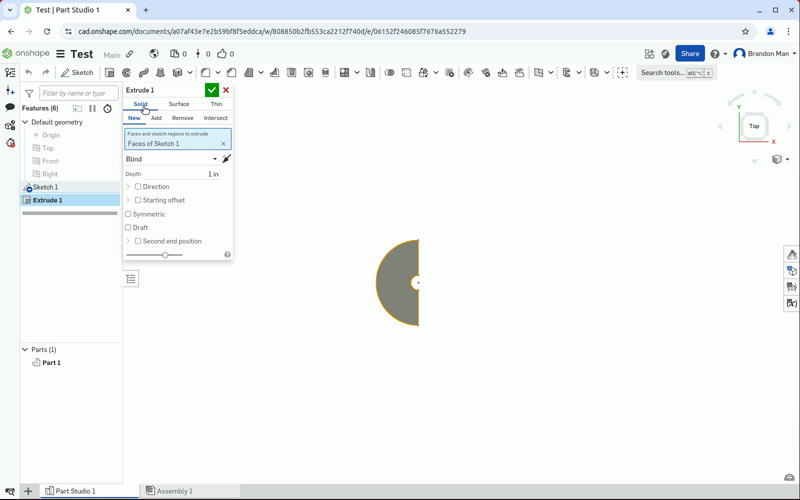
click(143, 106)
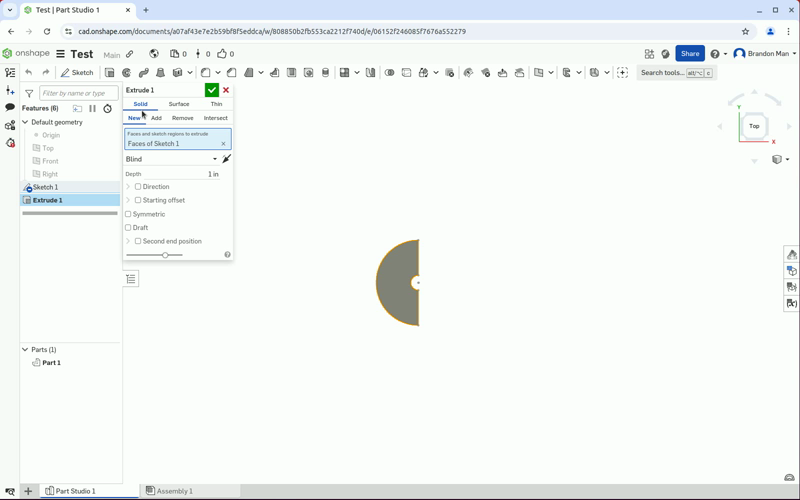
mouse_move(137, 120)
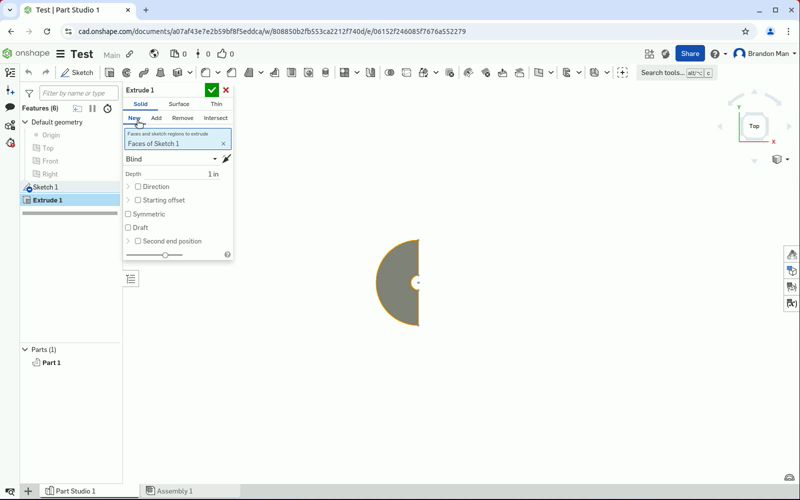
click(137, 120)
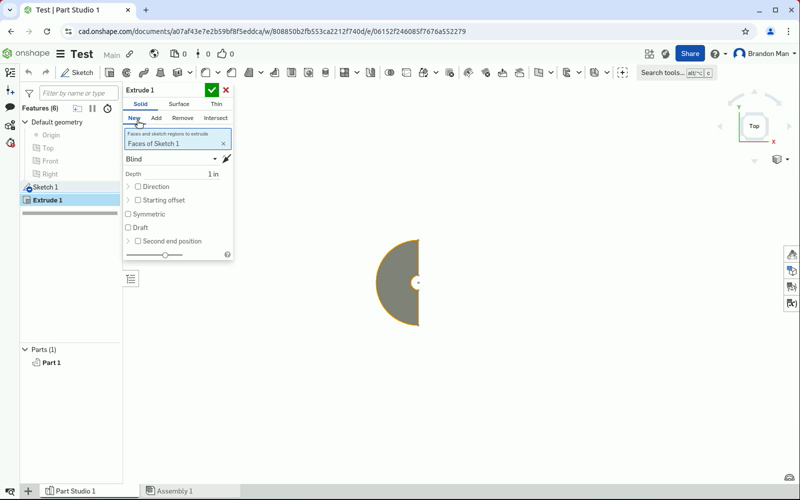
key(tab, 4)
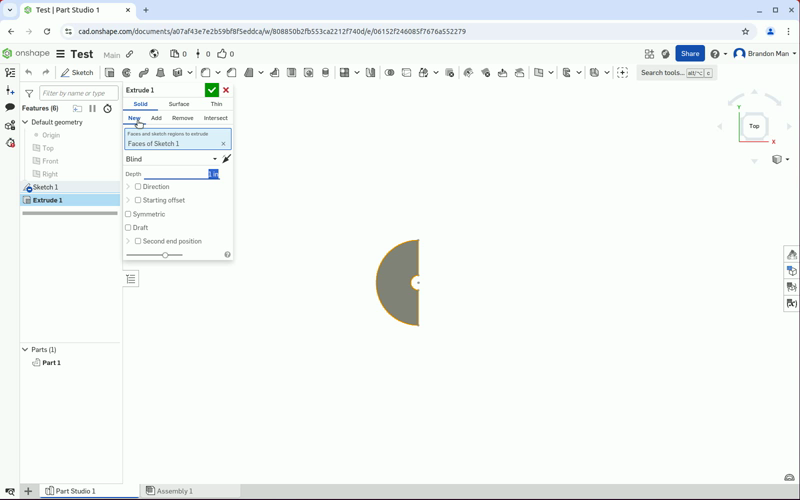
text(0.722)
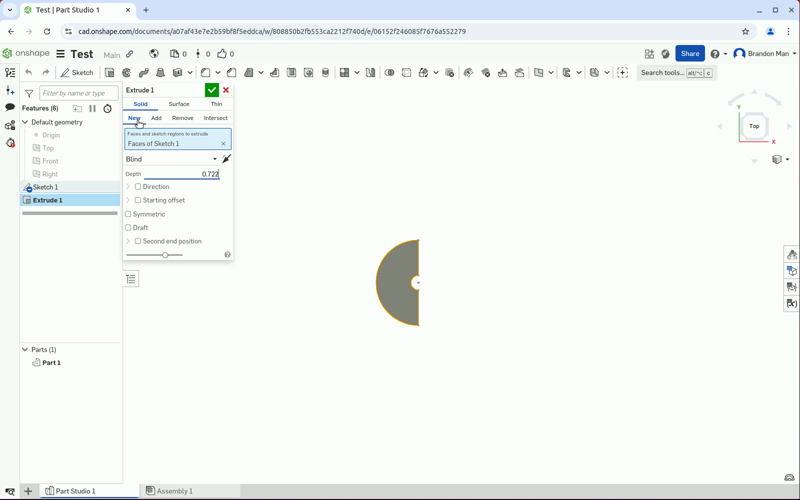
key(enter)
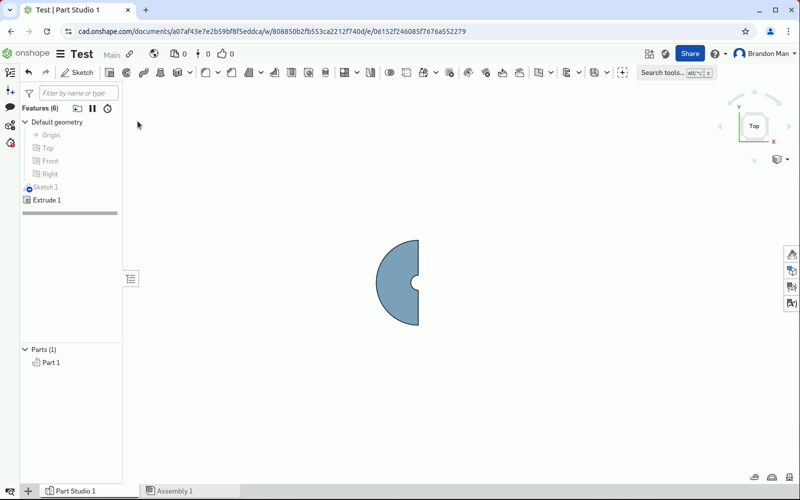
key(shift+h)
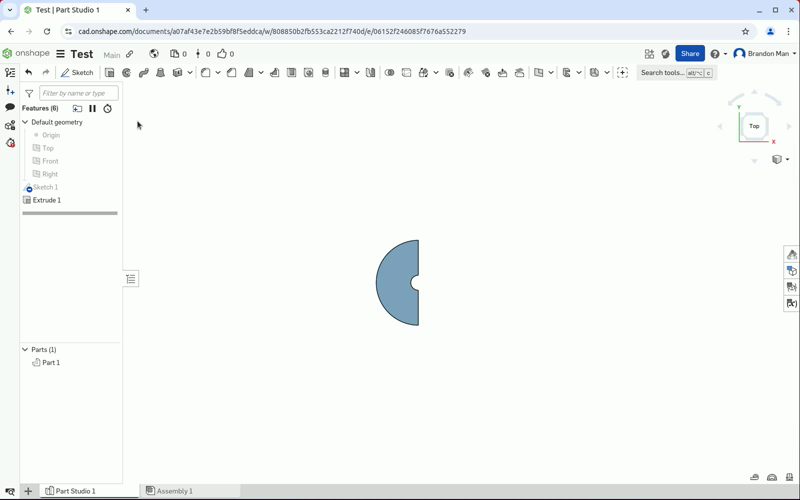
key(shift+h)
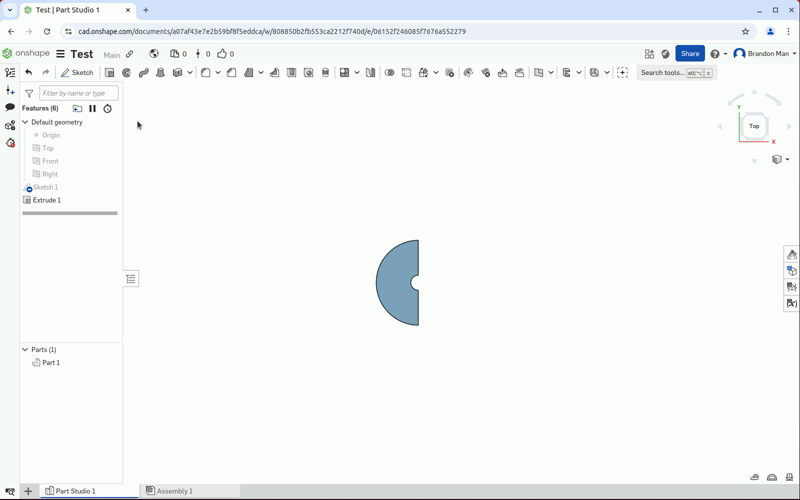
mouse_move(73, 189)
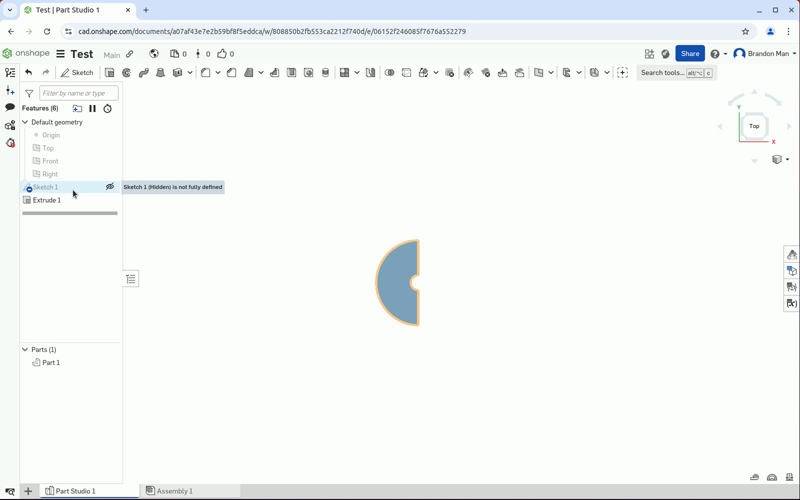
click(73, 189)
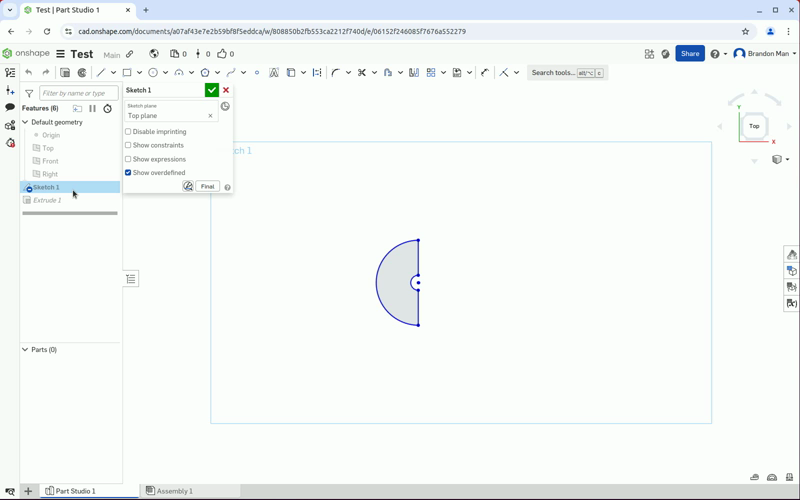
mouse_move(229, 92)
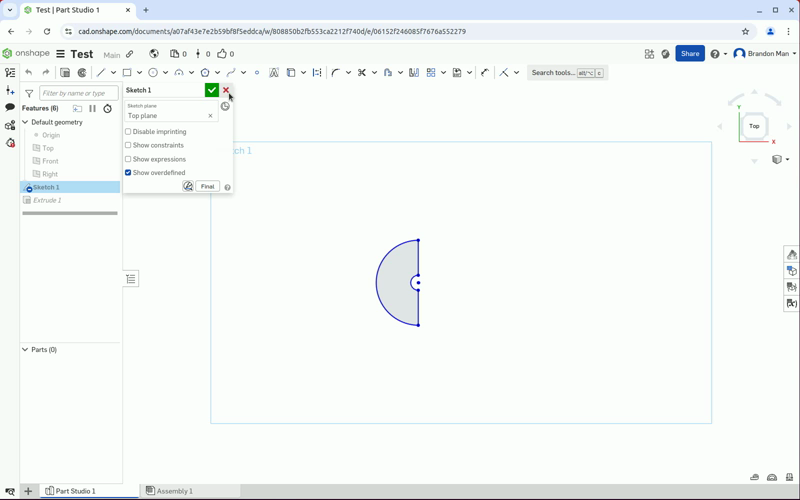
click(229, 92)
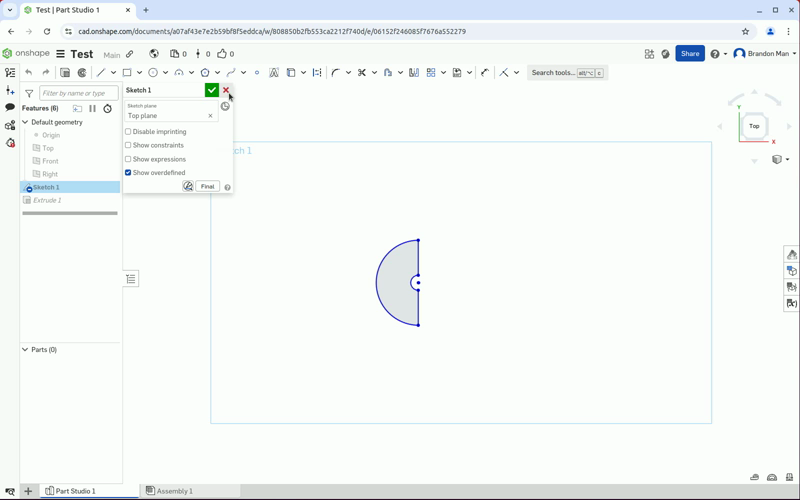
key(shift+s)
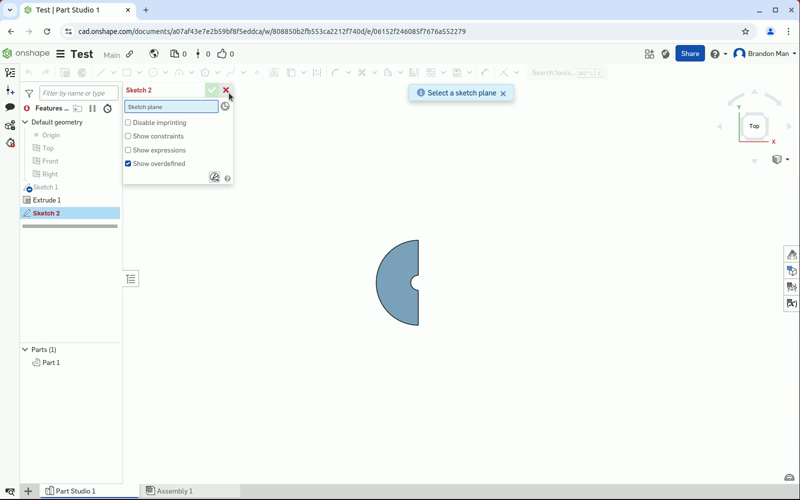
mouse_move(73, 150)
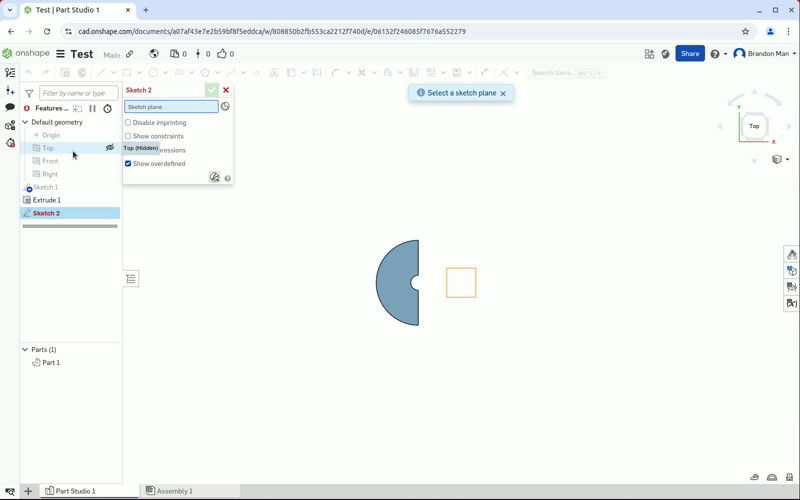
click(73, 150)
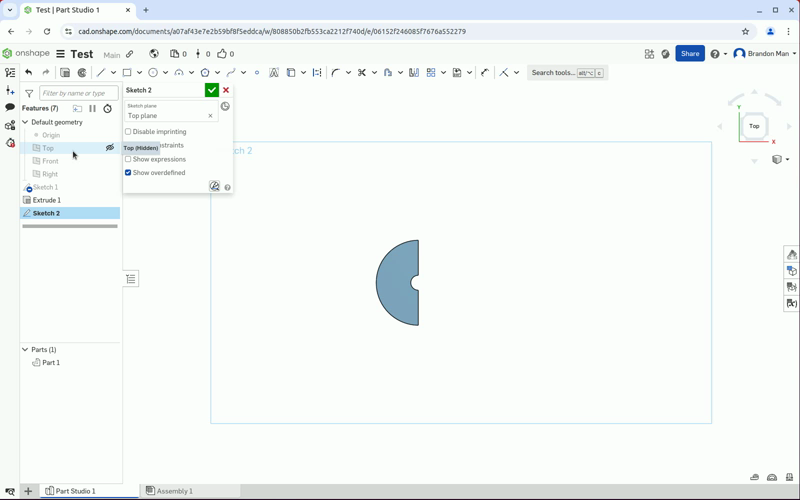
mouse_move(73, 352)
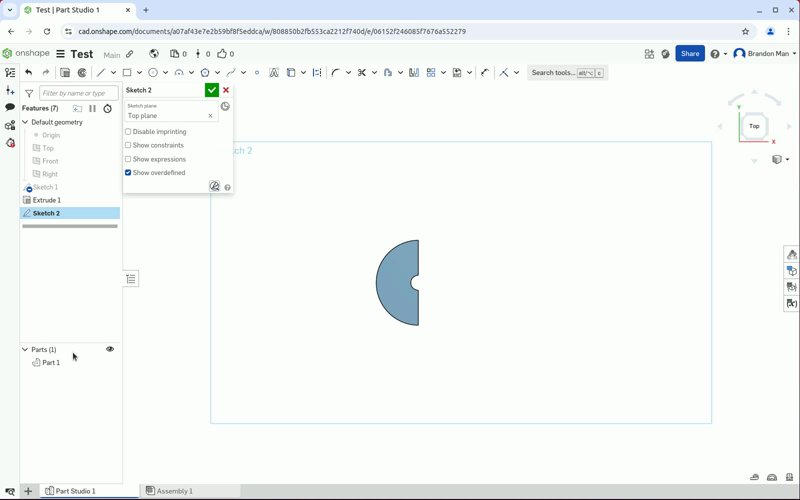
key(y)
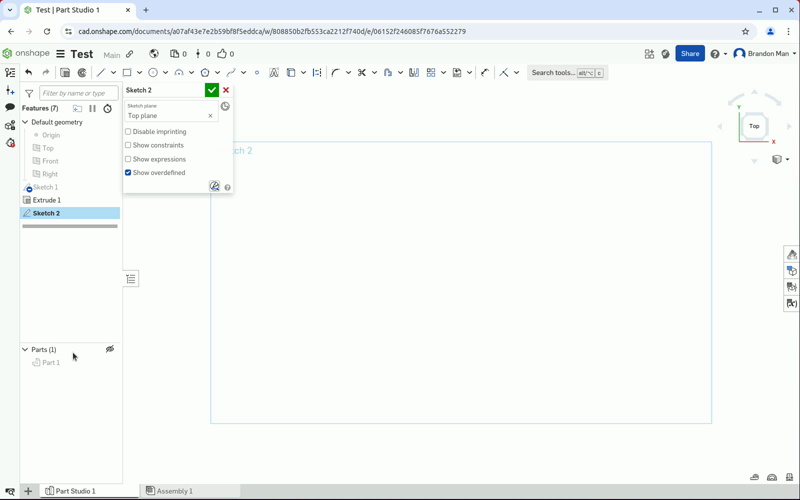
key(a)
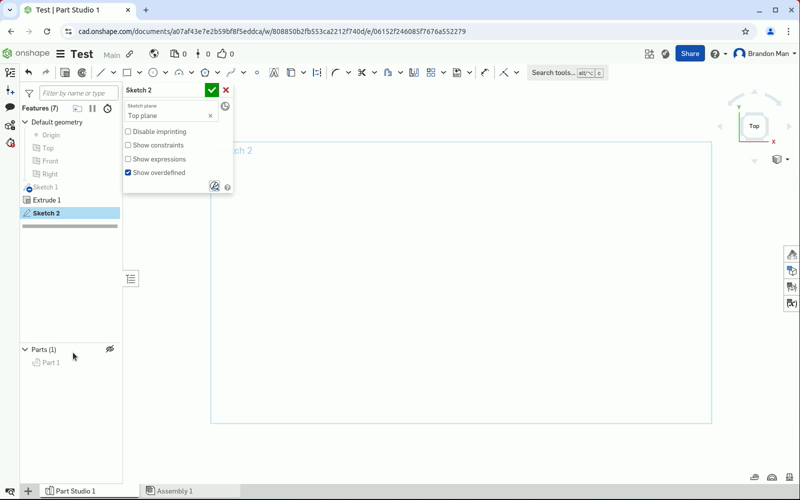
key_down(shift)
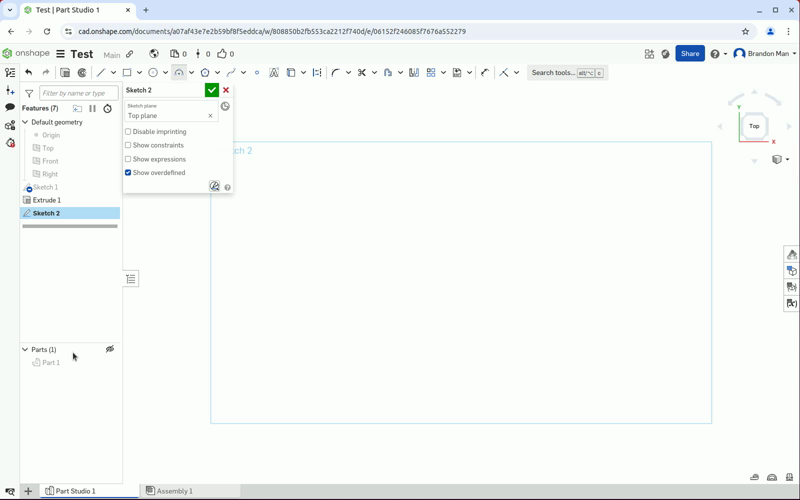
mouse_move(531, 325)
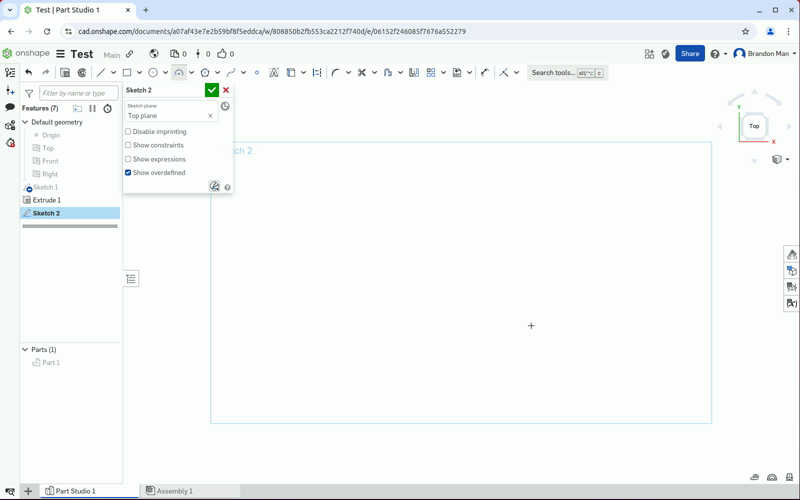
click(531, 325)
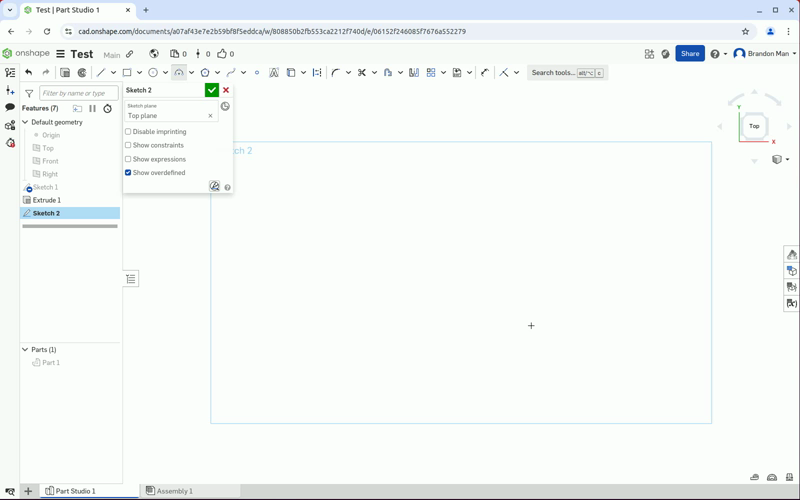
key_up(shift)
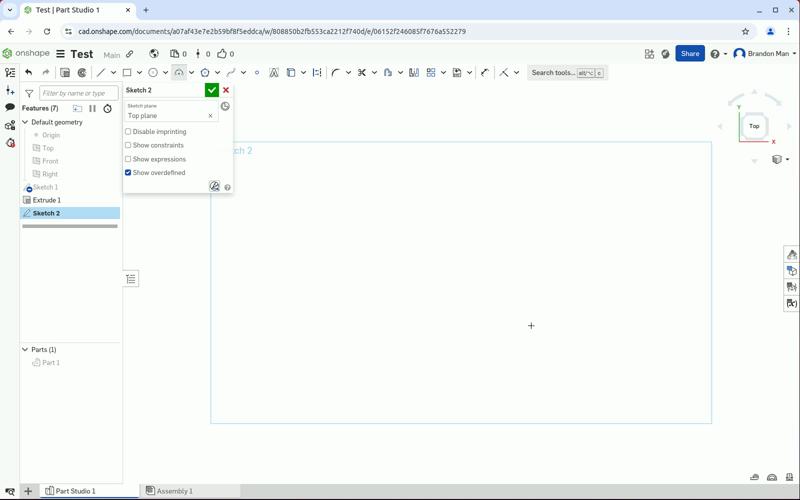
key_down(shift)
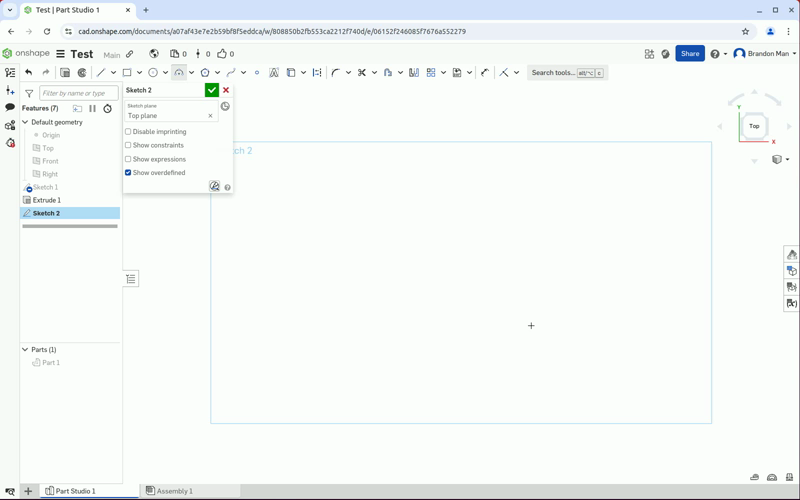
mouse_move(531, 240)
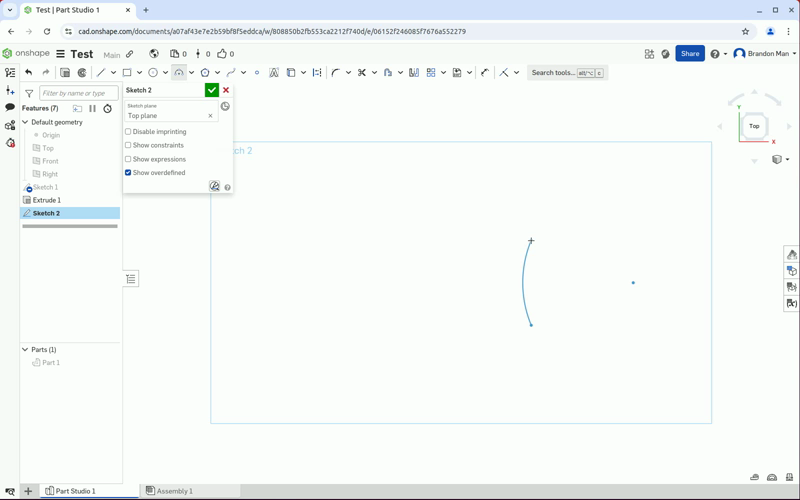
click(531, 240)
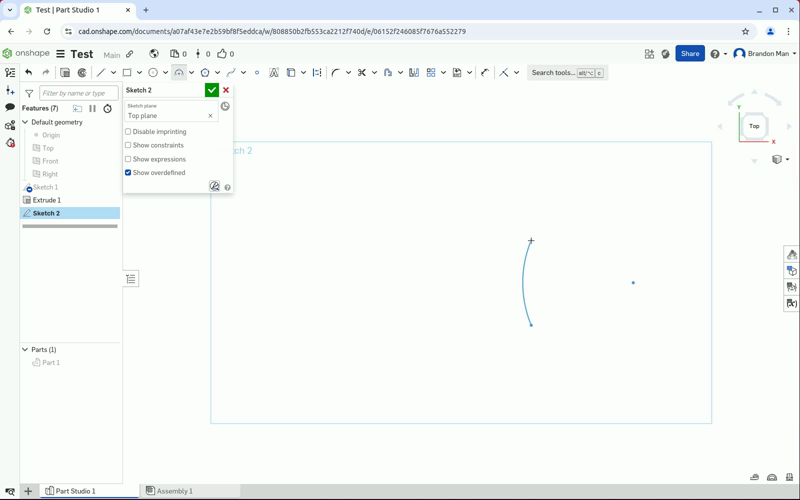
mouse_move(573, 282)
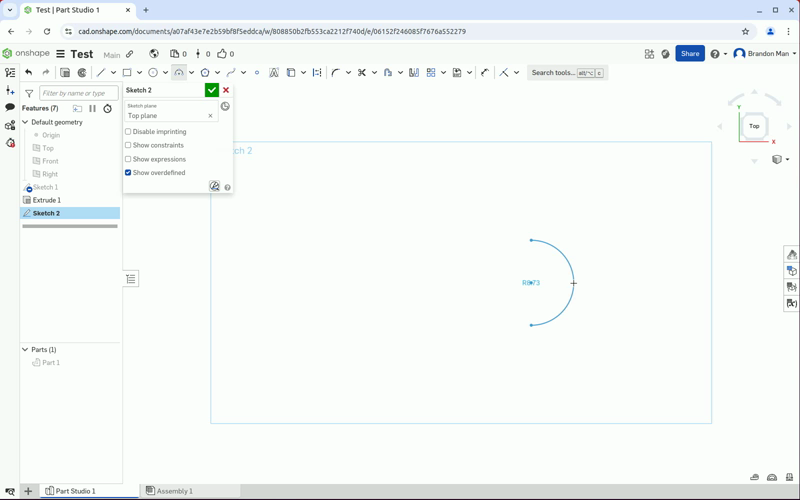
click(573, 282)
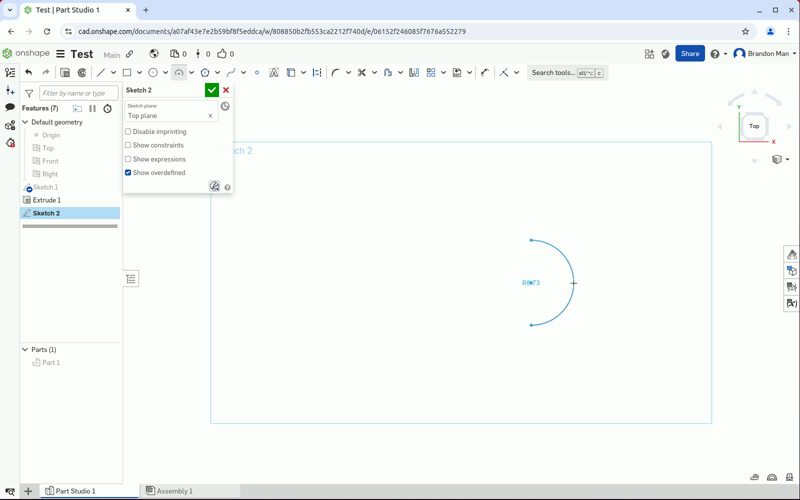
key_up(shift)
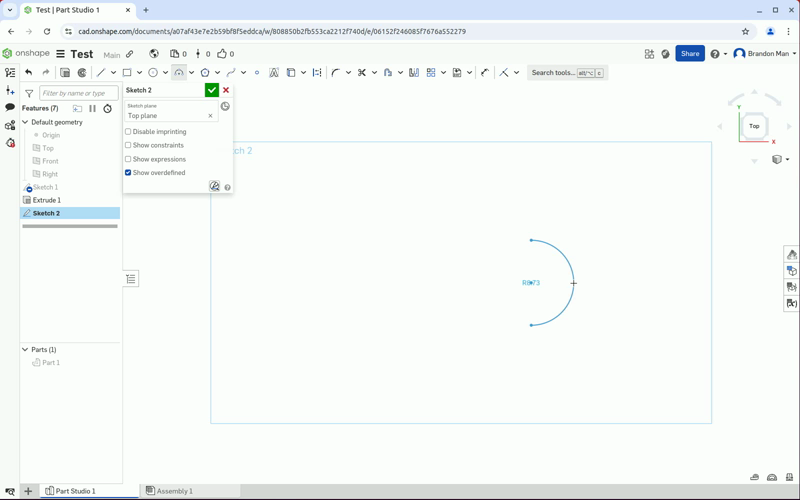
key(esc)
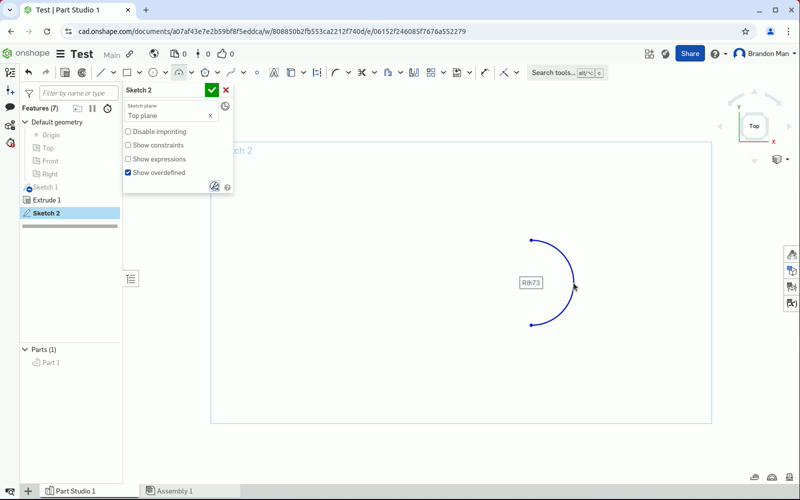
key(l)
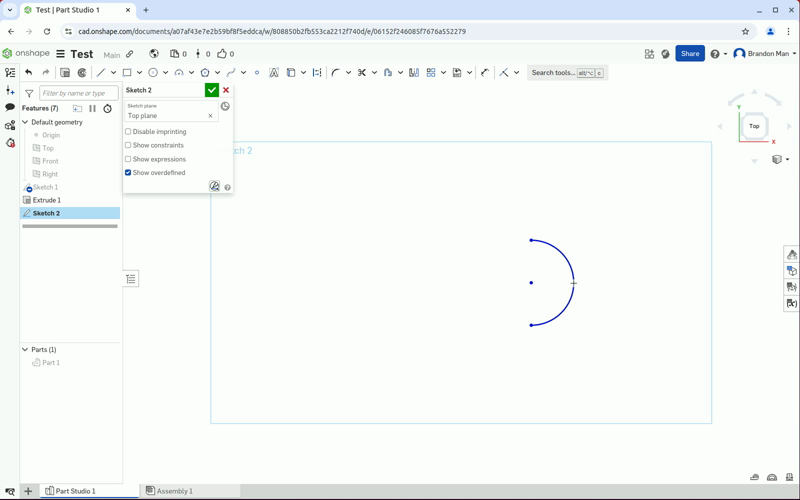
mouse_move(531, 240)
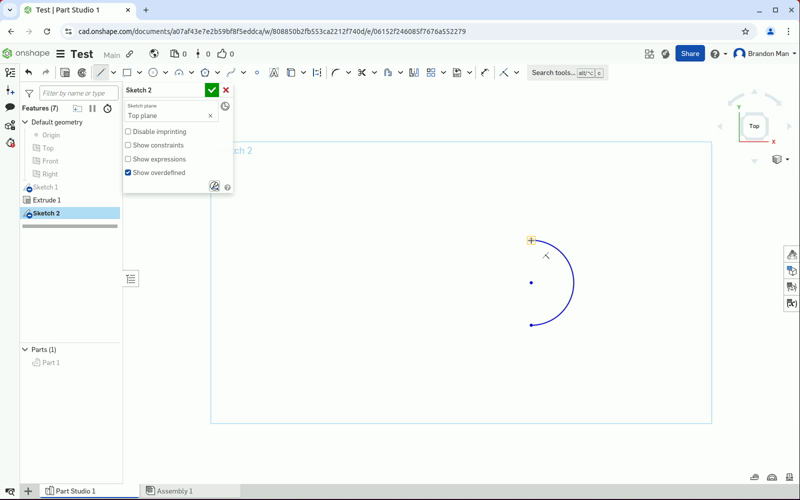
click(531, 240)
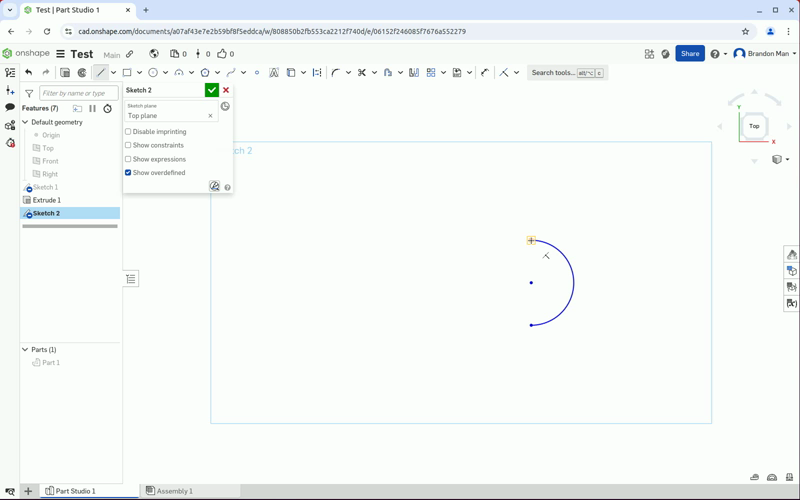
key_down(shift)
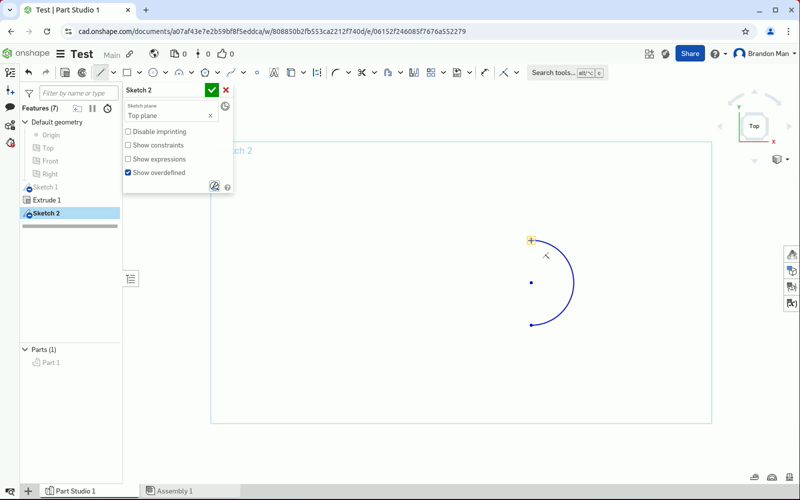
mouse_move(561, 240)
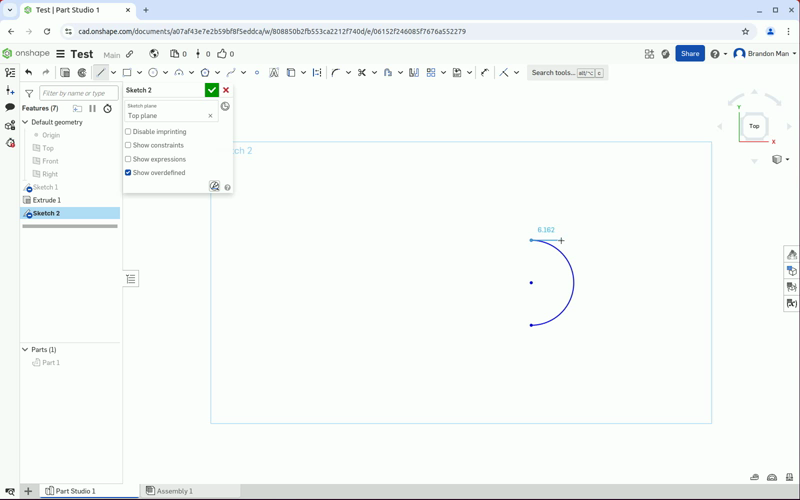
mouse_move(531, 275)
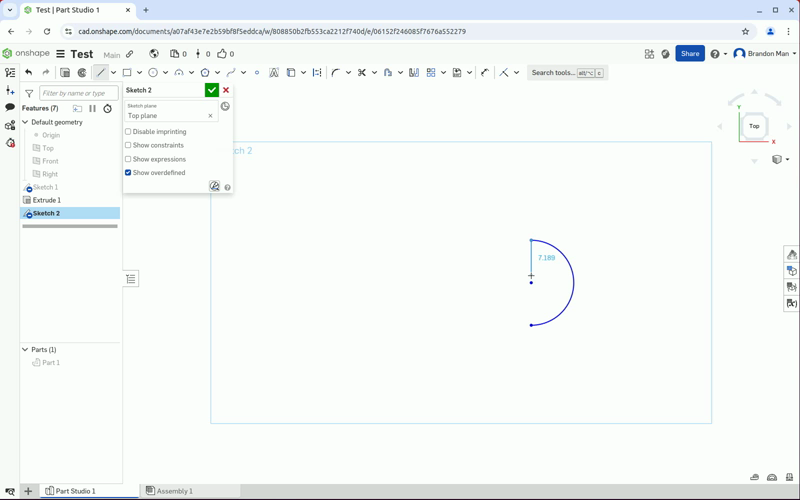
click(531, 275)
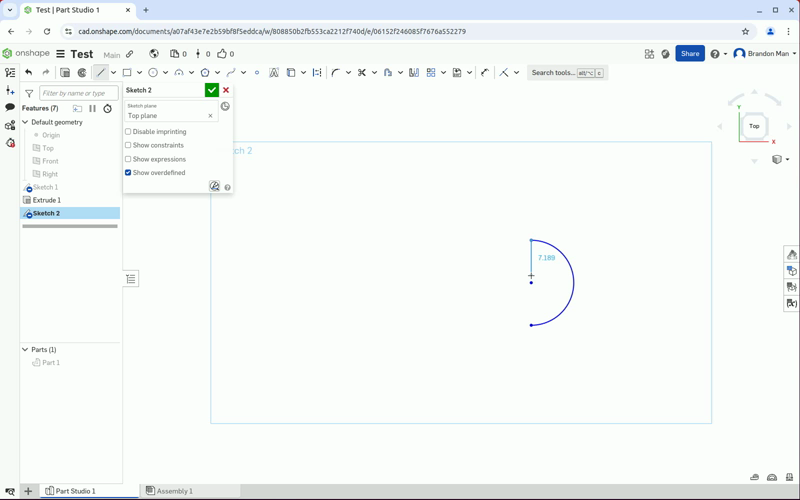
key_up(shift)
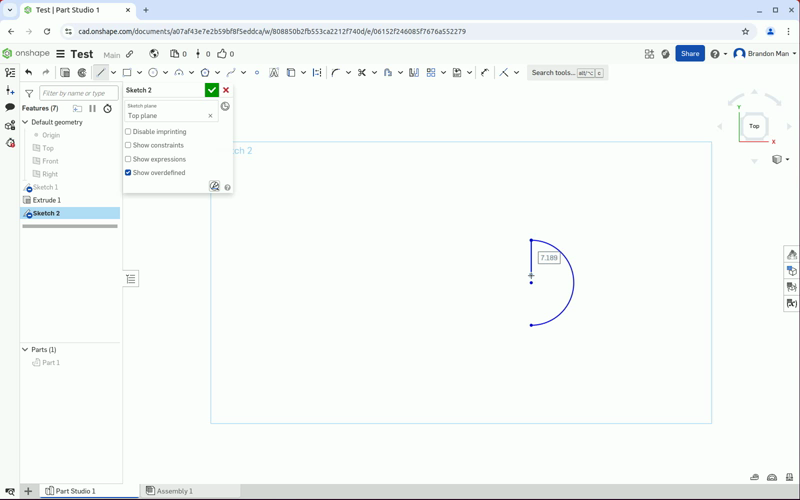
key(esc)
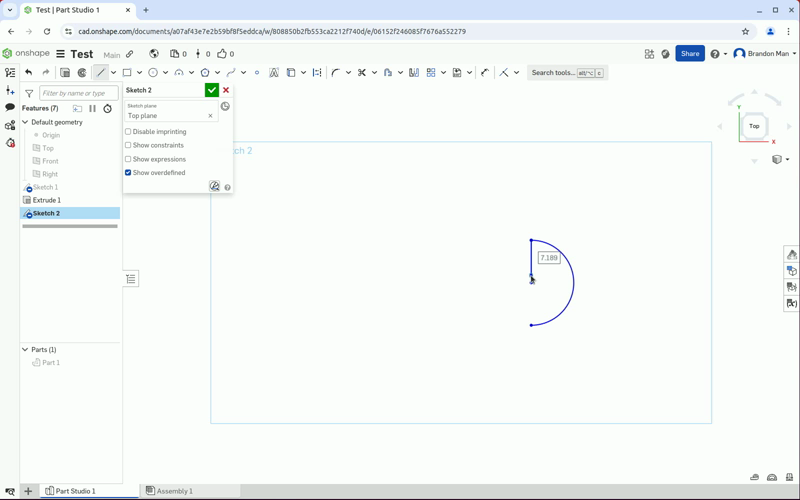
key(a)
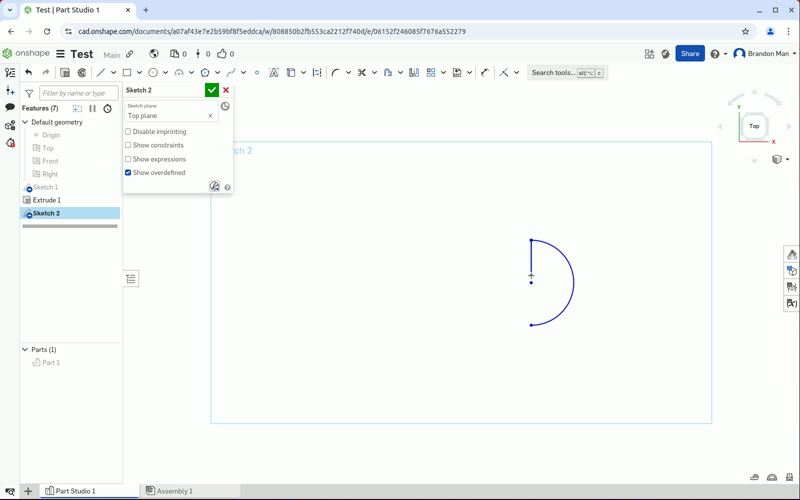
mouse_move(531, 275)
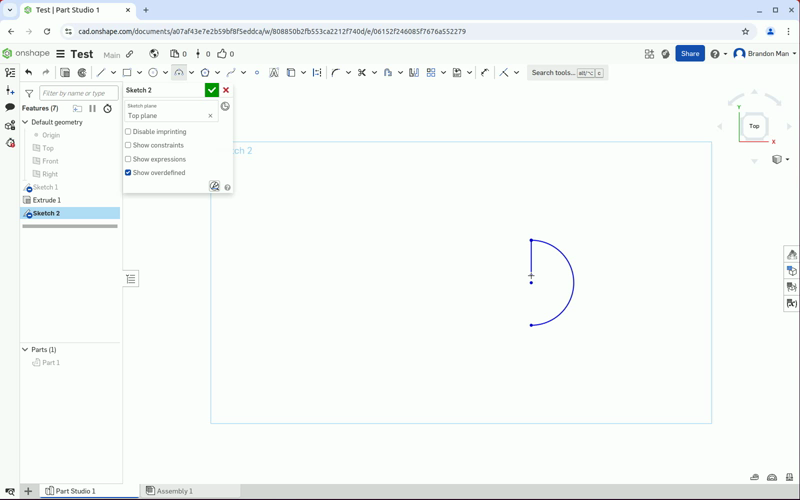
click(531, 275)
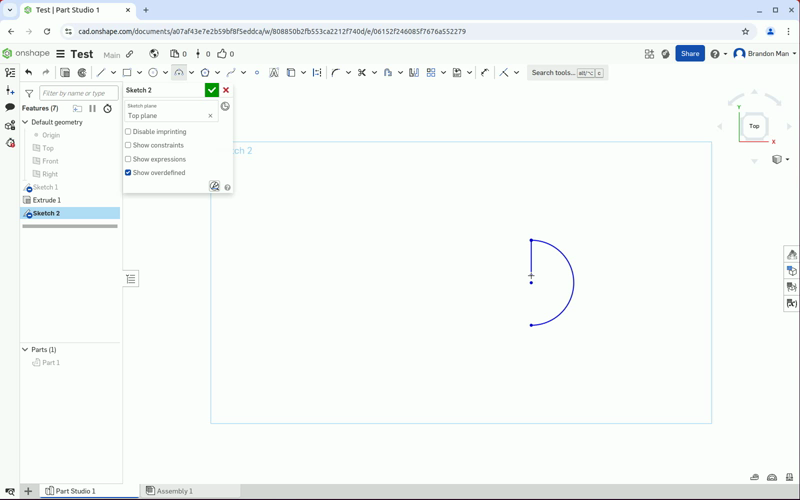
key_down(shift)
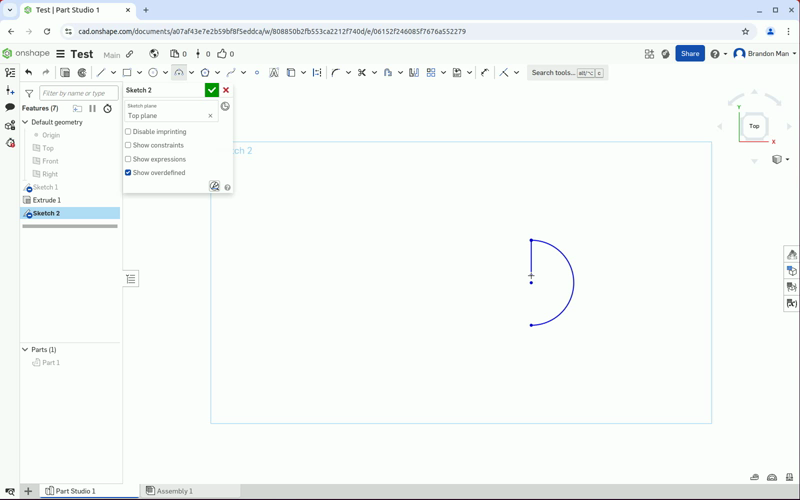
mouse_move(531, 290)
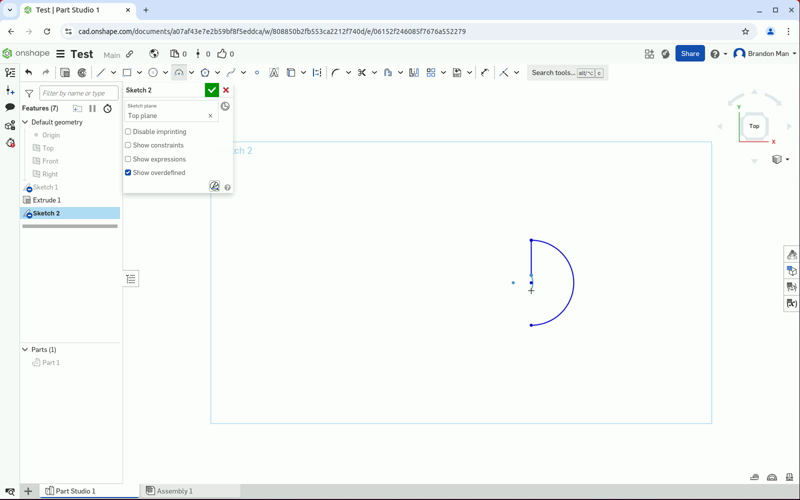
click(531, 290)
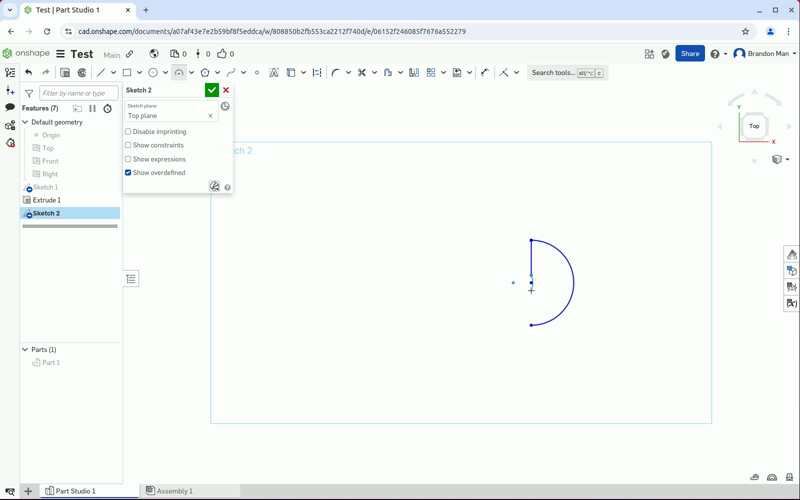
mouse_move(538, 282)
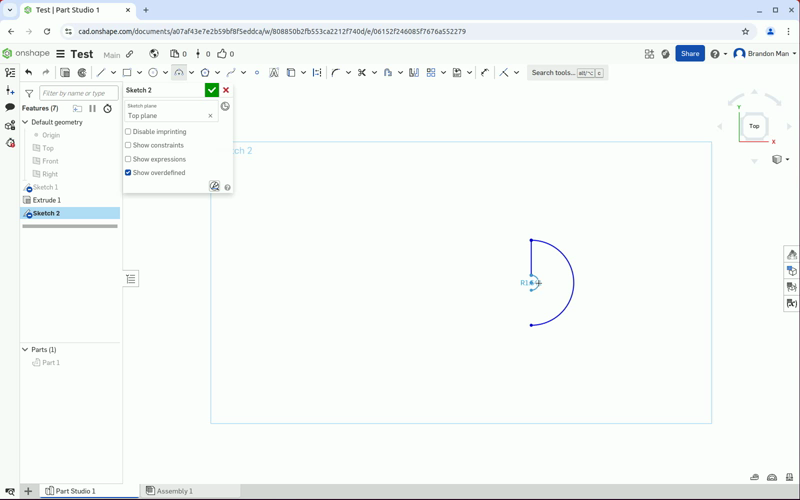
click(538, 282)
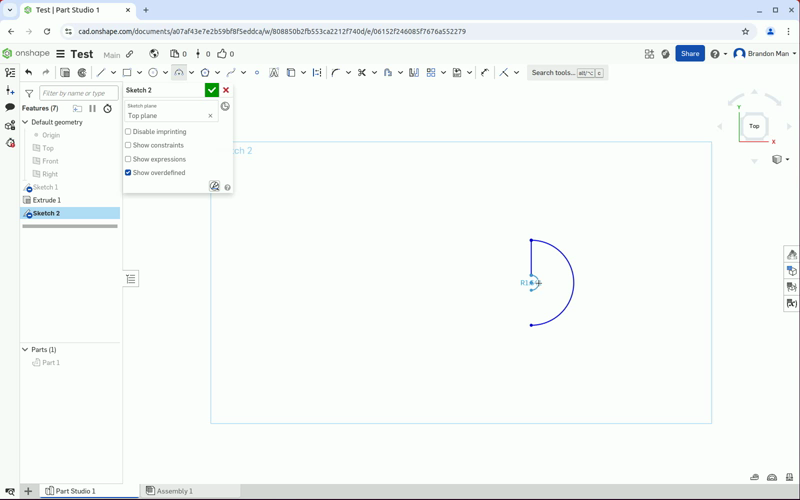
key_up(shift)
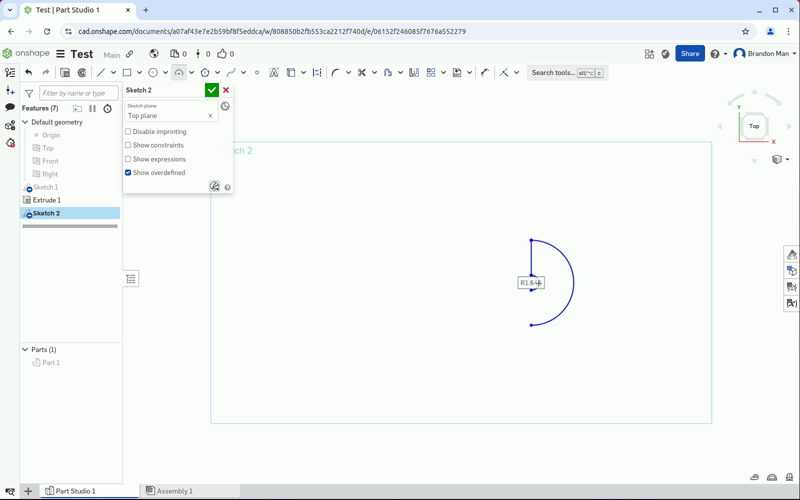
key(esc)
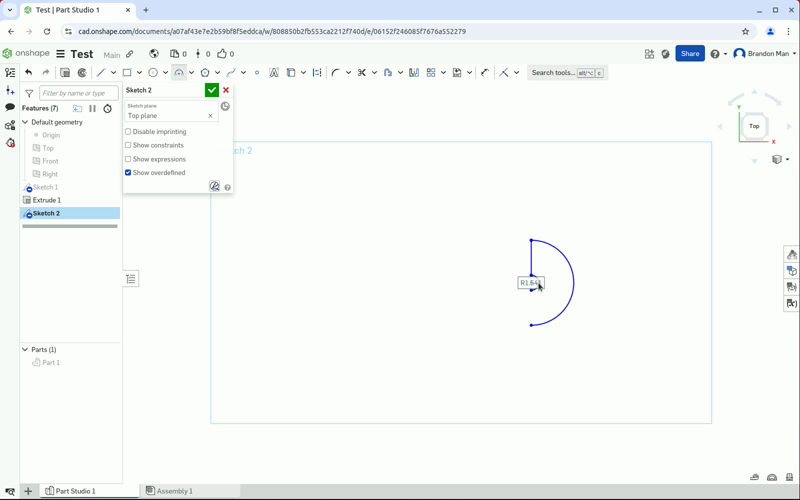
key(l)
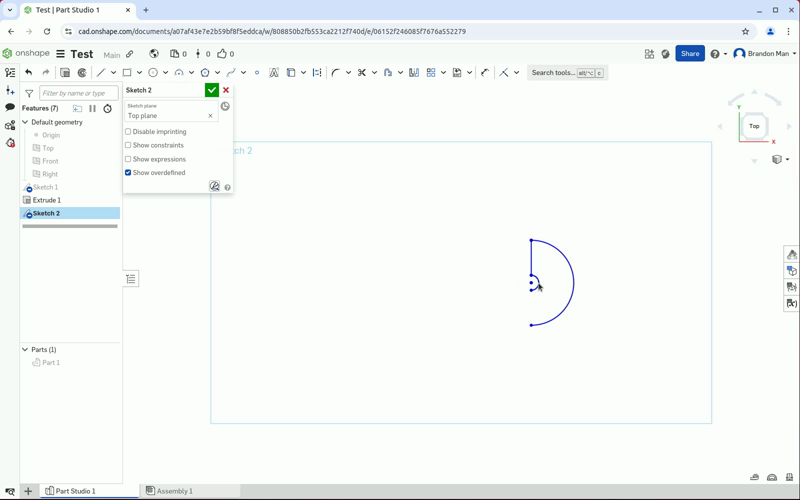
mouse_move(531, 290)
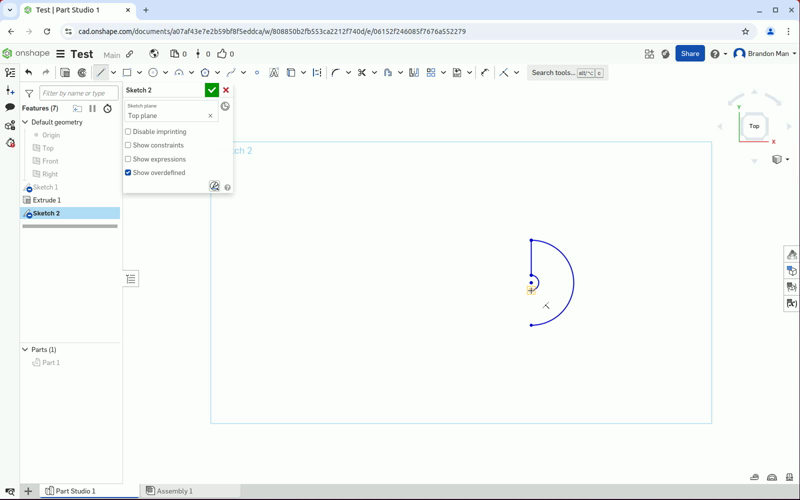
click(531, 290)
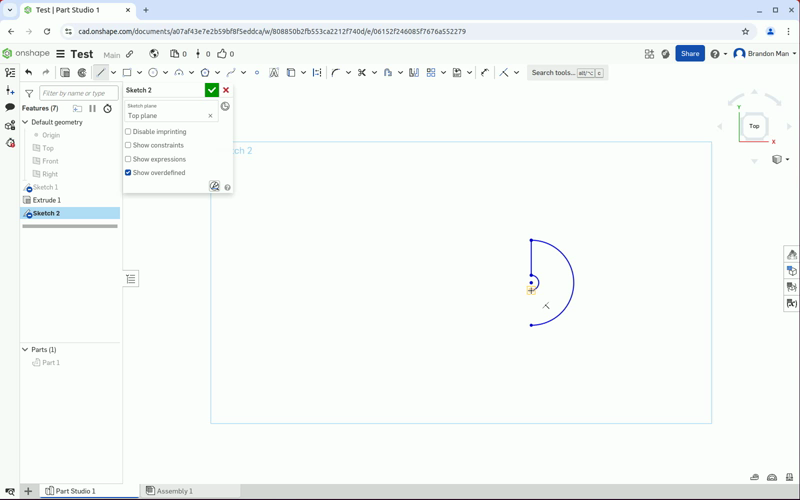
mouse_move(561, 290)
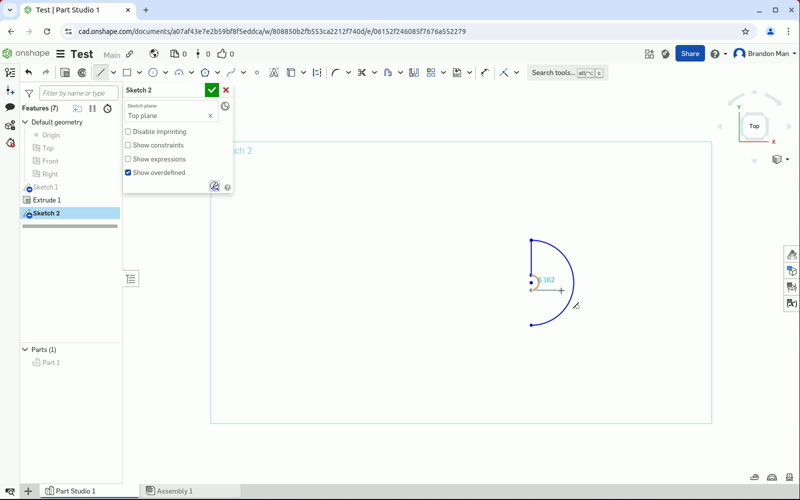
key_down(shift)
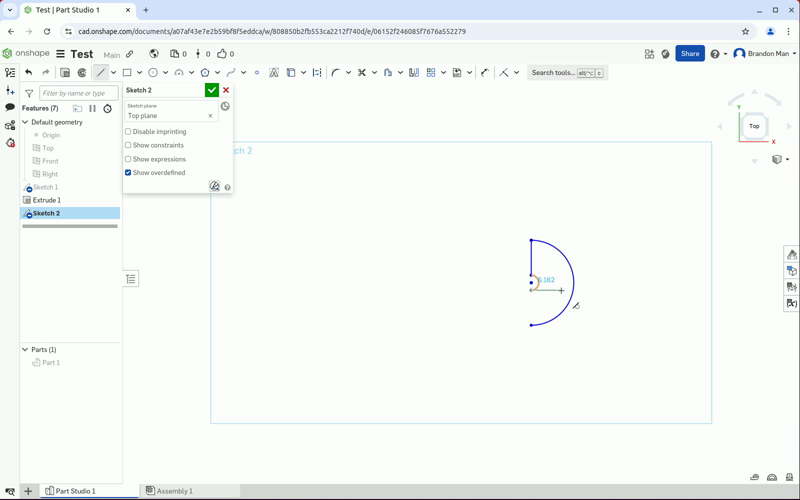
mouse_move(531, 325)
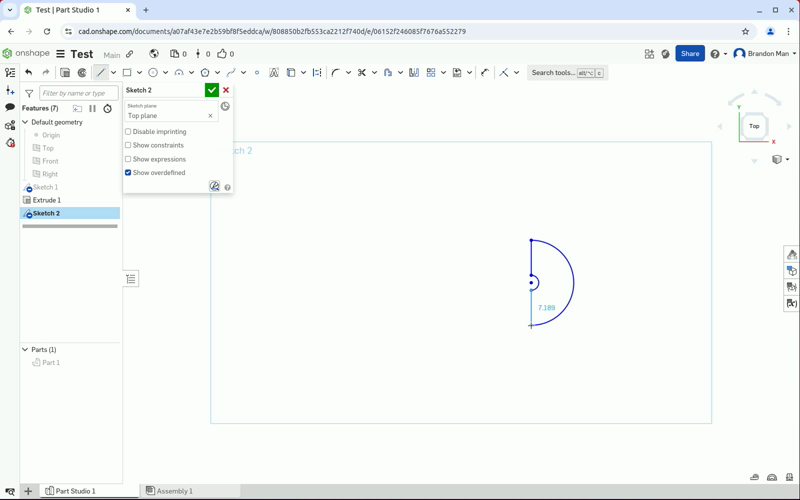
key_up(shift)
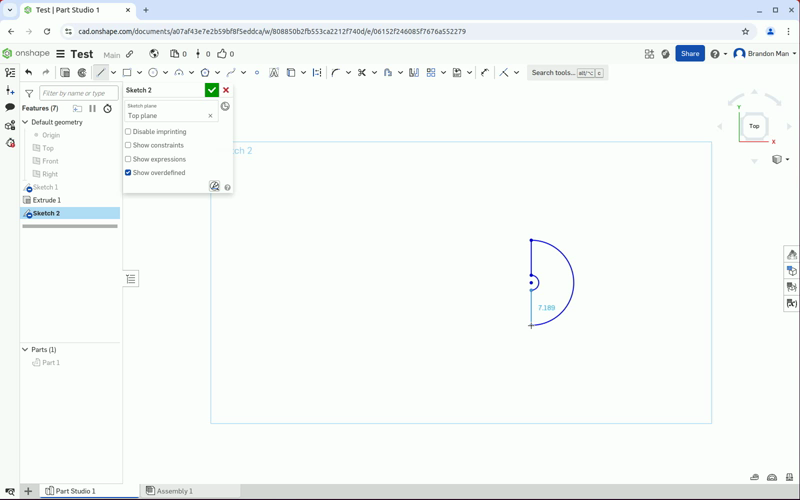
click(531, 325)
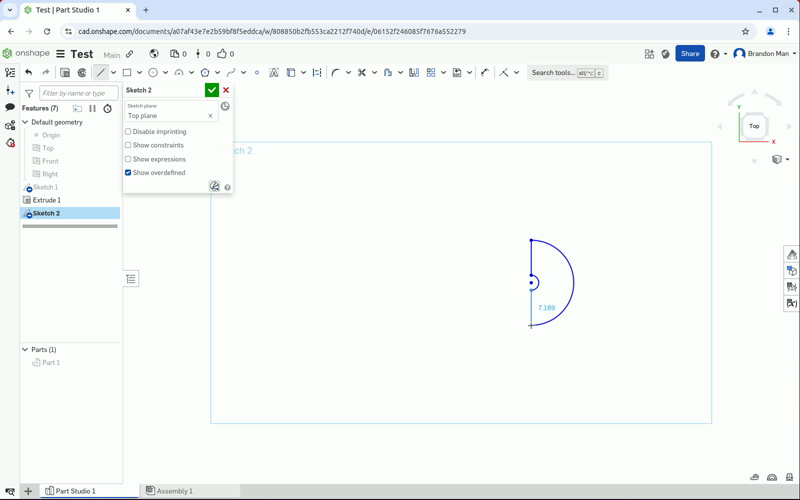
key(esc)
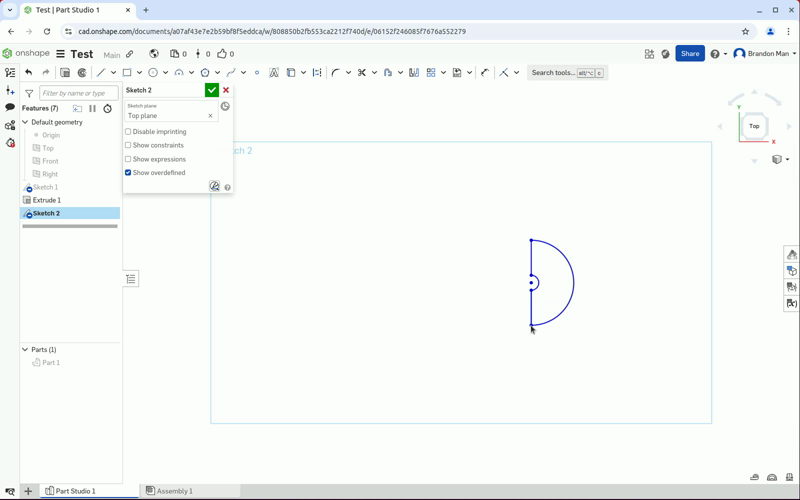
mouse_move(542, 286)
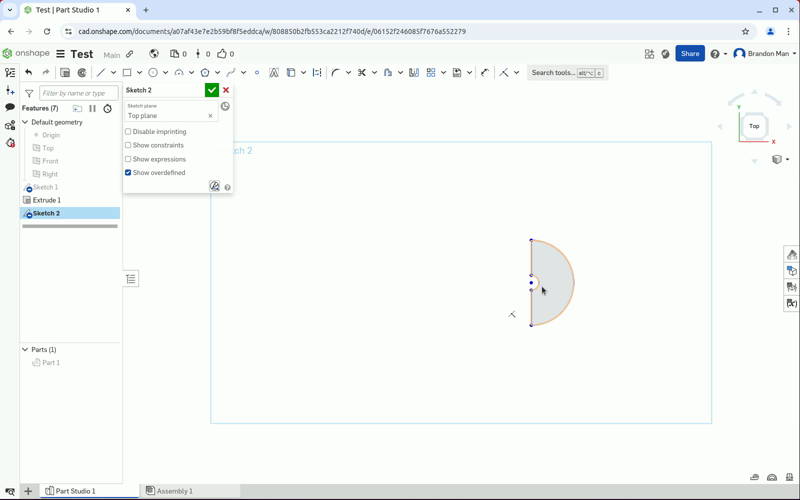
scroll(6)
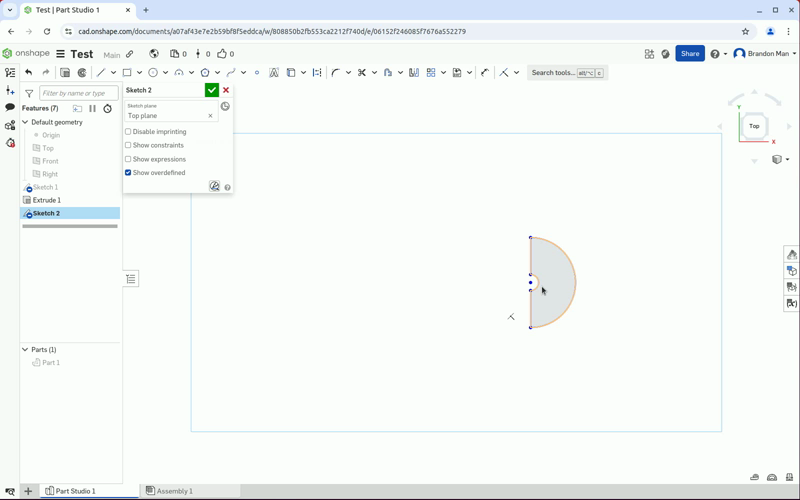
scroll(6)
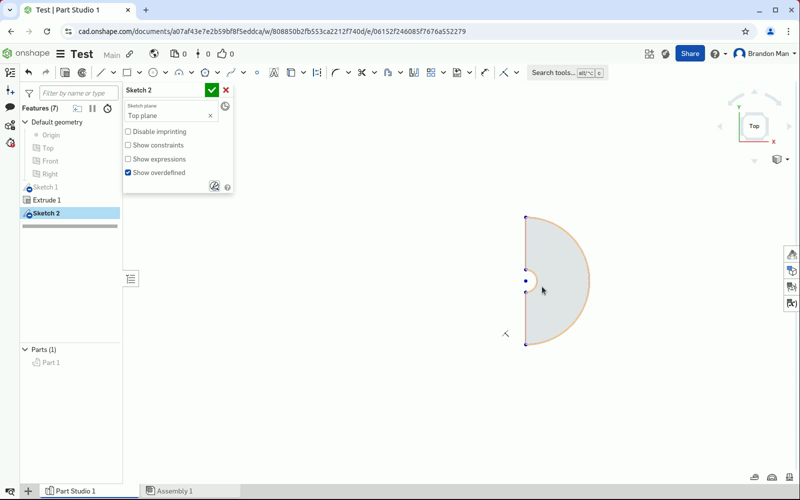
scroll(6)
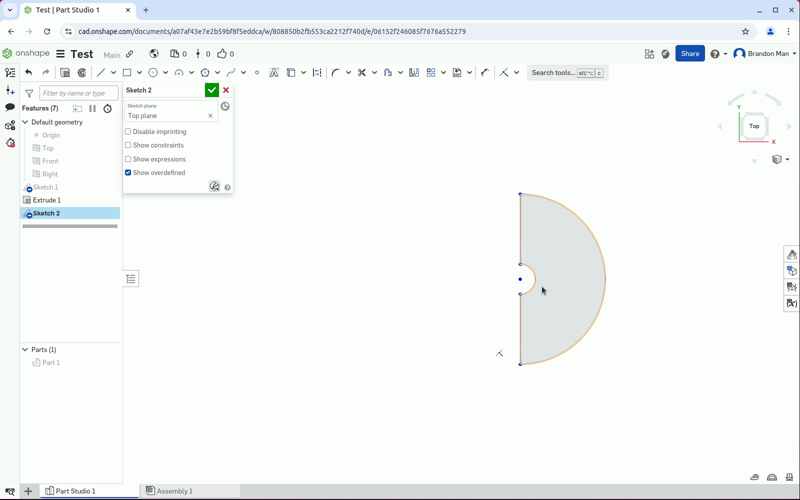
scroll(6)
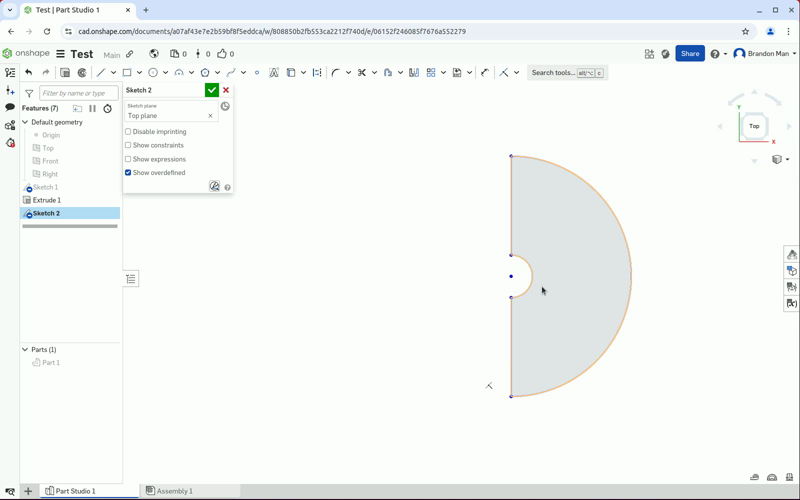
scroll(6)
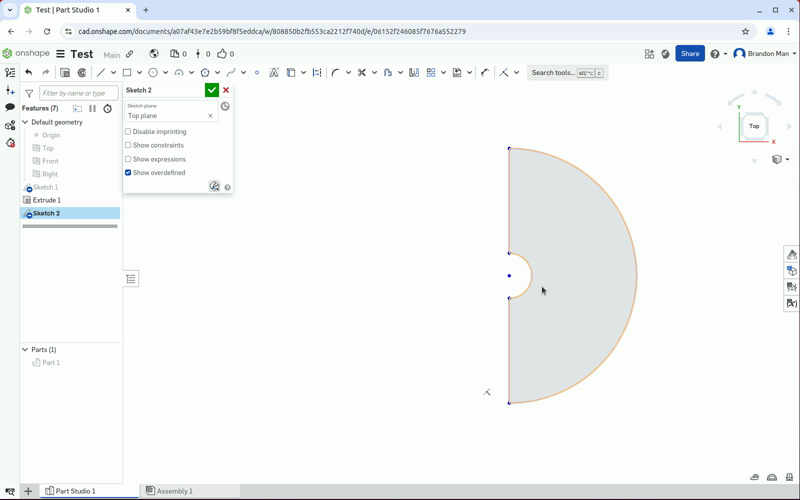
scroll(6)
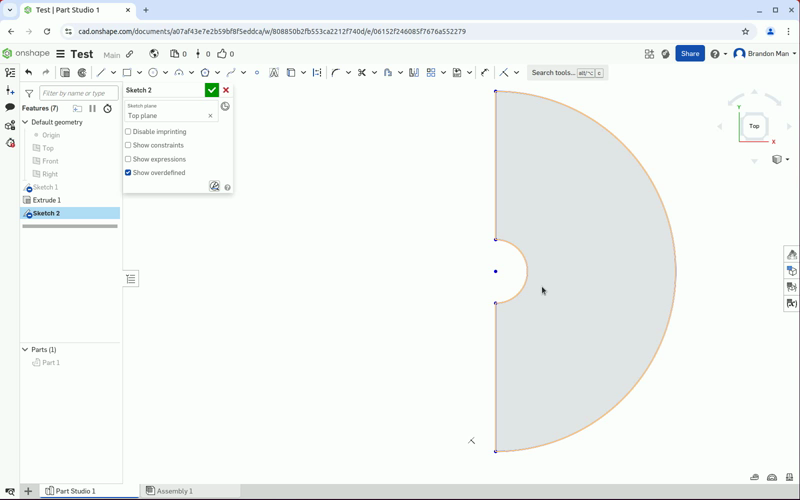
scroll(6)
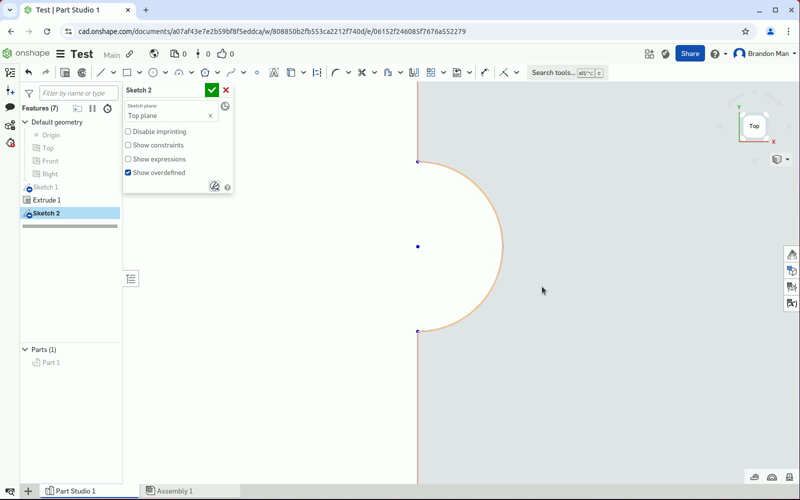
click(542, 286)
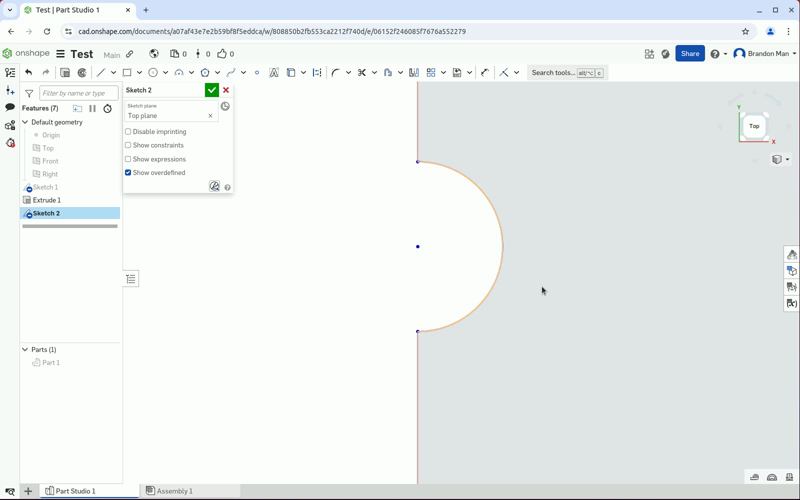
scroll(-6)
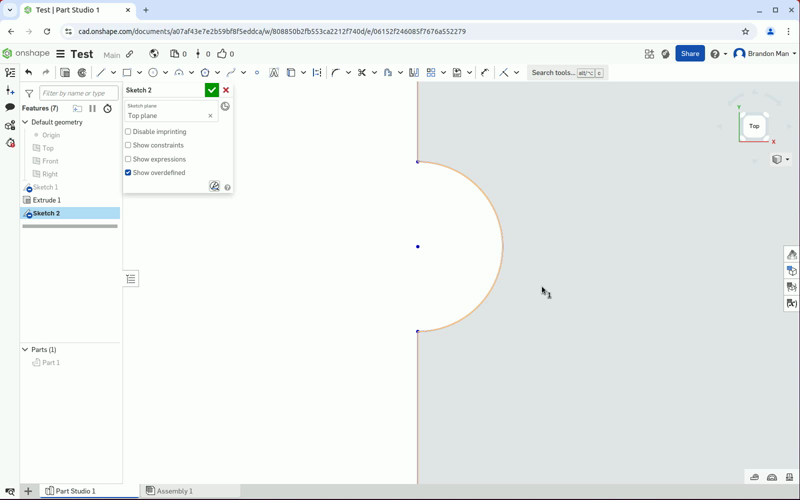
scroll(-6)
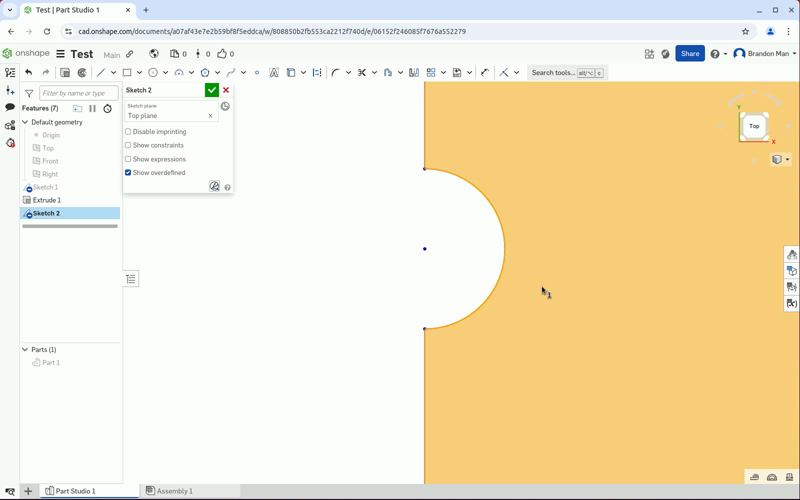
scroll(-6)
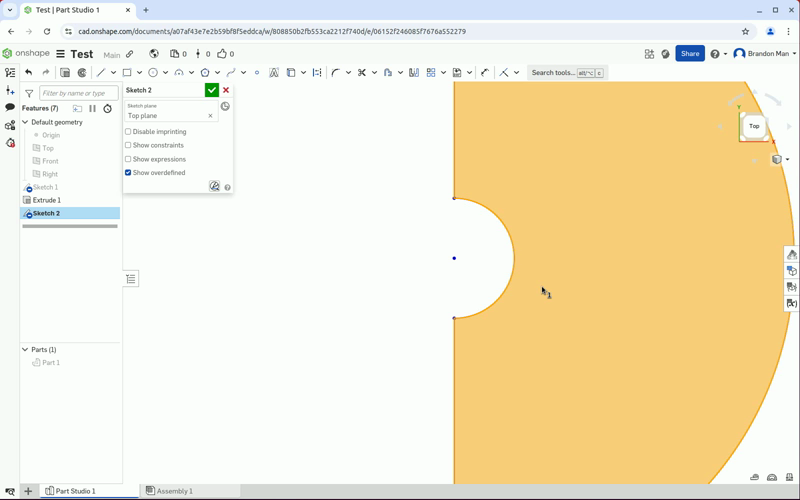
scroll(-6)
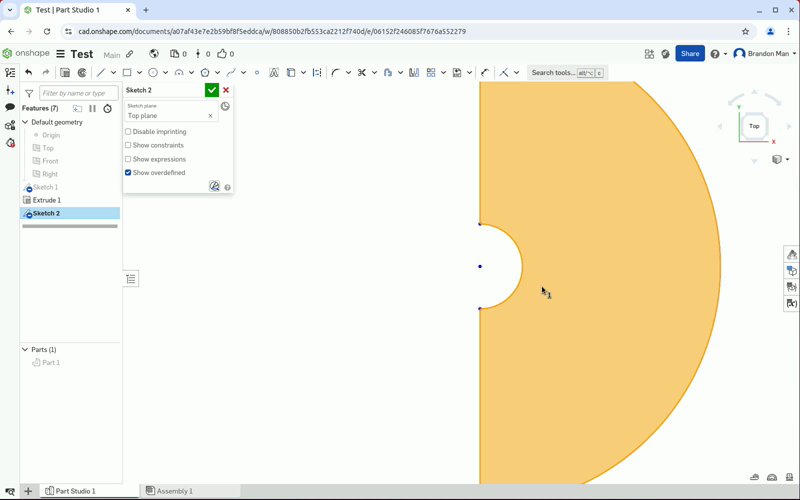
scroll(-6)
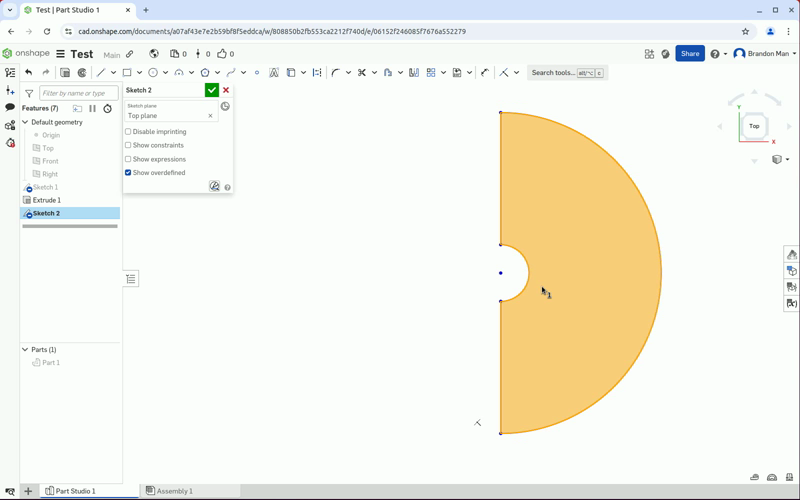
scroll(-6)
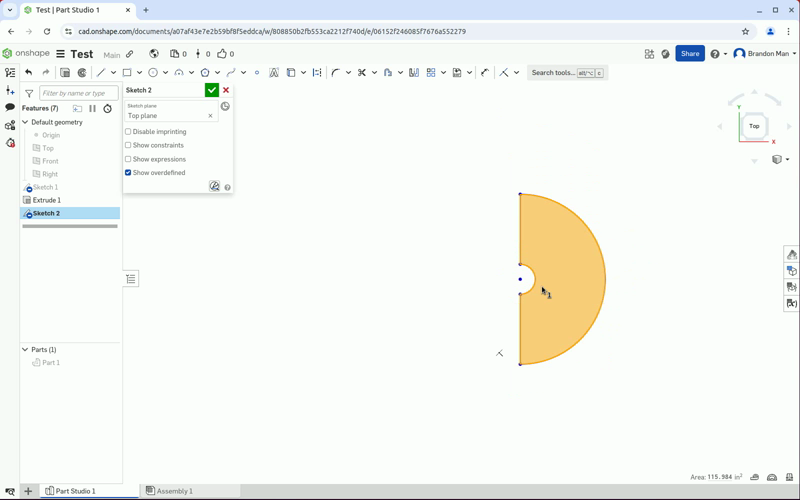
scroll(-6)
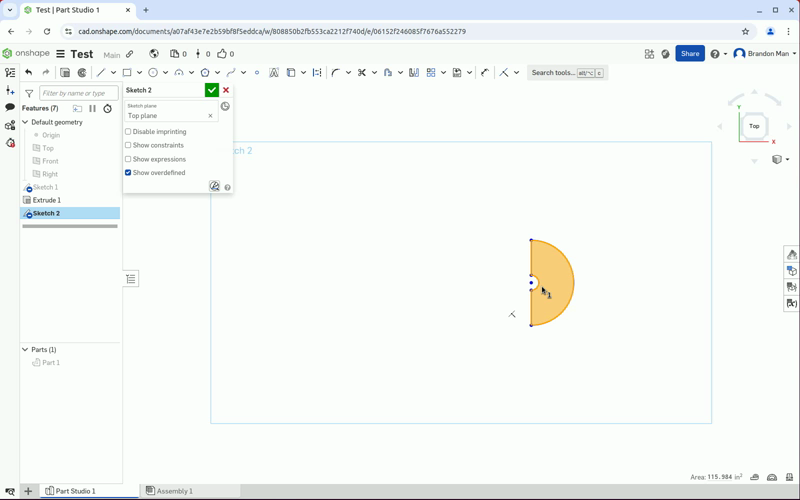
mouse_move(73, 352)
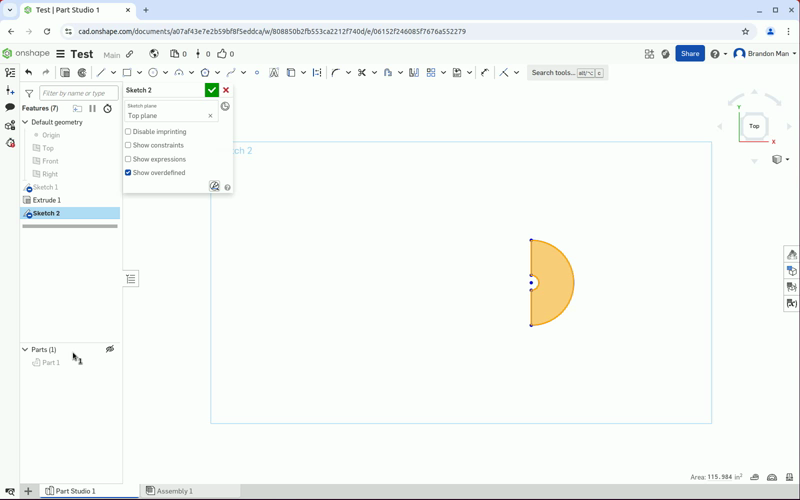
key(shift+y)
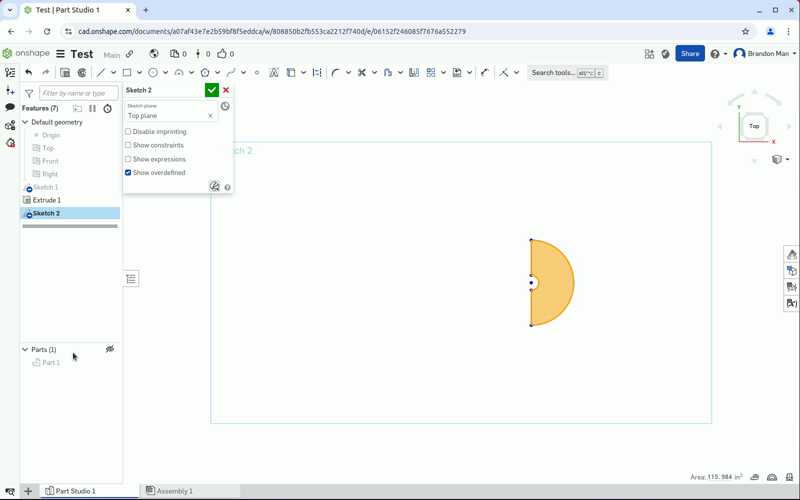
key(shift+e)
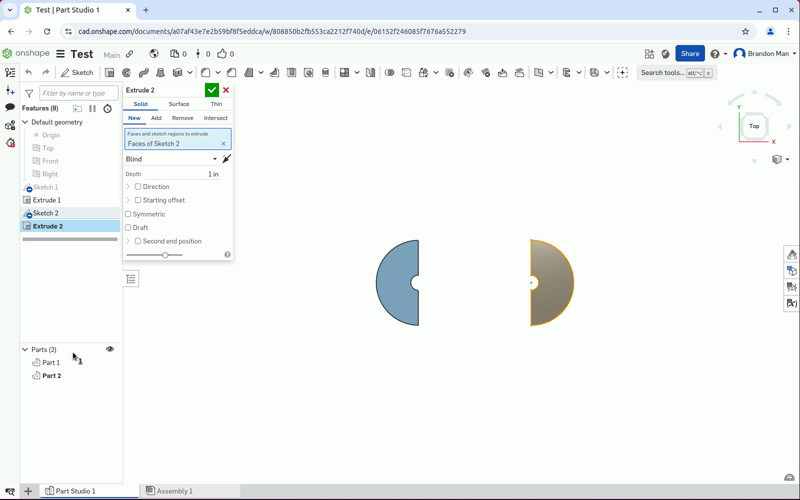
mouse_move(143, 106)
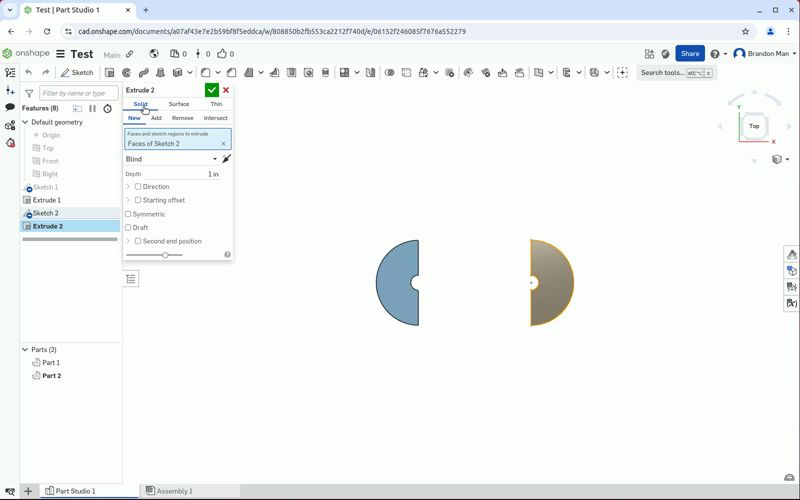
click(143, 106)
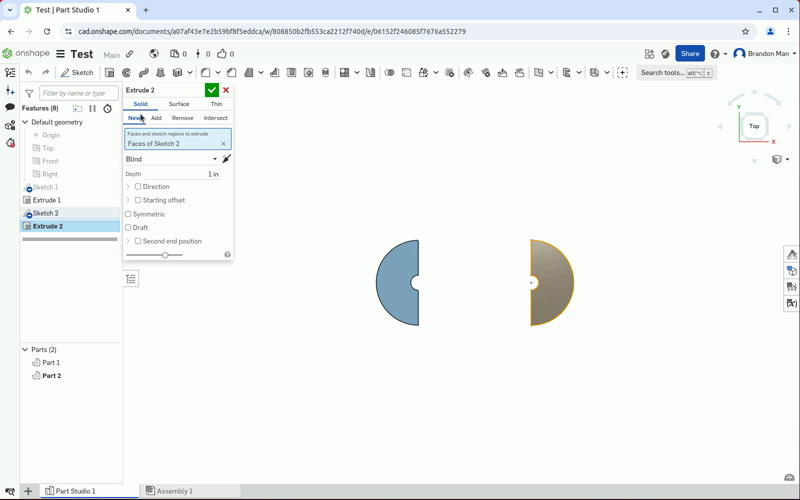
mouse_move(137, 120)
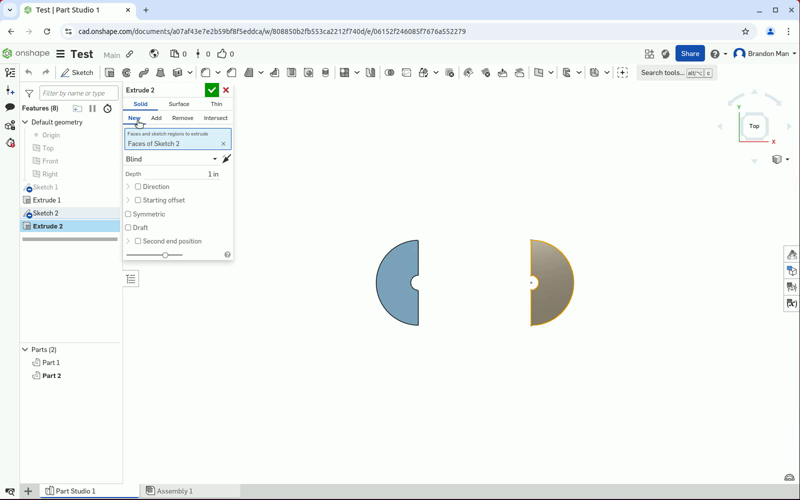
click(137, 120)
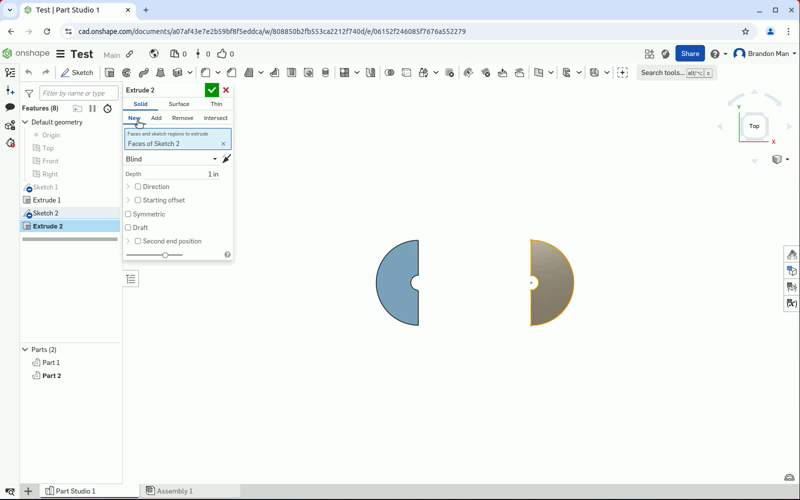
key(tab, 4)
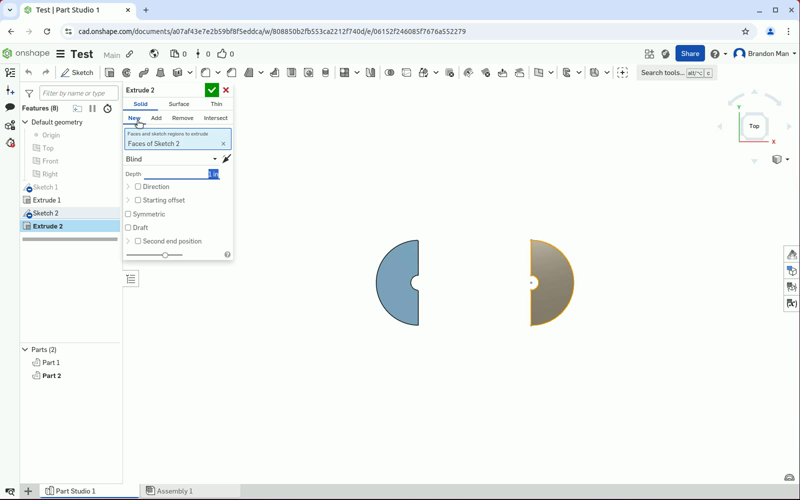
text(0.722)
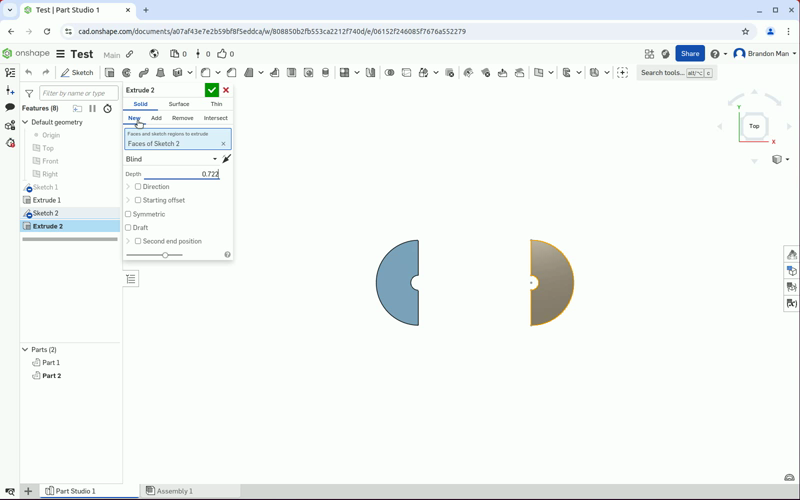
key(enter)
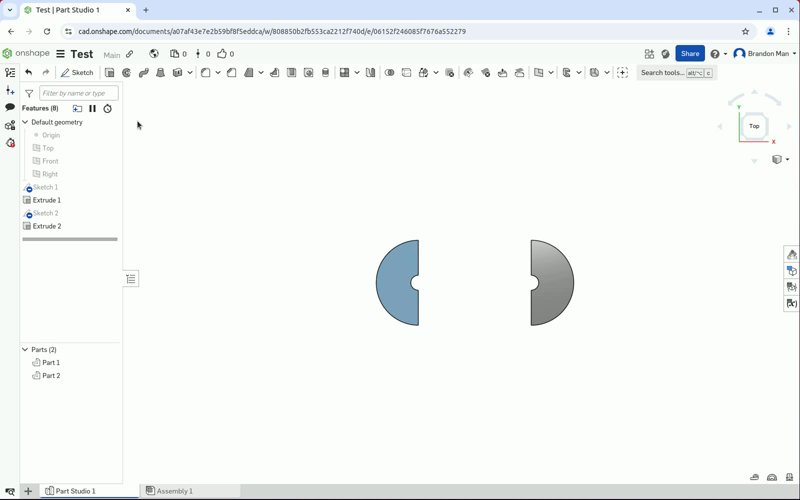
key(shift+h)
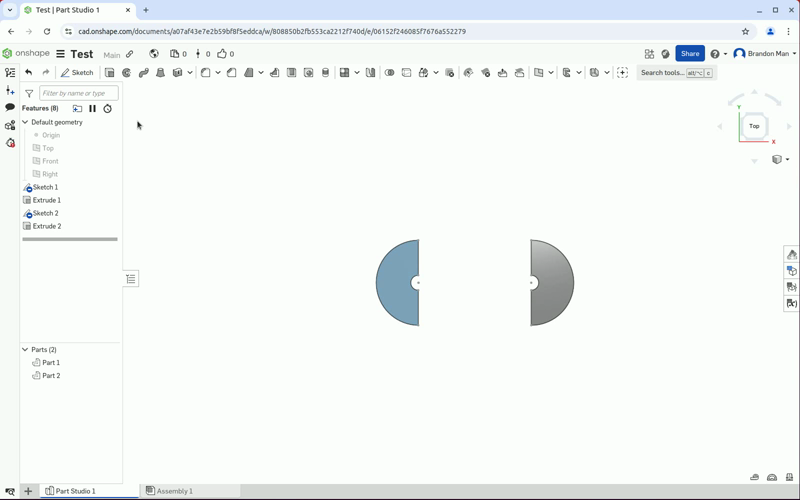
key(shift+h)
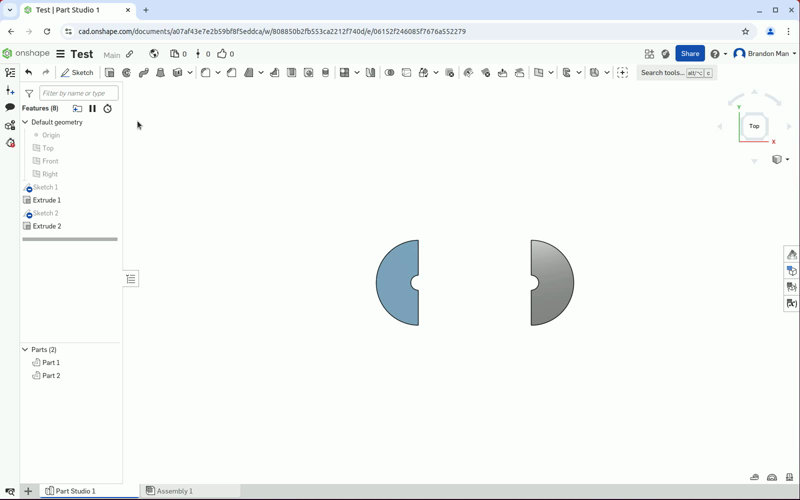
mouse_move(73, 189)
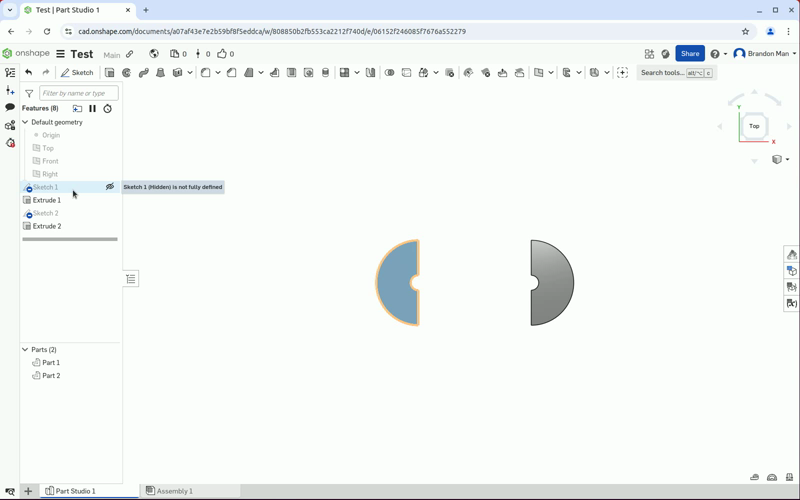
click(73, 189)
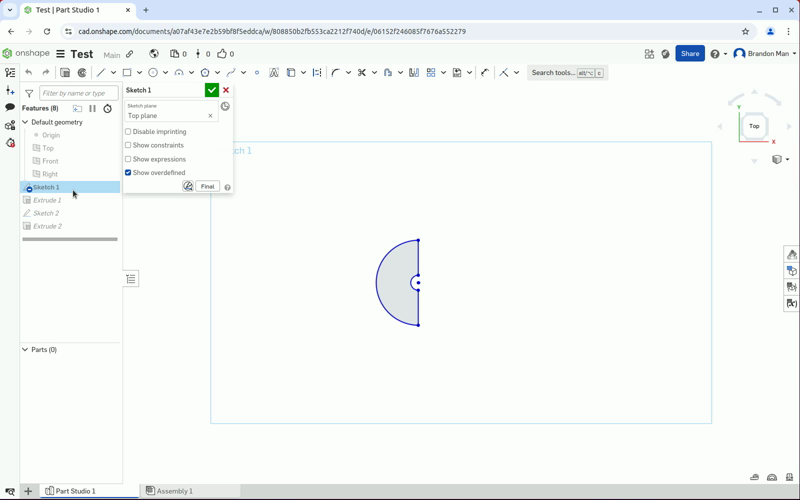
mouse_move(229, 92)
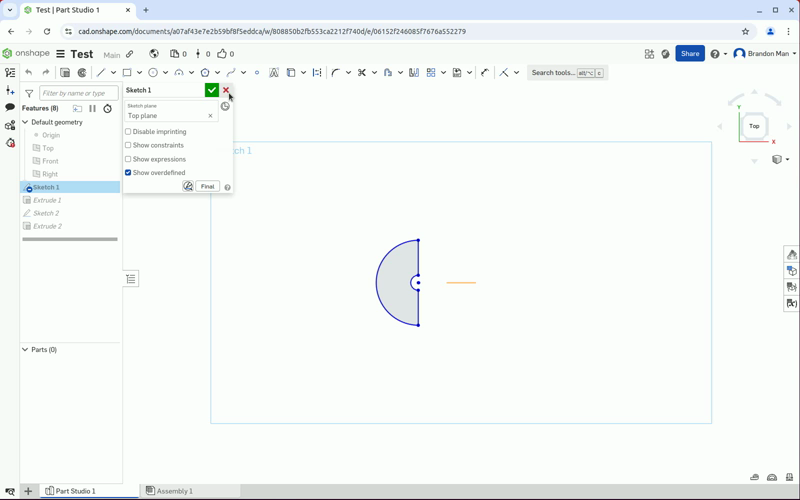
click(229, 92)
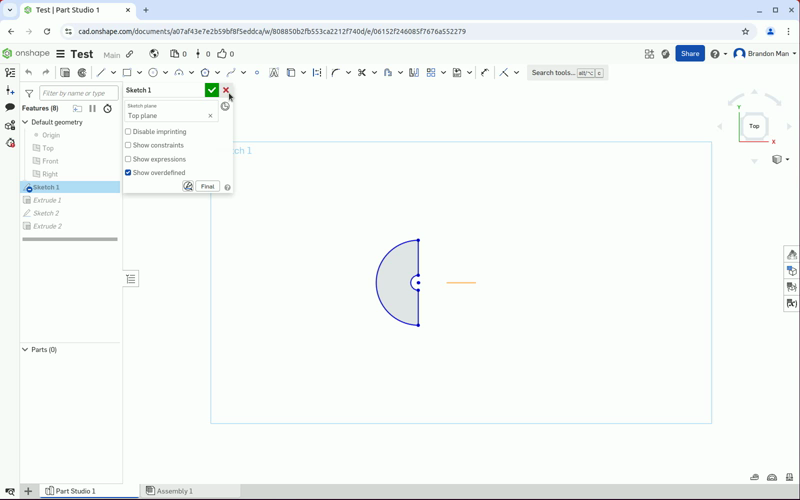
key(shift+s)
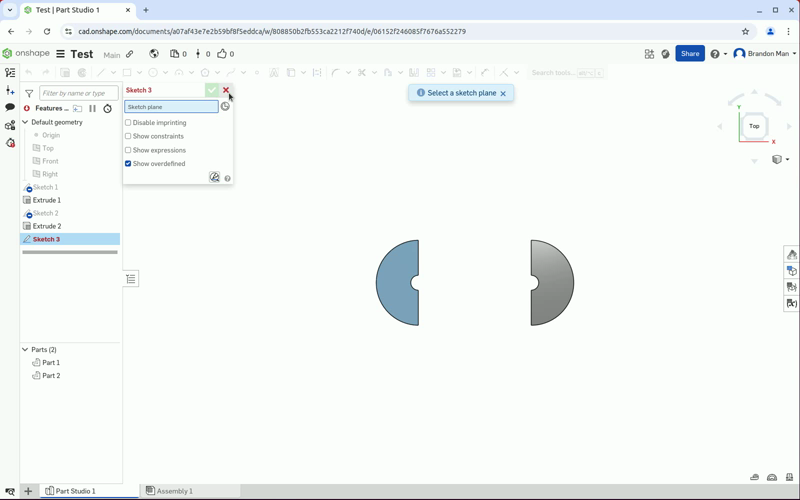
mouse_move(73, 150)
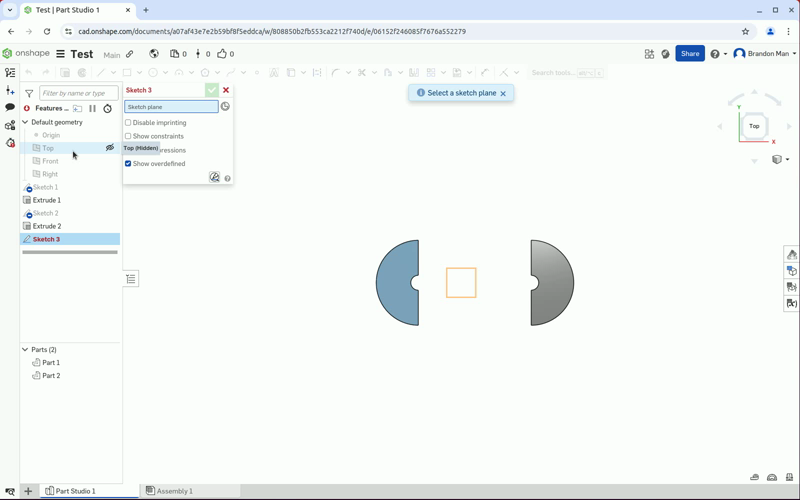
click(73, 150)
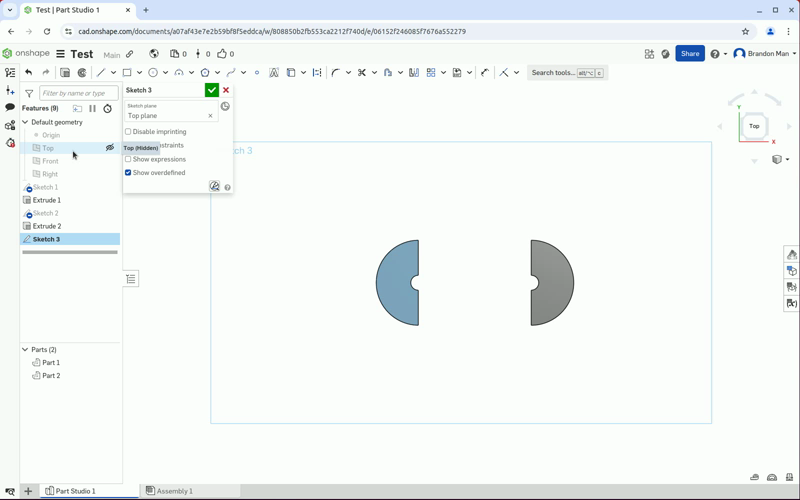
mouse_move(73, 352)
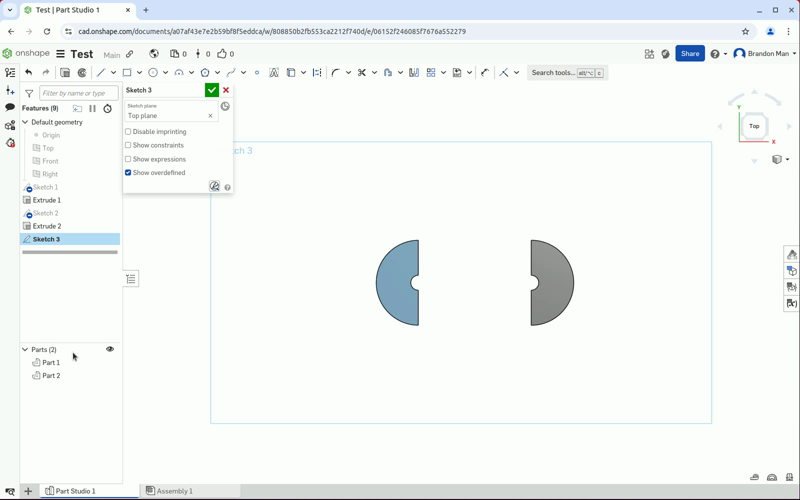
key(y)
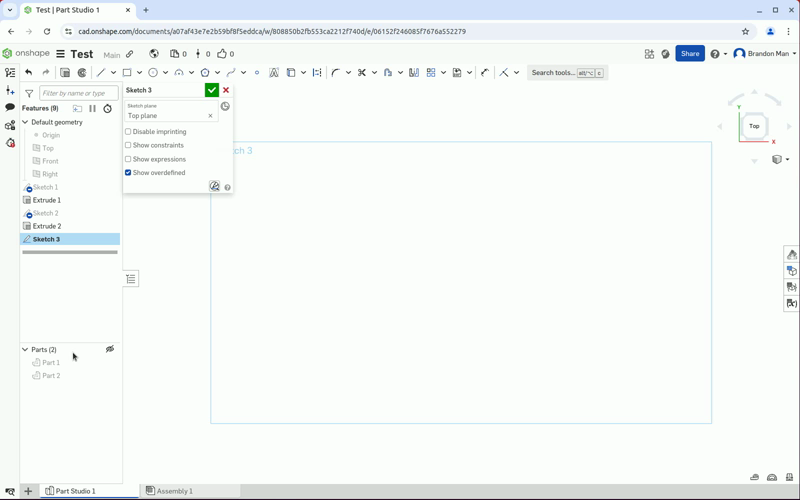
key(l)
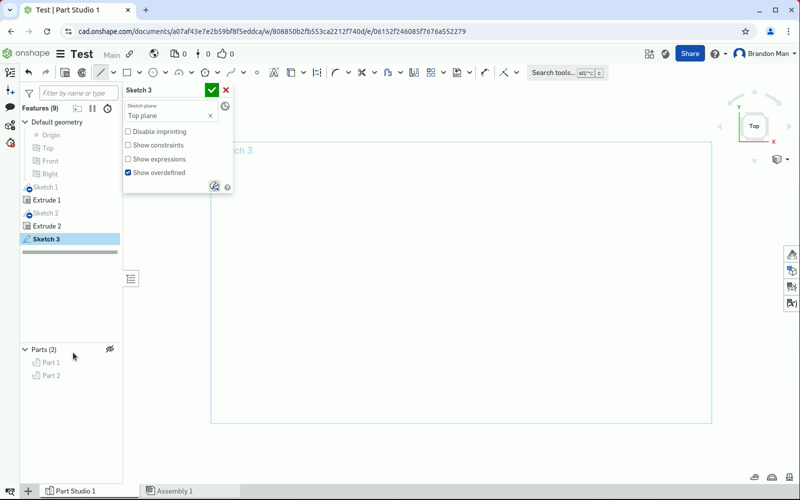
key_down(shift)
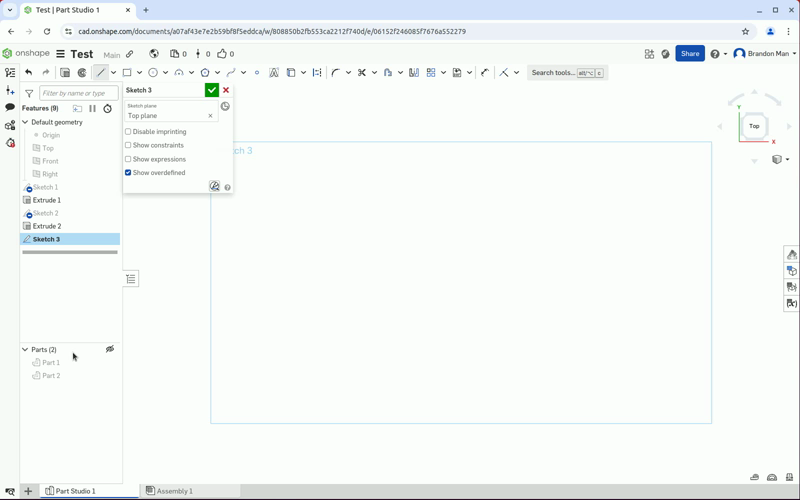
mouse_move(418, 325)
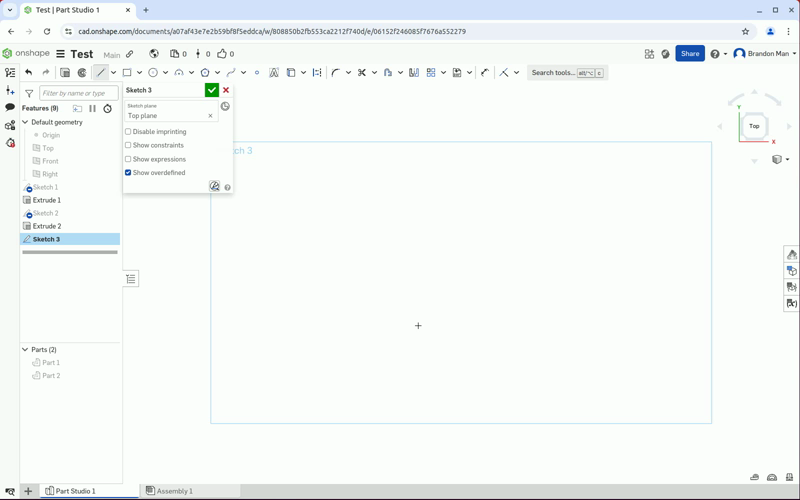
click(418, 325)
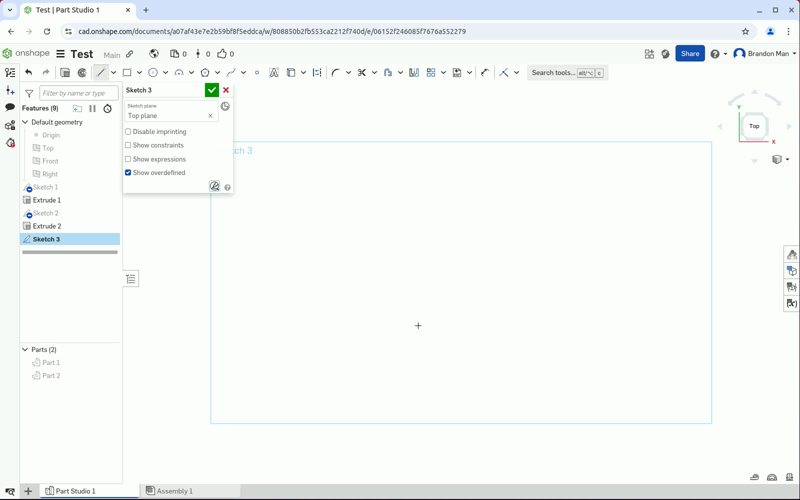
key_up(shift)
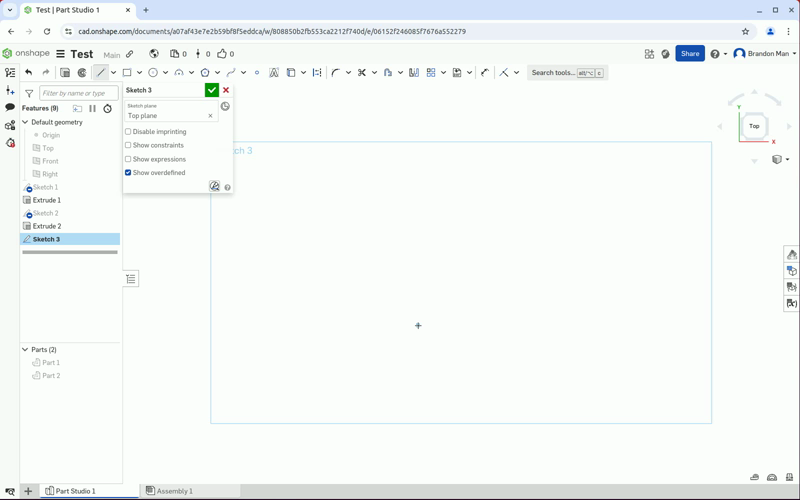
key_down(shift)
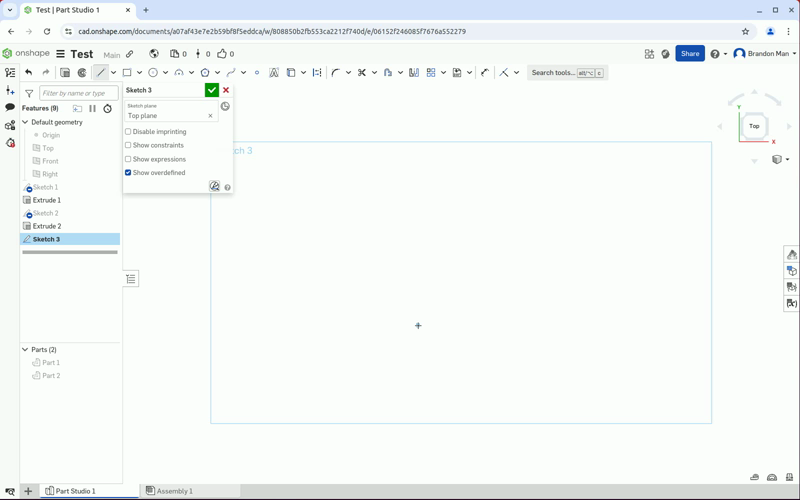
mouse_move(531, 325)
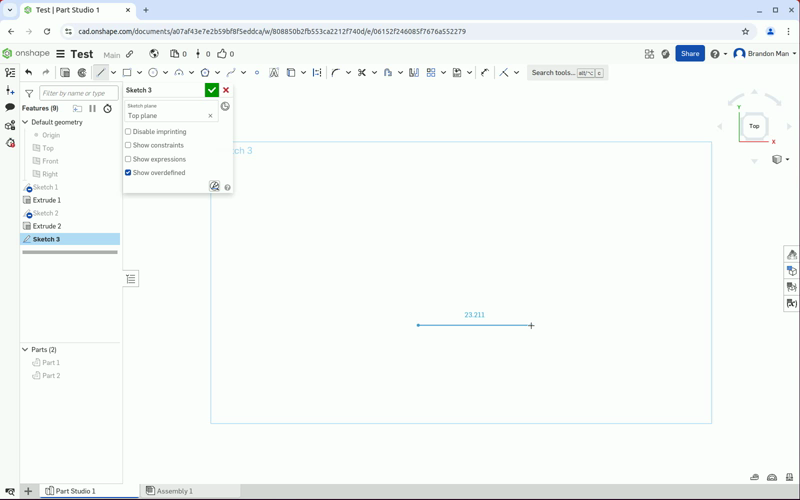
click(531, 325)
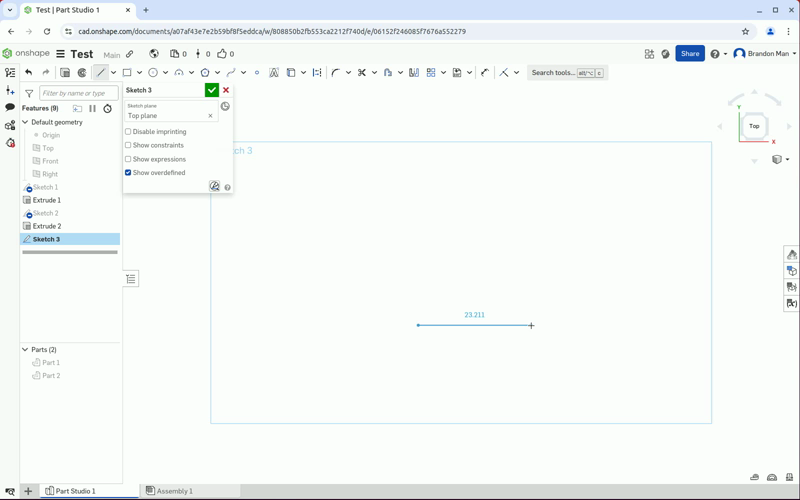
key_up(shift)
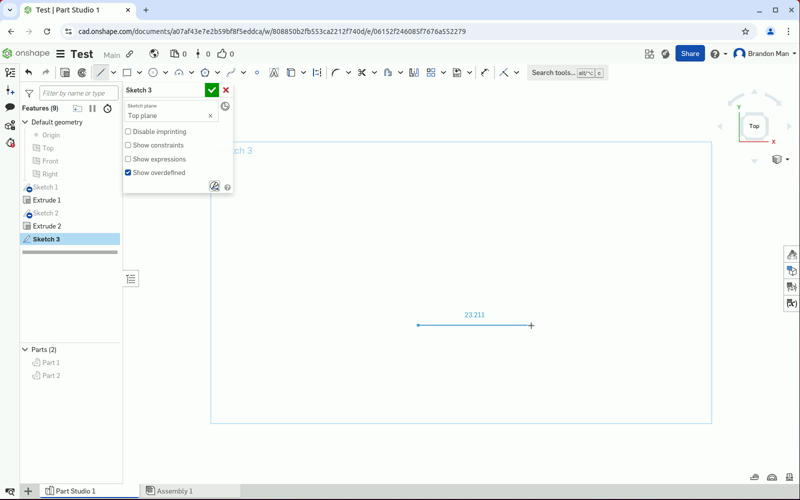
key_down(shift)
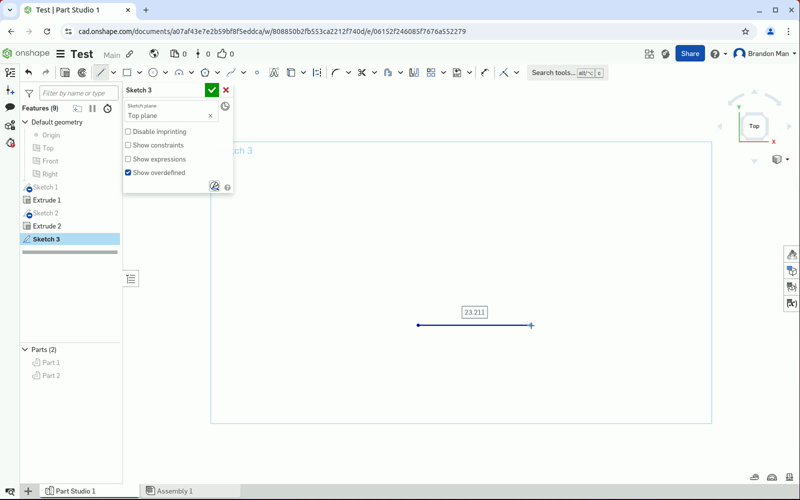
mouse_move(561, 325)
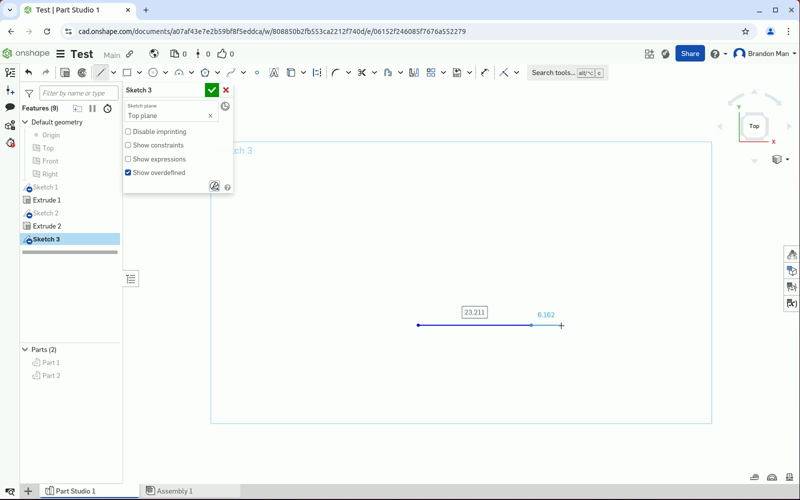
mouse_move(531, 289)
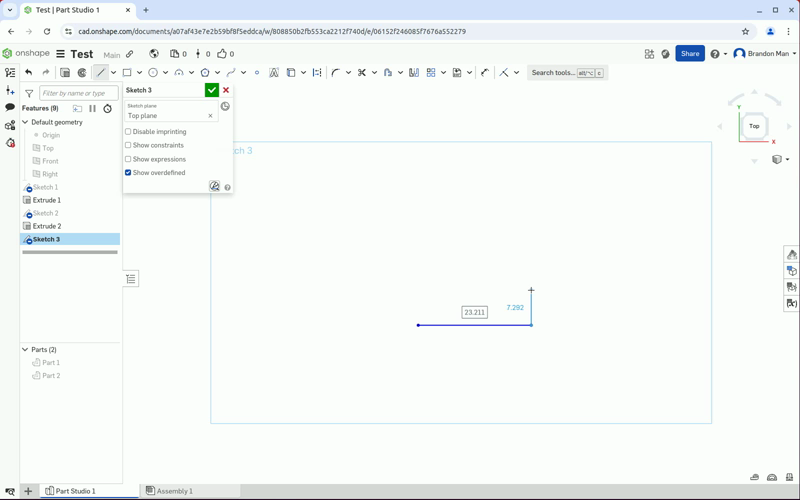
click(531, 289)
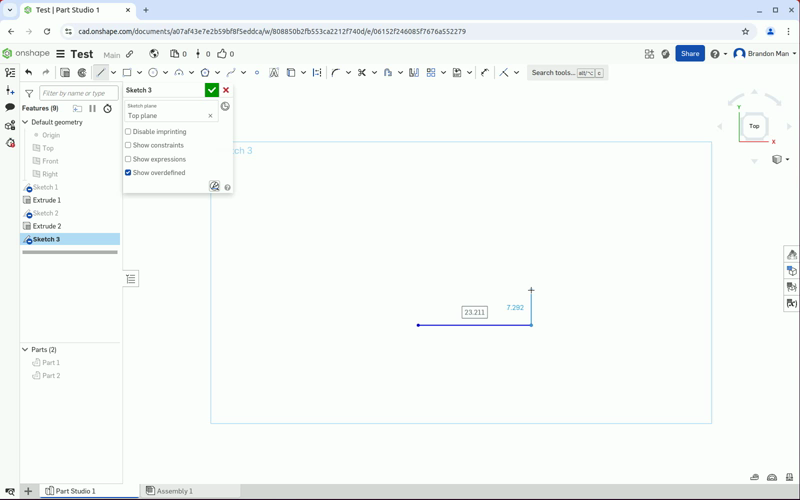
key_up(shift)
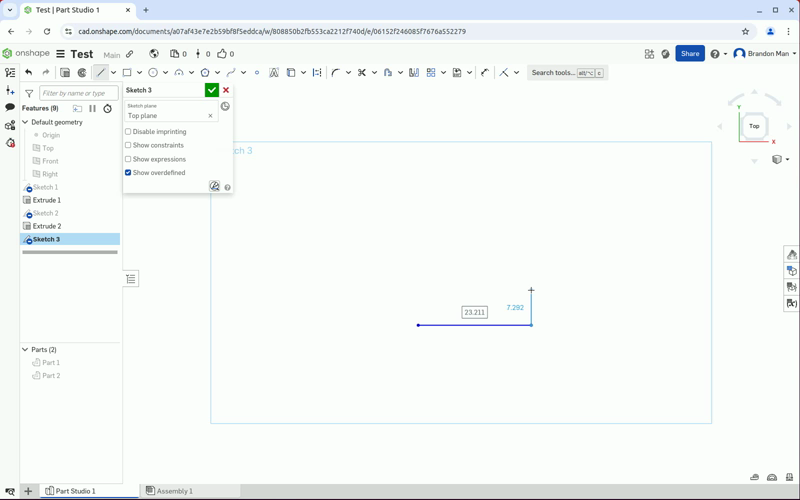
key(esc)
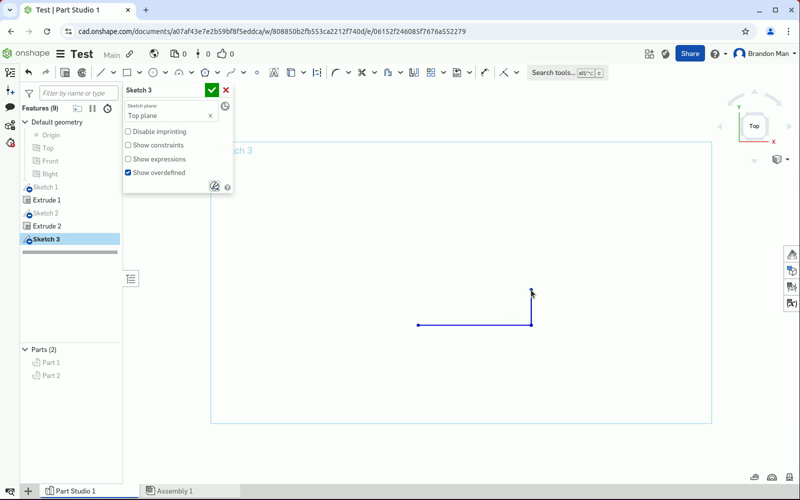
key(a)
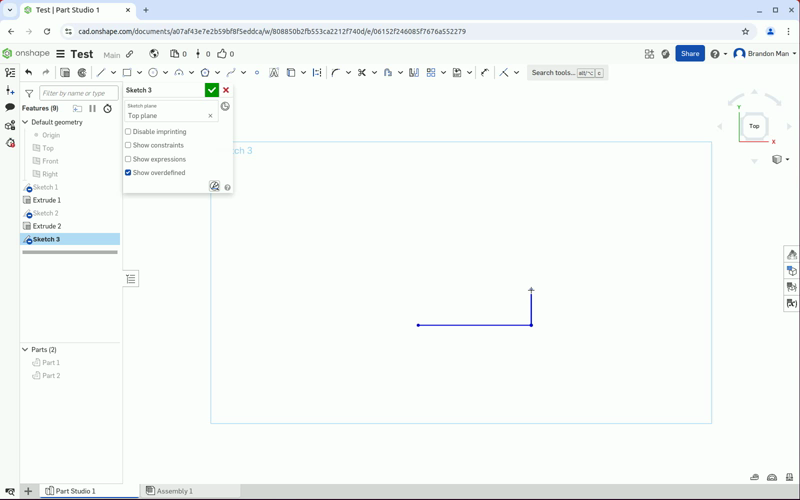
mouse_move(531, 289)
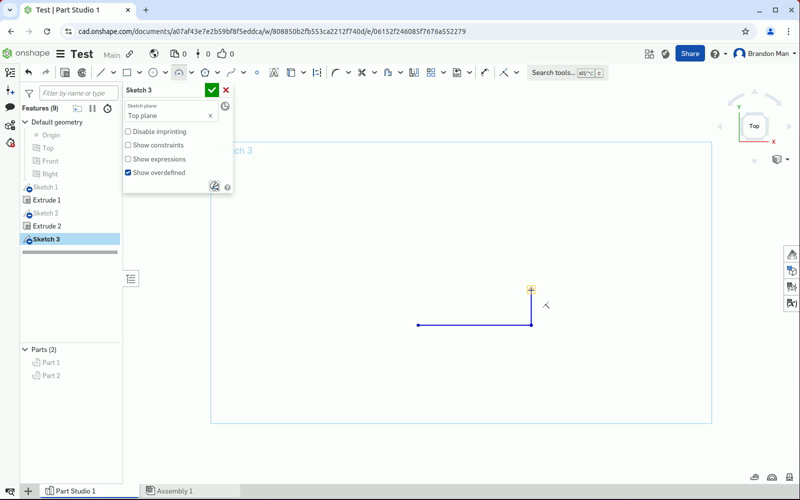
click(531, 289)
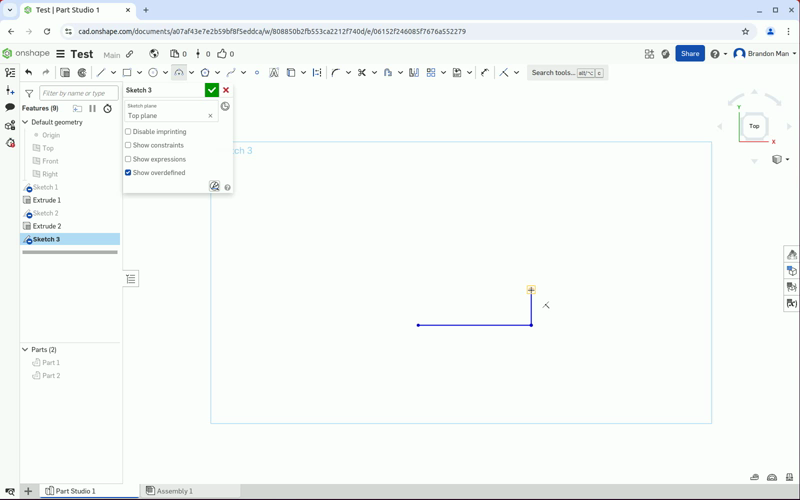
key_down(shift)
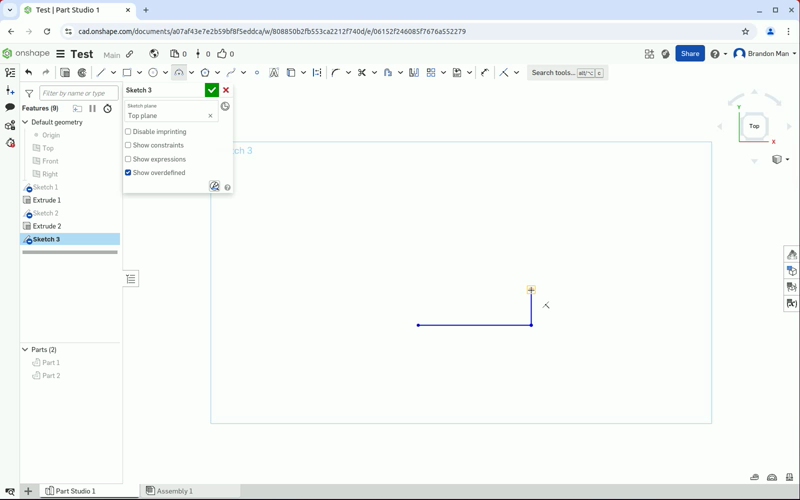
mouse_move(531, 275)
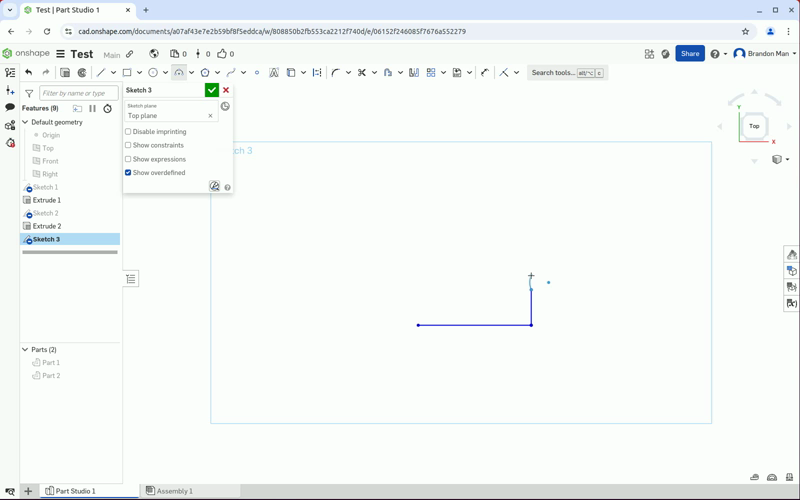
click(531, 275)
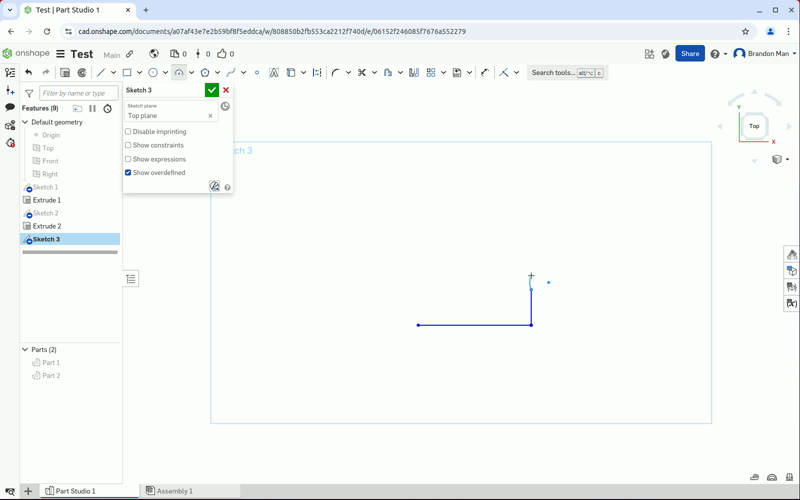
mouse_move(524, 282)
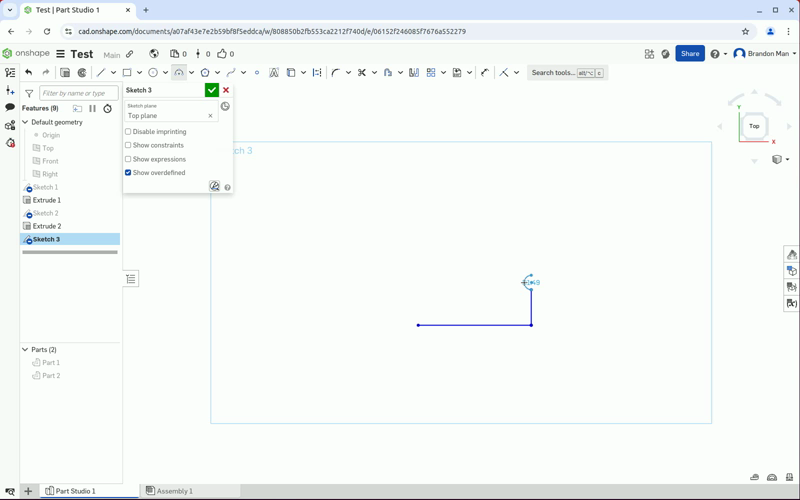
click(524, 282)
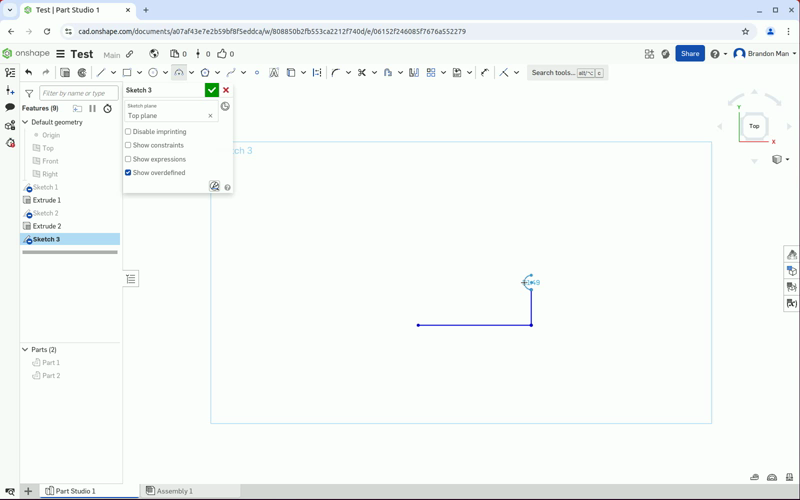
key_up(shift)
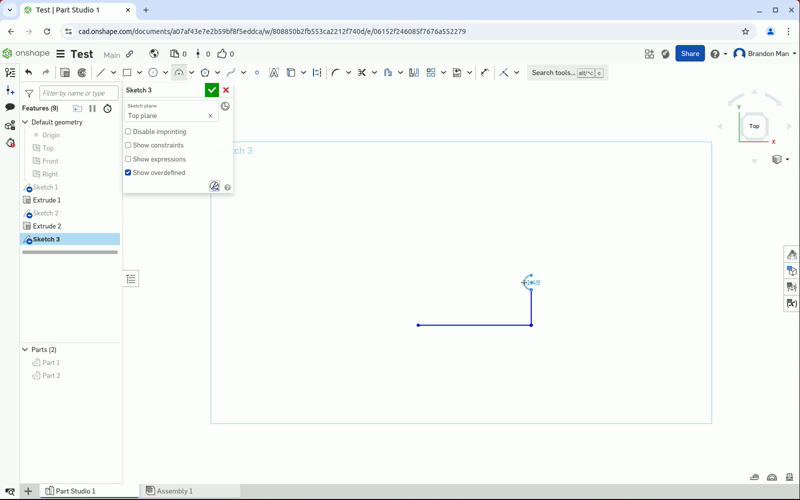
key(esc)
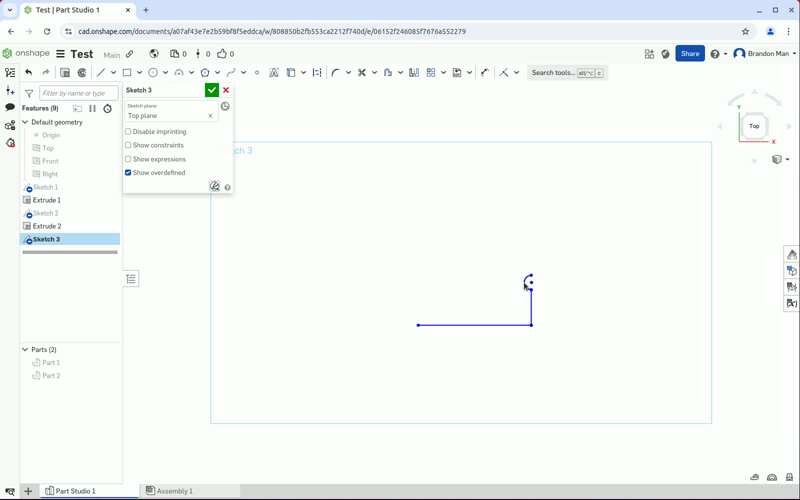
key(l)
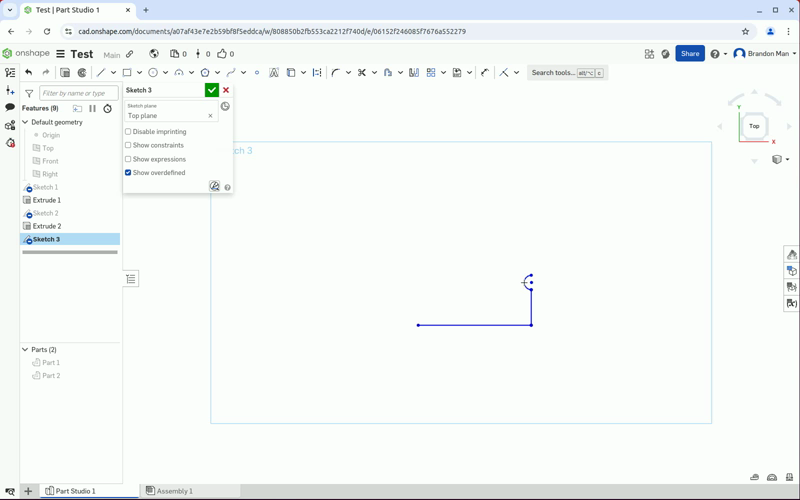
mouse_move(531, 275)
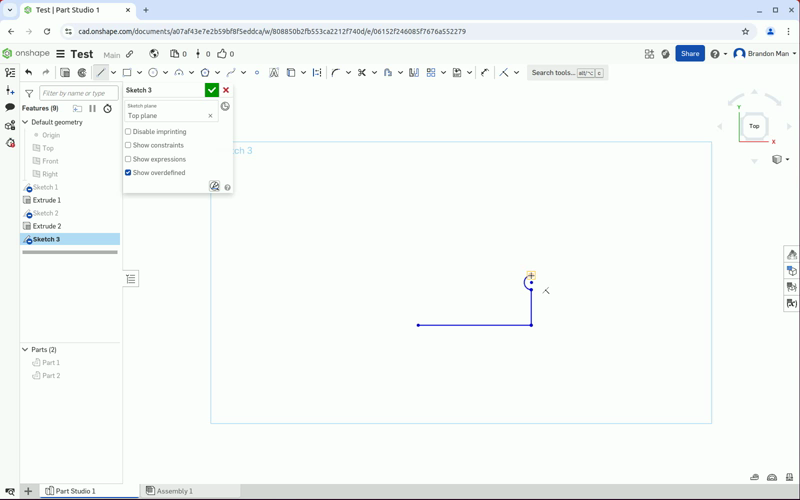
click(531, 275)
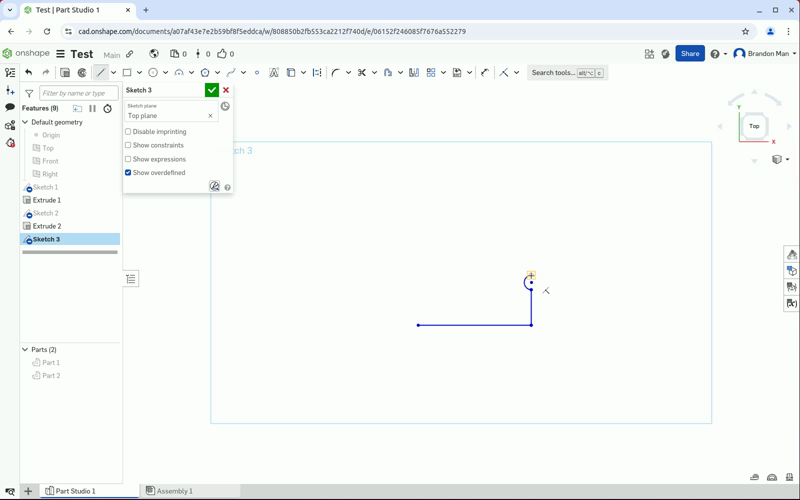
key_down(shift)
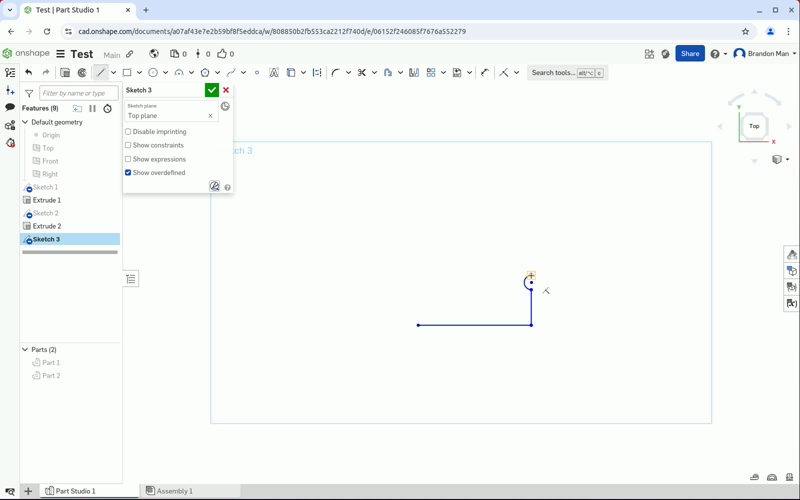
mouse_move(561, 275)
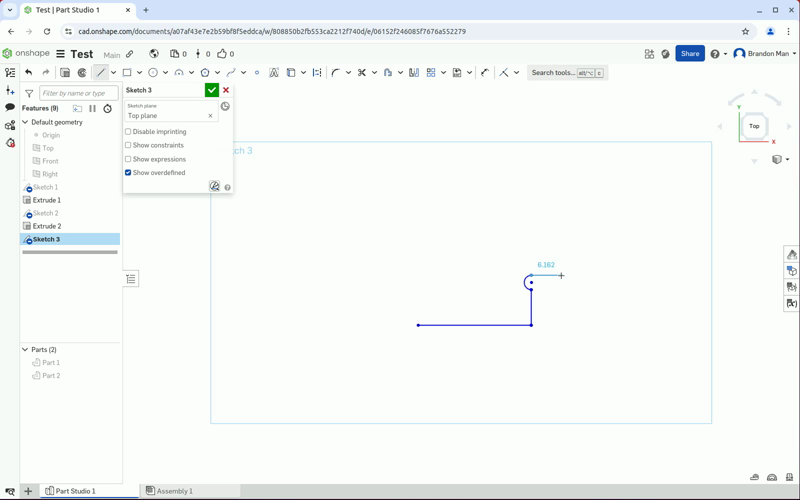
mouse_move(531, 240)
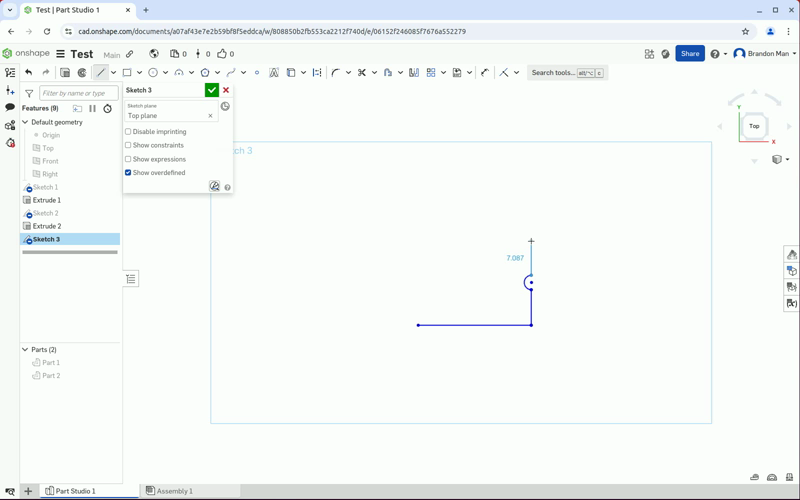
click(531, 240)
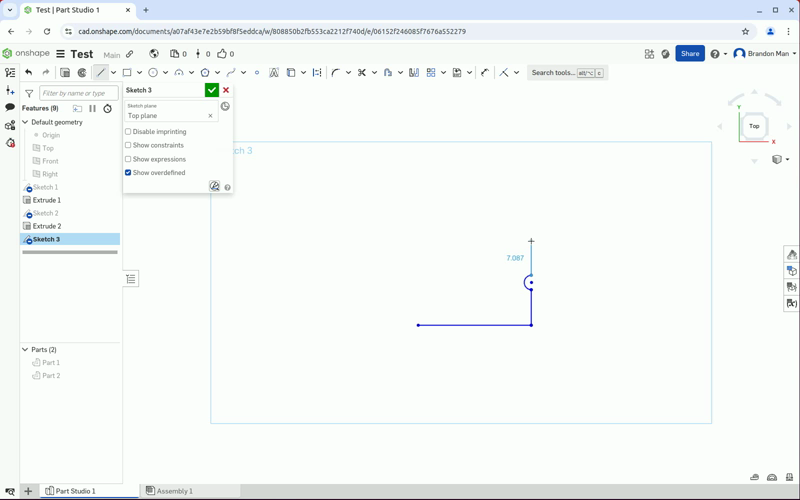
key_up(shift)
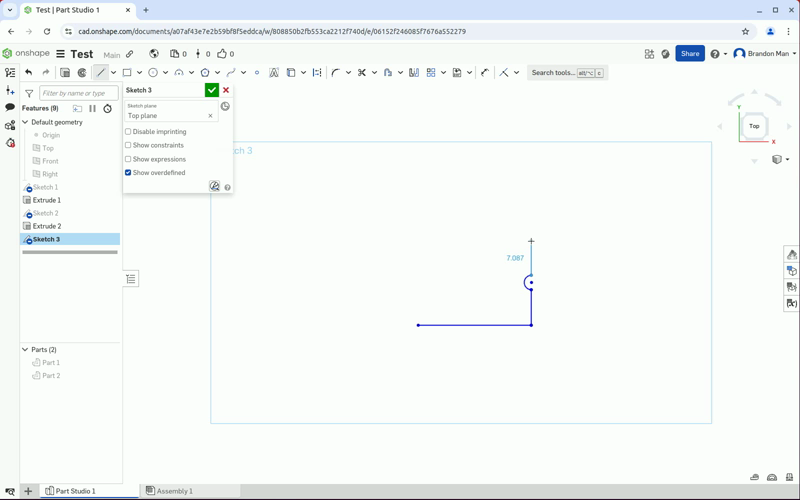
key_down(shift)
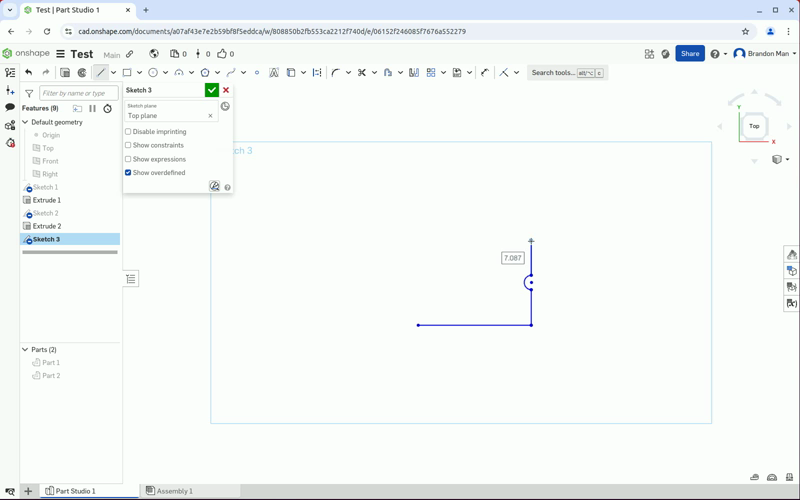
mouse_move(418, 240)
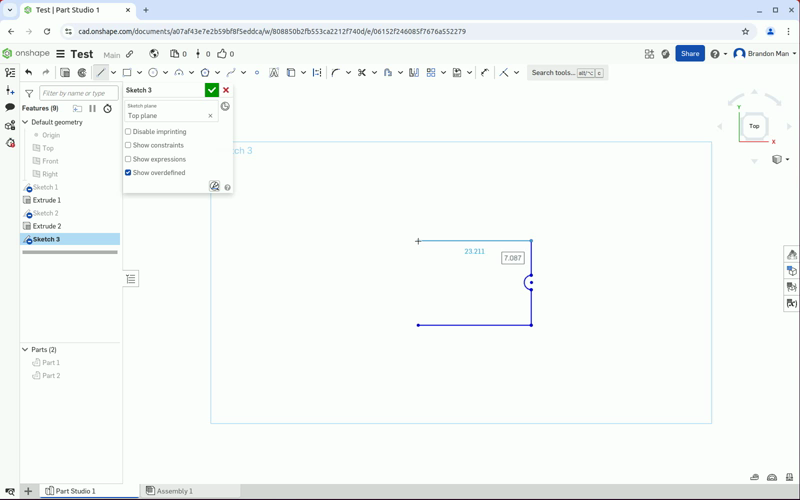
click(418, 240)
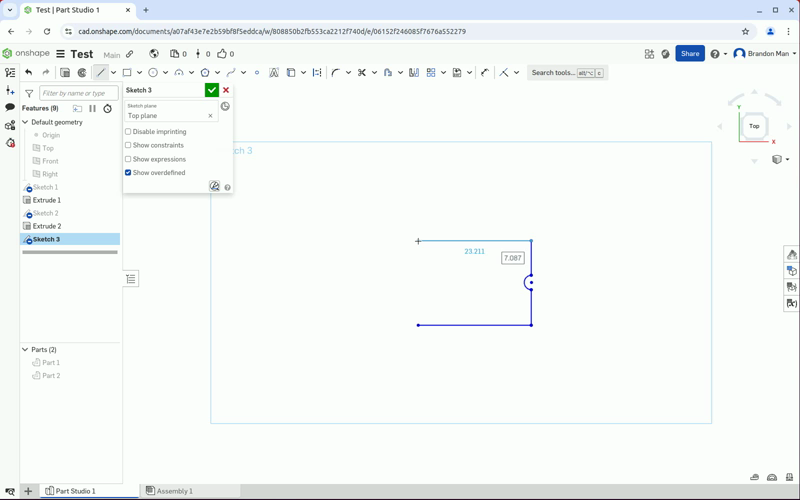
key_up(shift)
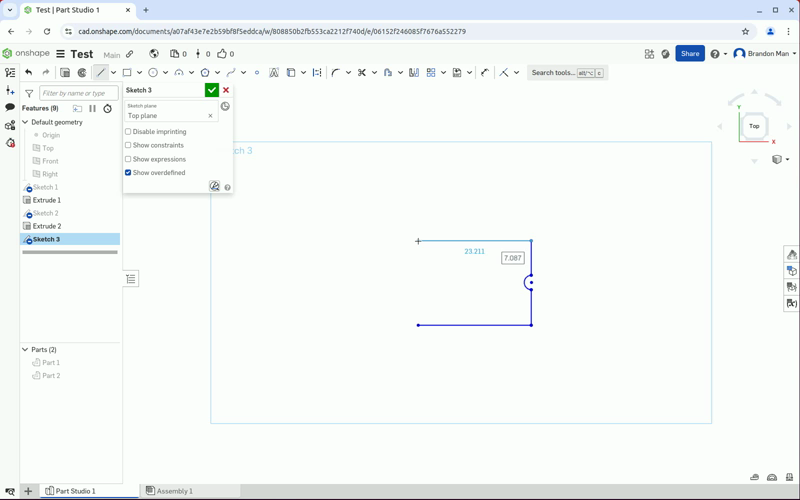
key_down(shift)
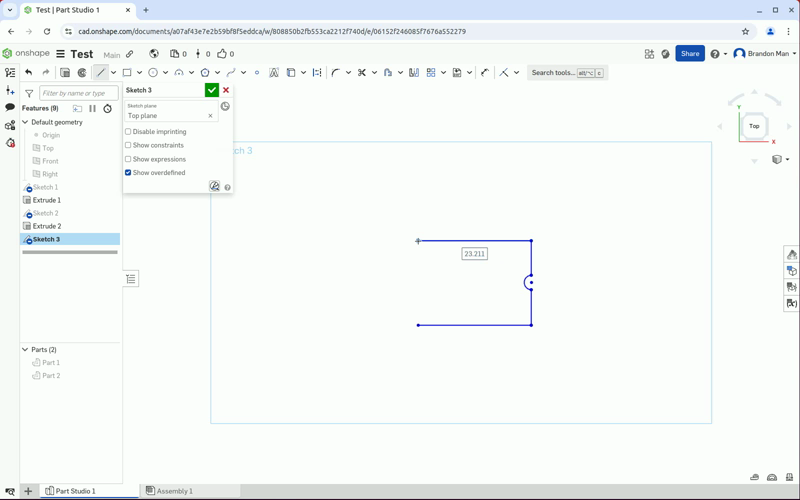
mouse_move(448, 240)
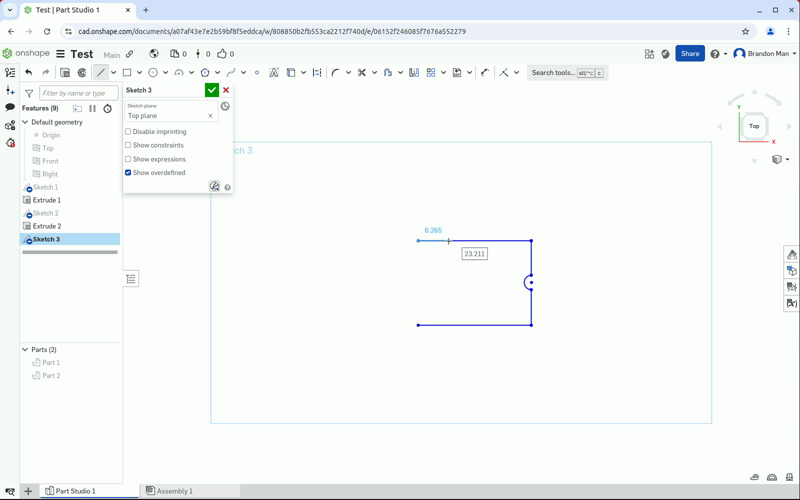
mouse_move(418, 275)
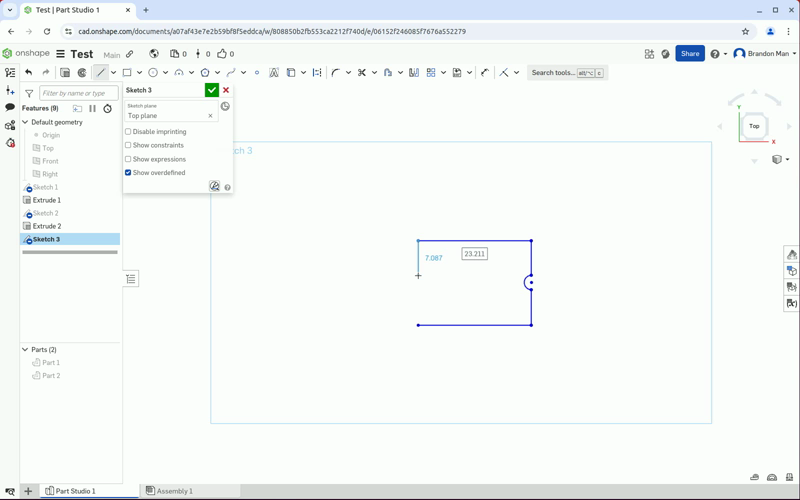
click(418, 275)
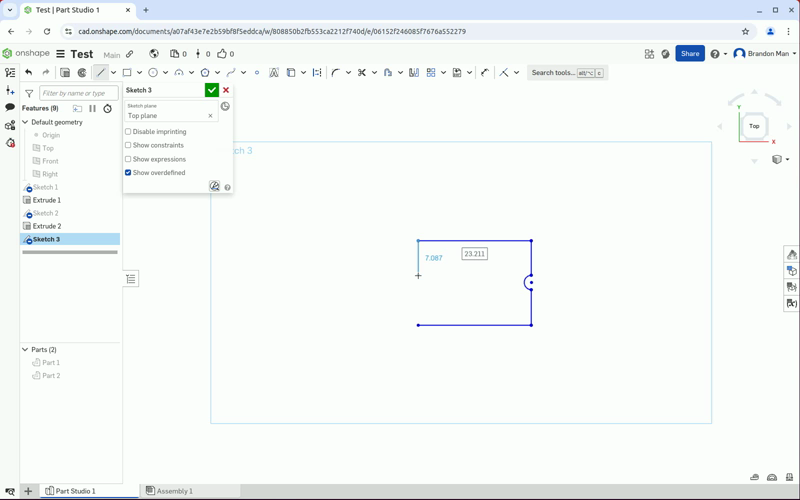
key_up(shift)
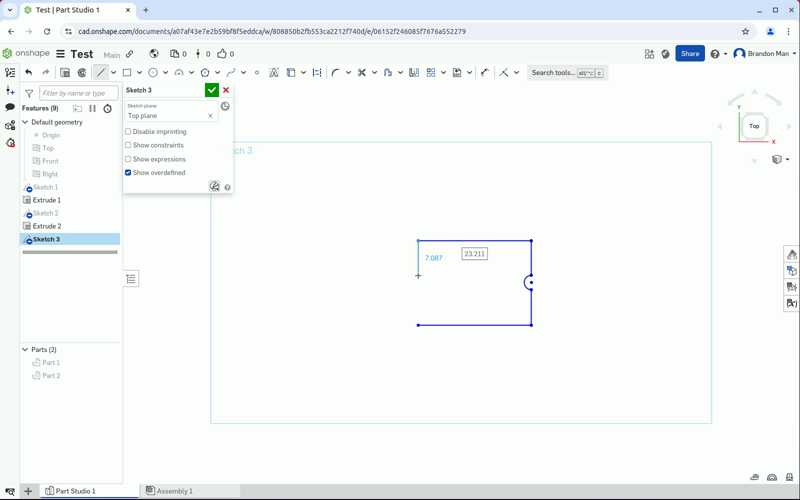
key(esc)
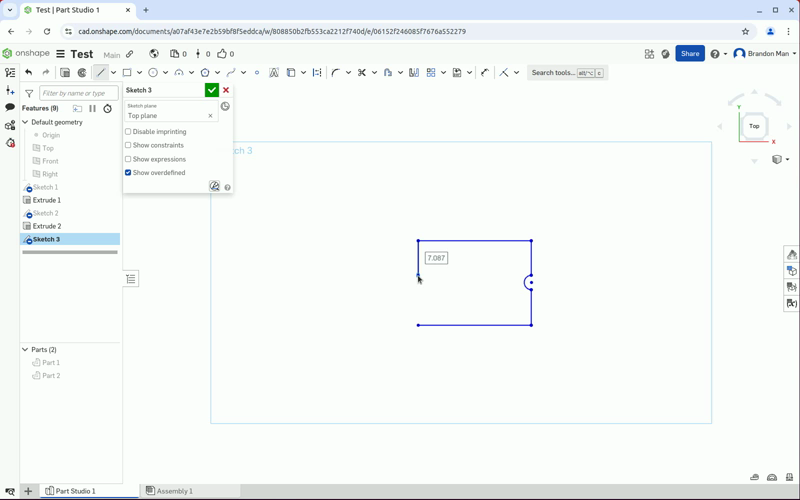
key(a)
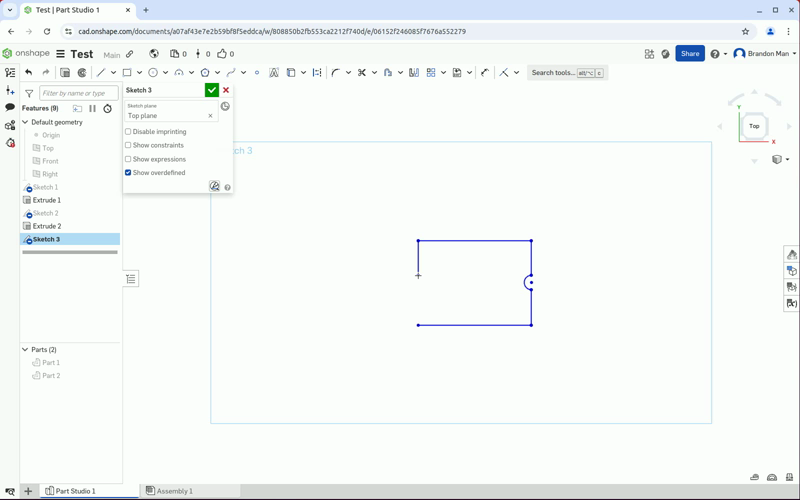
mouse_move(418, 275)
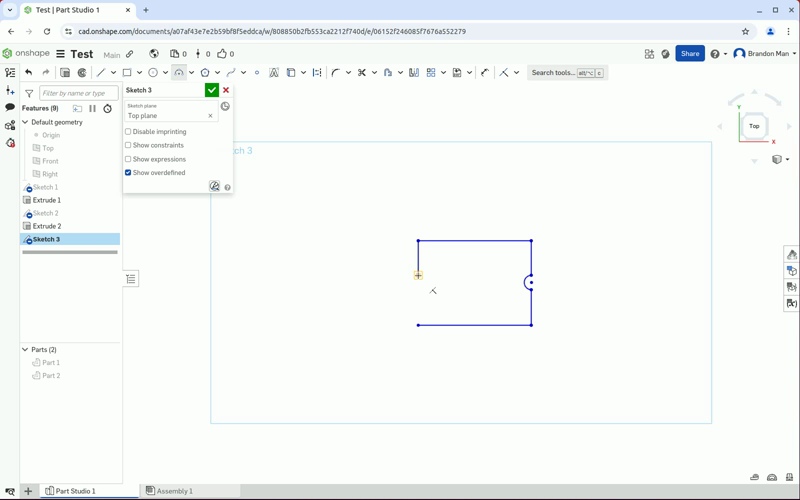
click(418, 275)
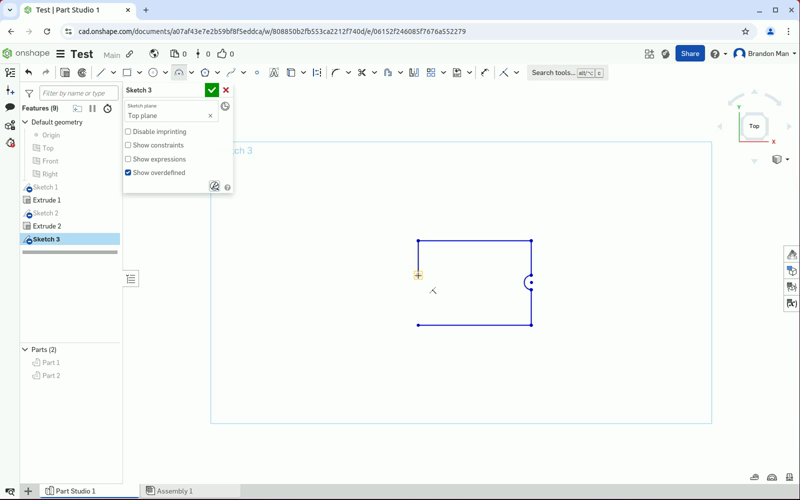
key_down(shift)
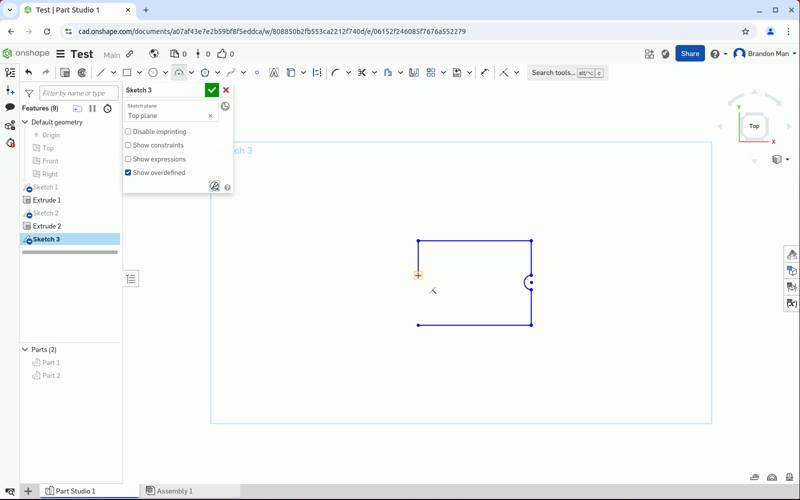
mouse_move(418, 289)
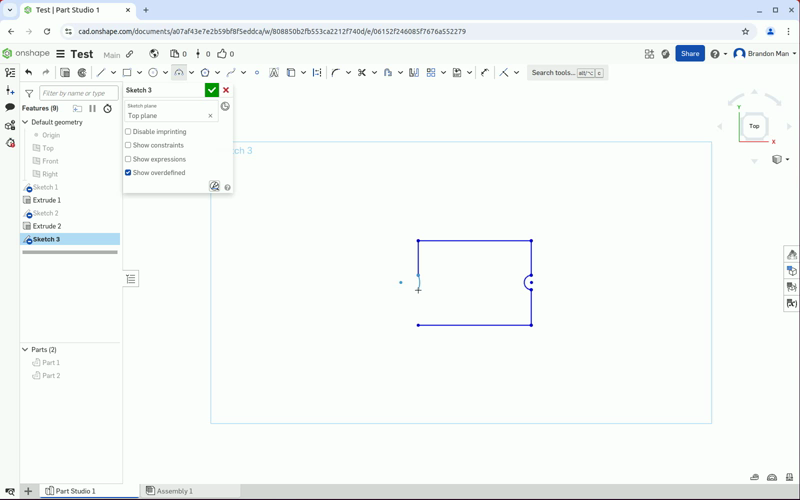
click(418, 289)
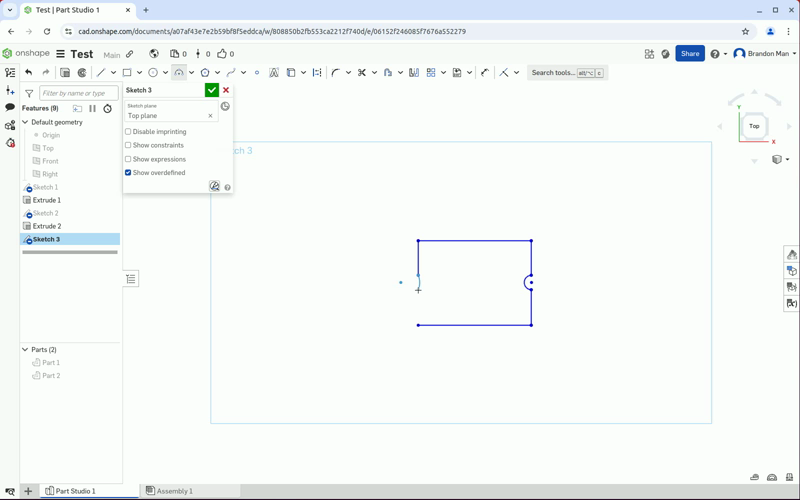
mouse_move(425, 282)
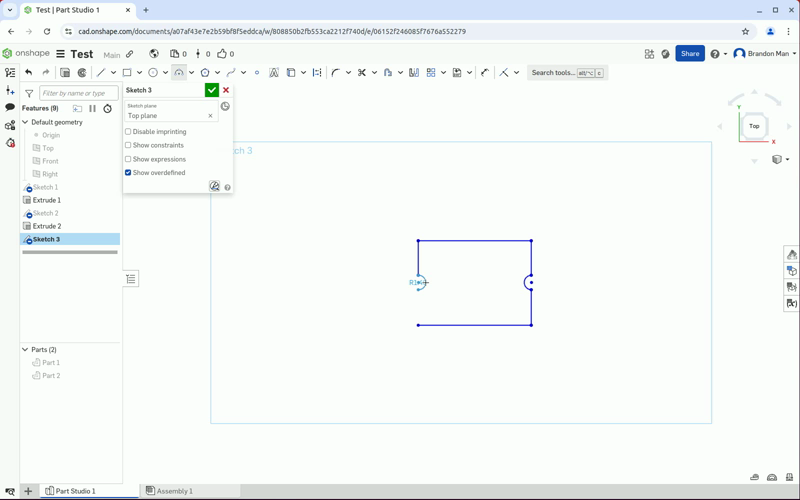
click(425, 282)
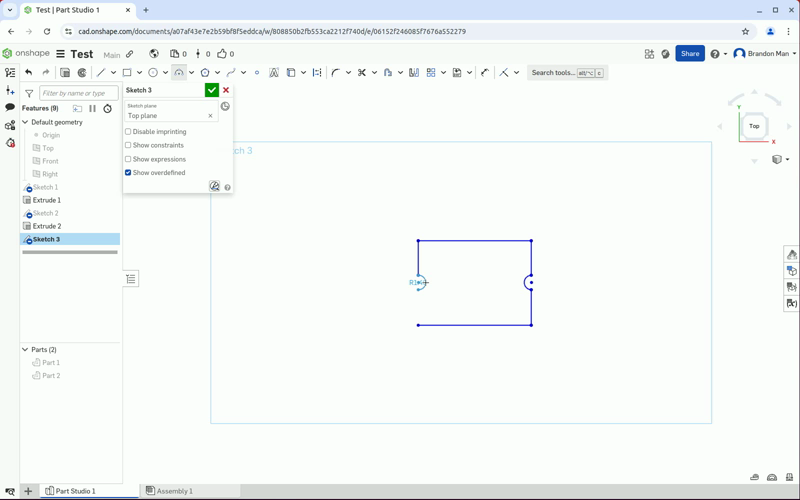
key_up(shift)
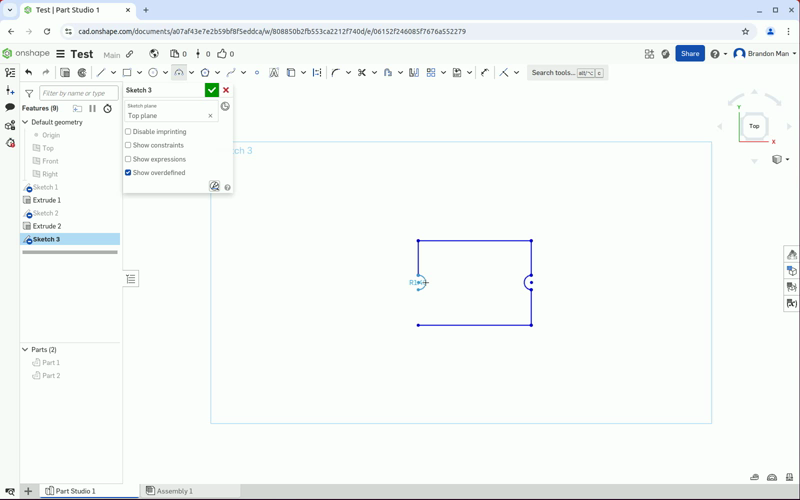
key(esc)
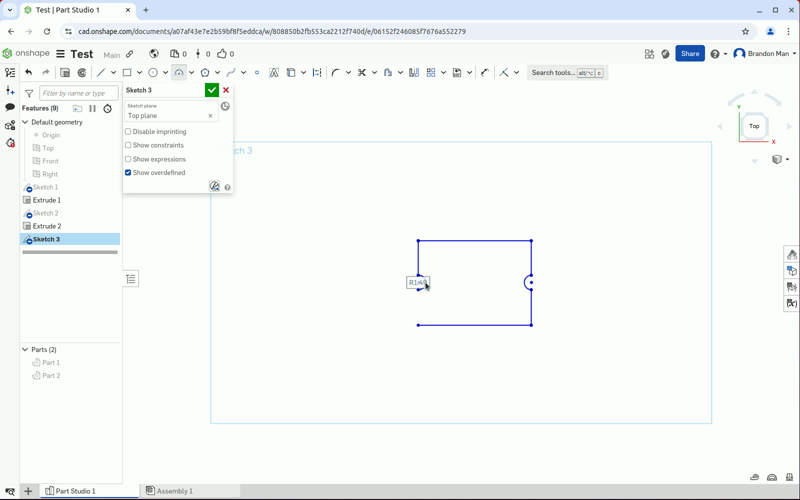
key(l)
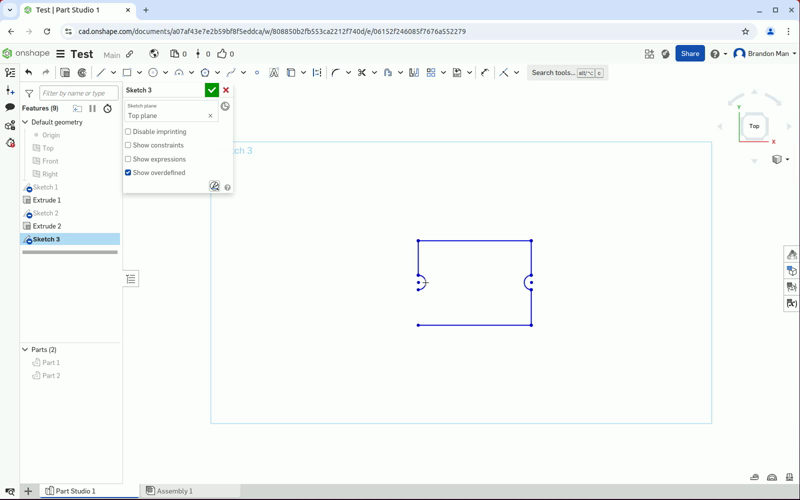
mouse_move(418, 289)
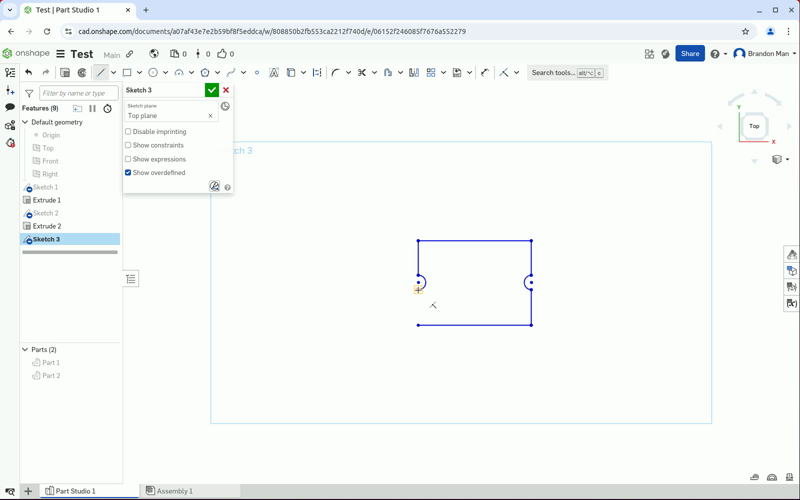
click(418, 289)
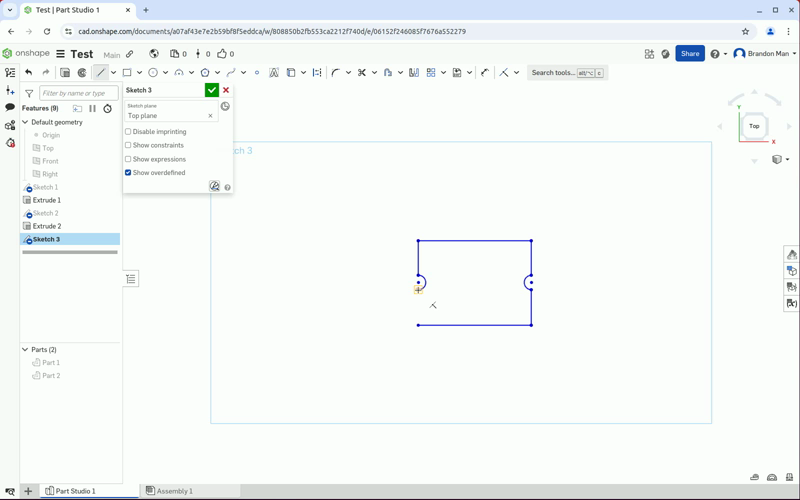
mouse_move(448, 289)
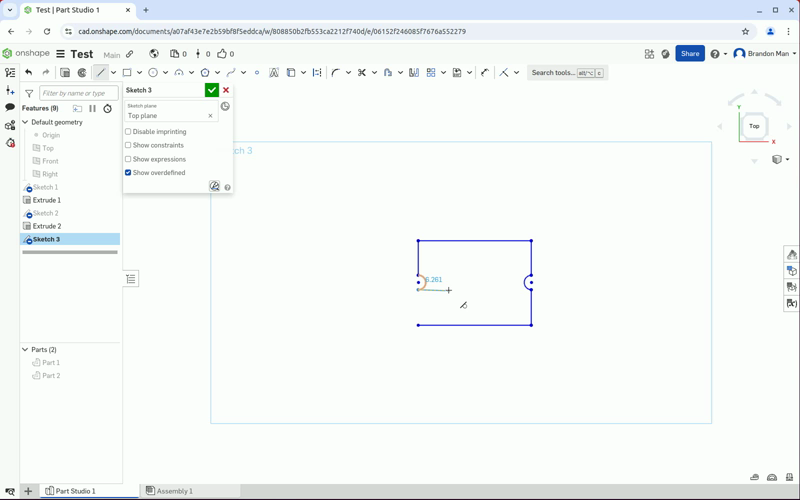
key_down(shift)
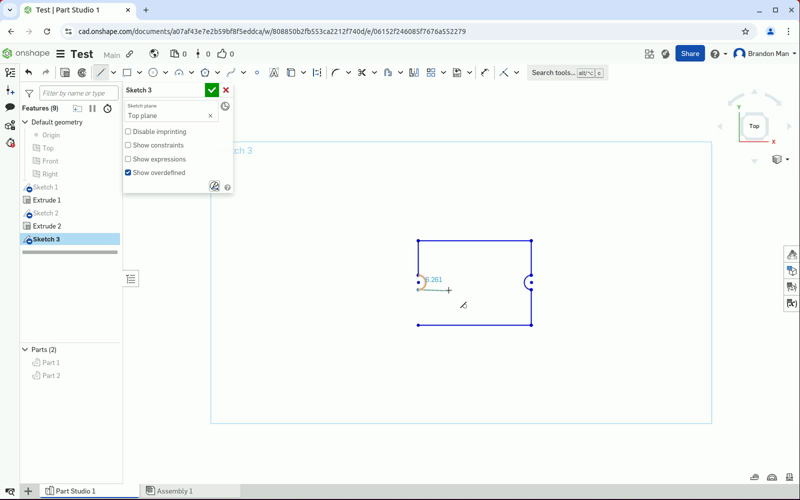
mouse_move(418, 325)
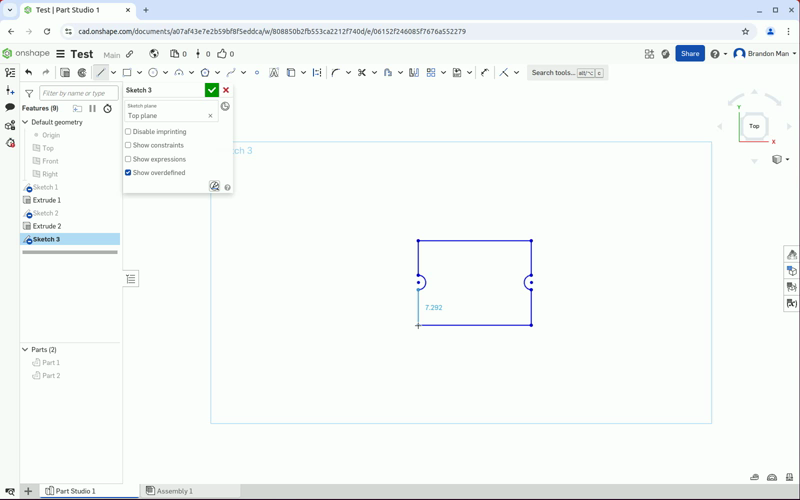
key_up(shift)
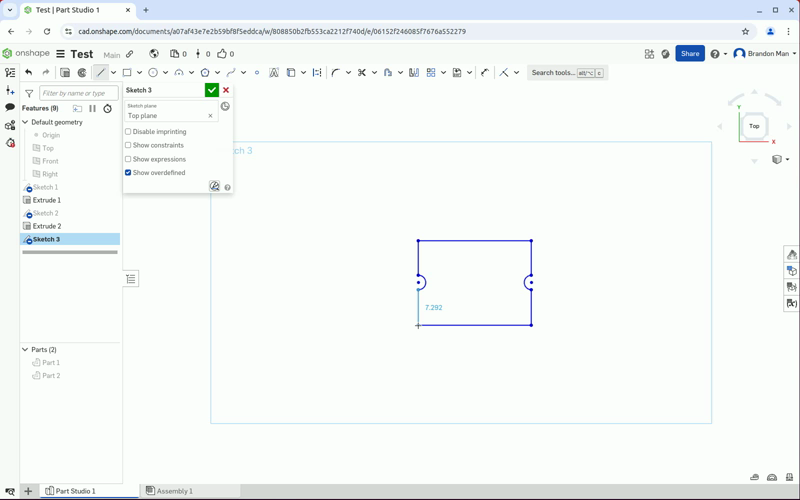
click(418, 325)
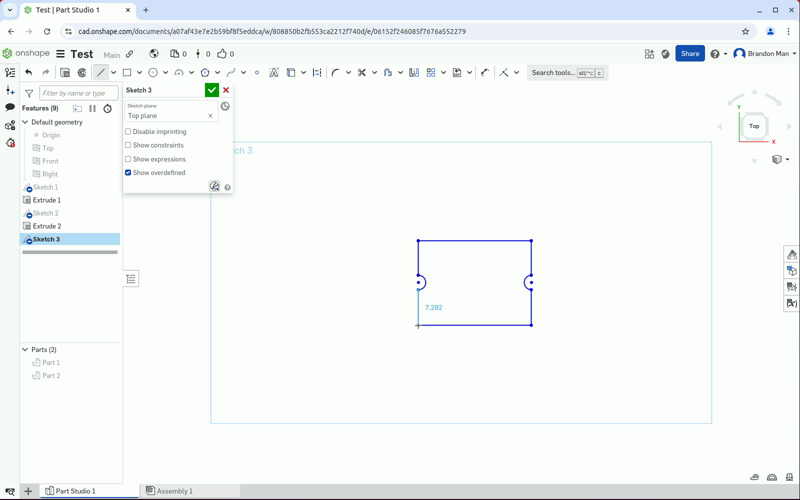
key(esc)
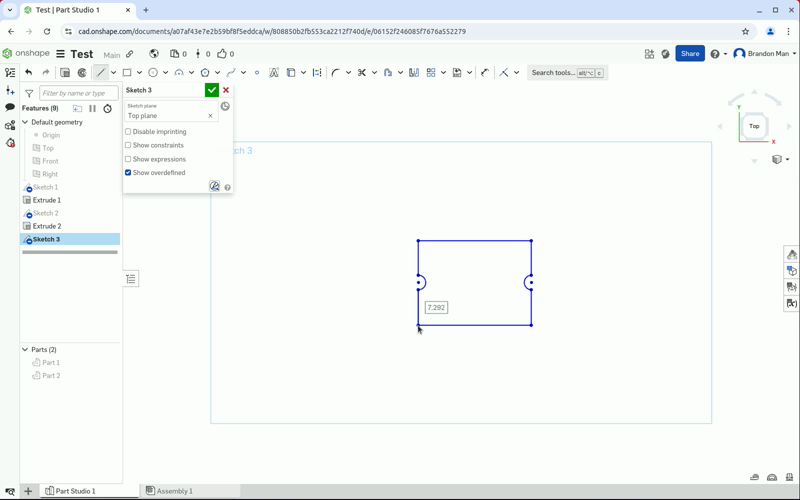
mouse_move(498, 284)
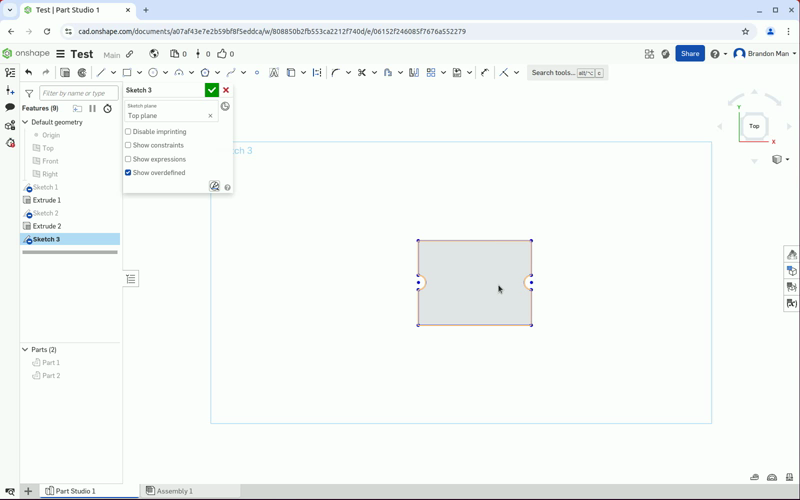
scroll(6)
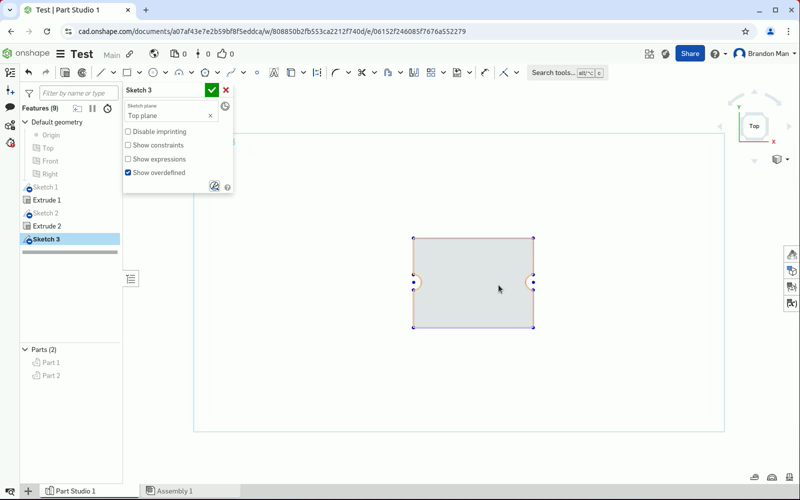
scroll(6)
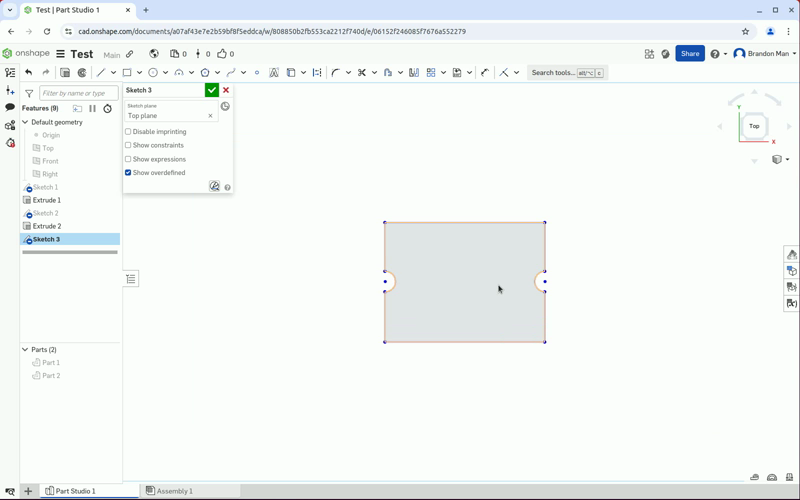
scroll(6)
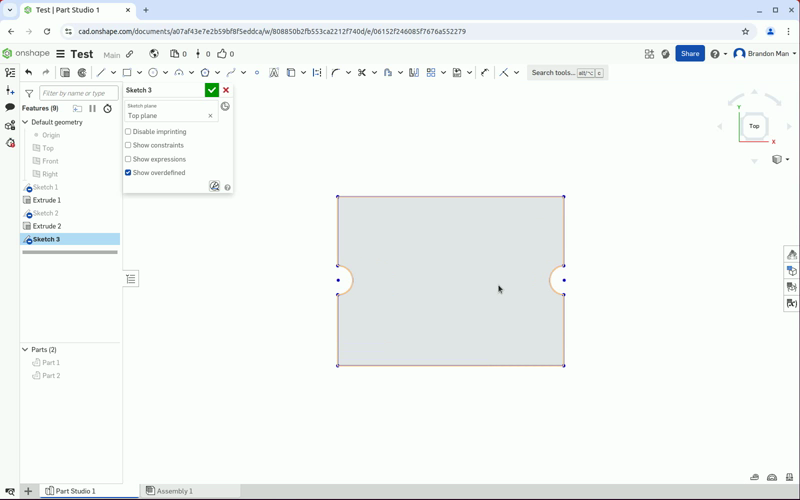
scroll(6)
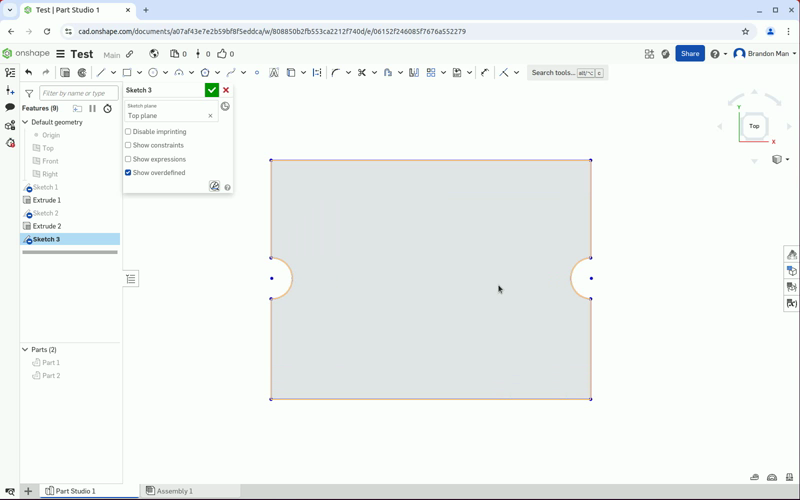
scroll(6)
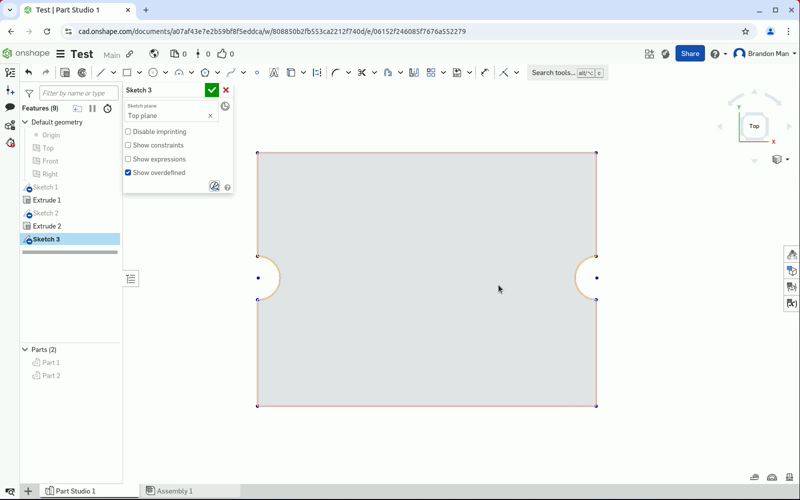
scroll(6)
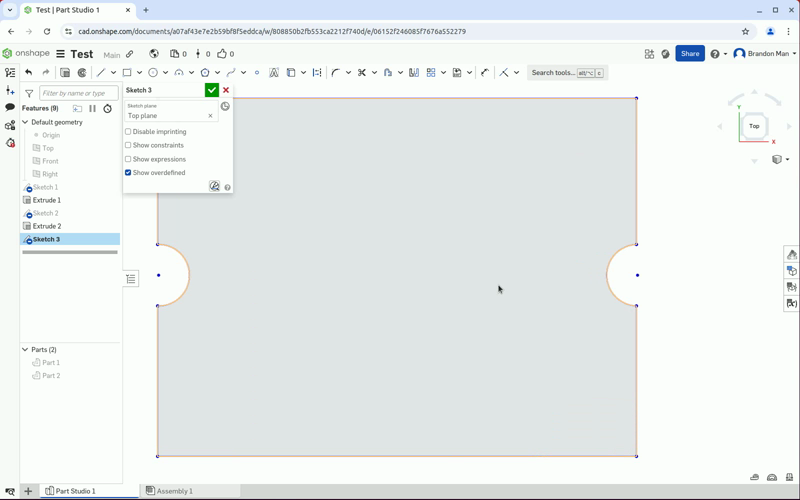
scroll(6)
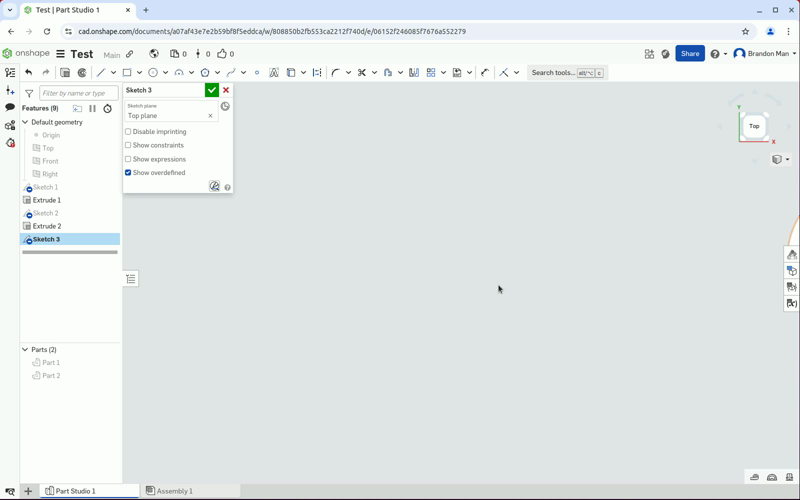
click(498, 284)
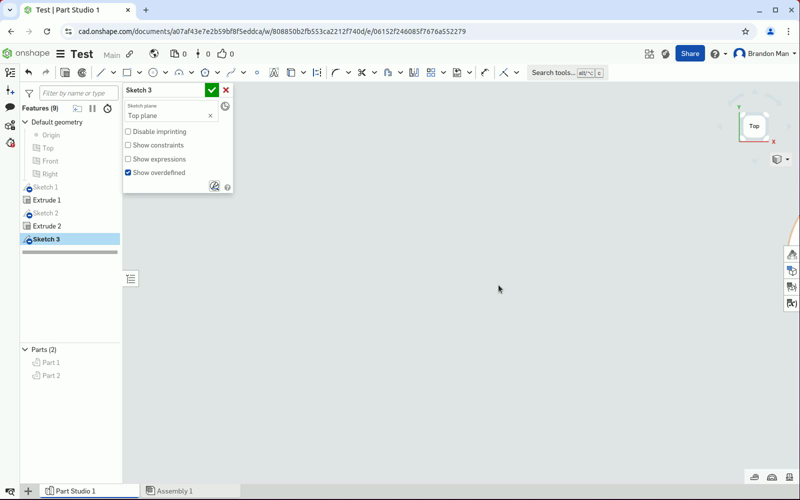
scroll(-6)
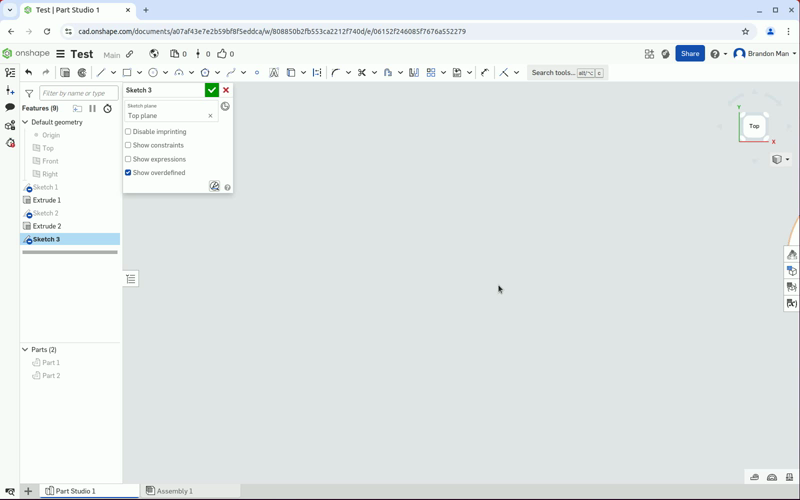
scroll(-6)
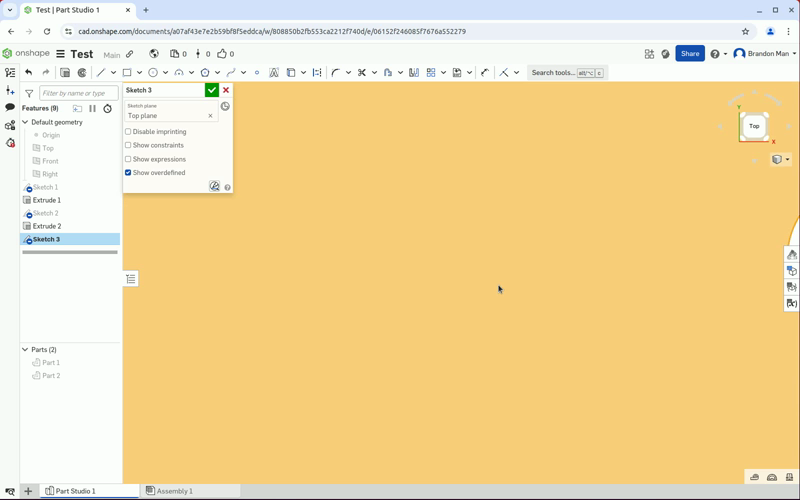
scroll(-6)
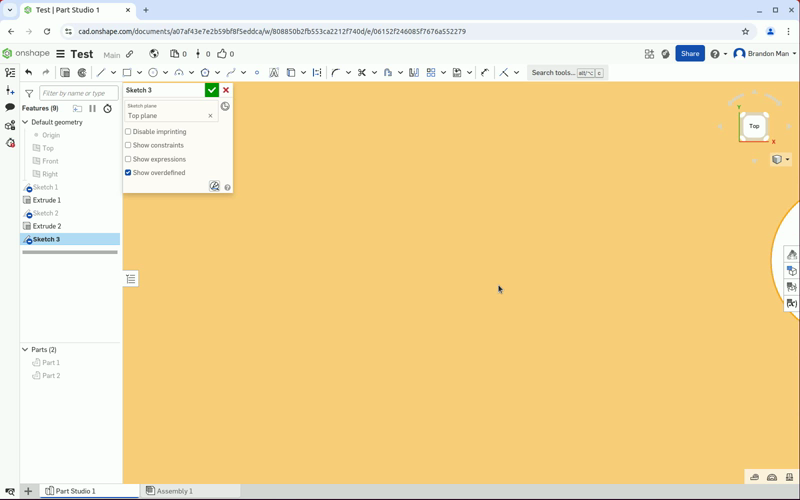
scroll(-6)
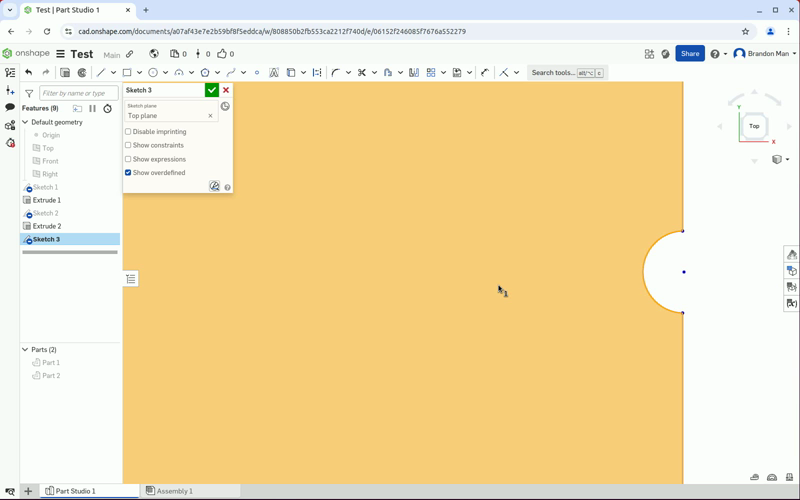
scroll(-6)
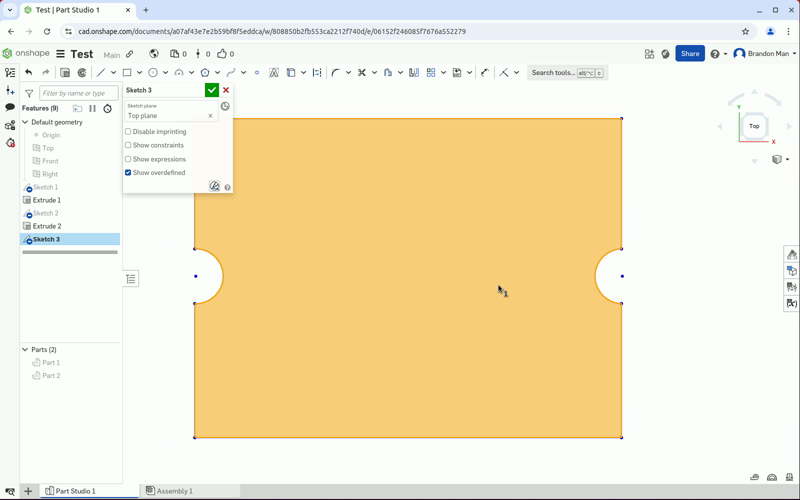
scroll(-6)
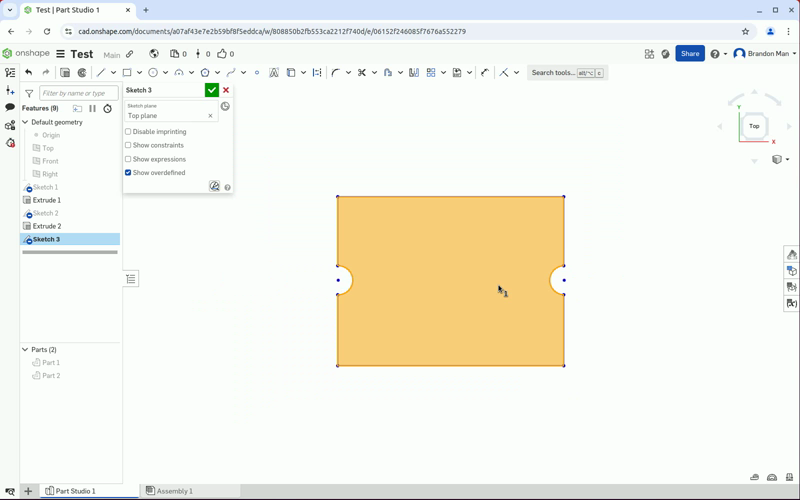
scroll(-6)
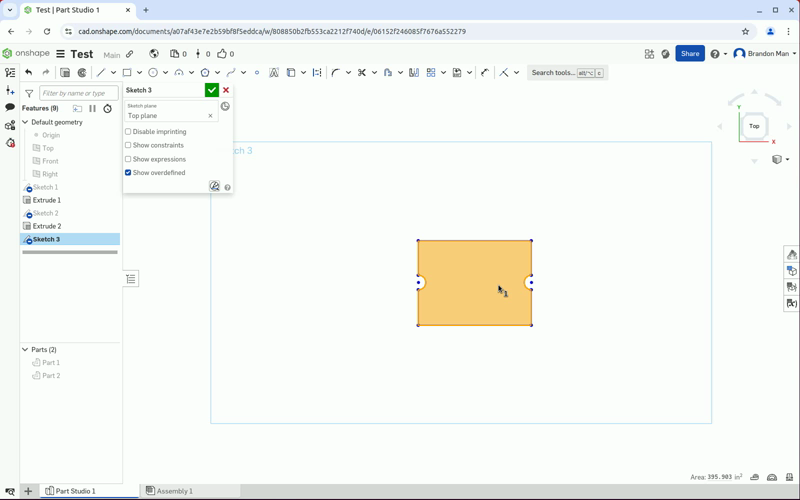
mouse_move(73, 352)
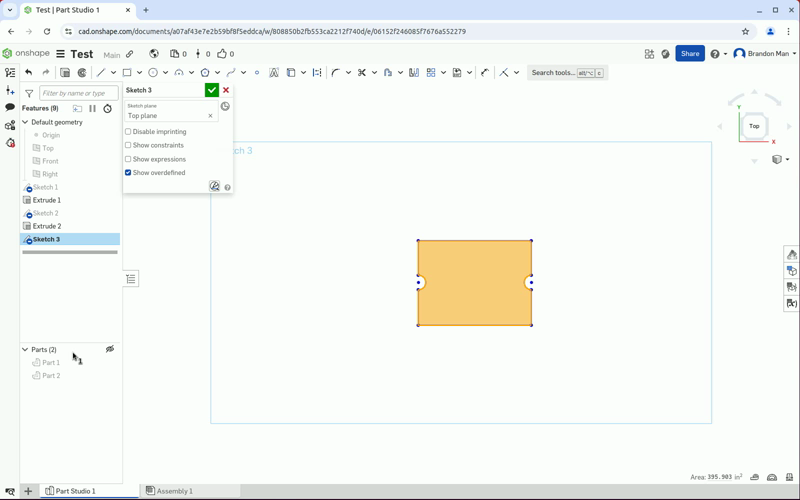
key(shift+y)
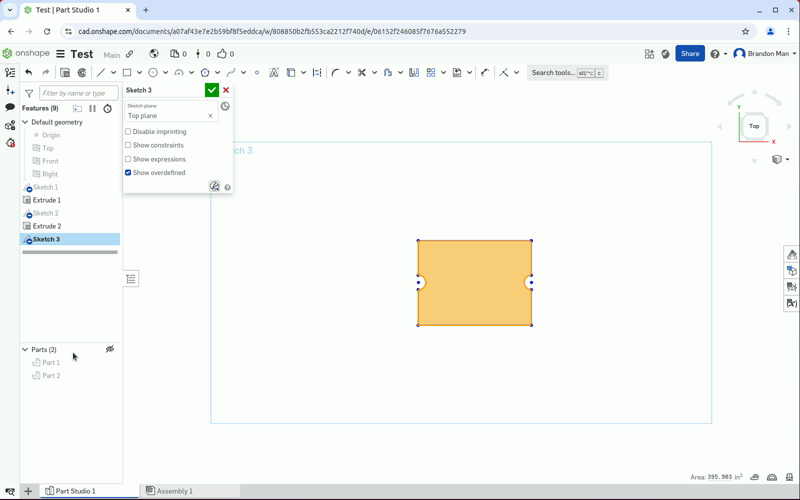
key(shift+e)
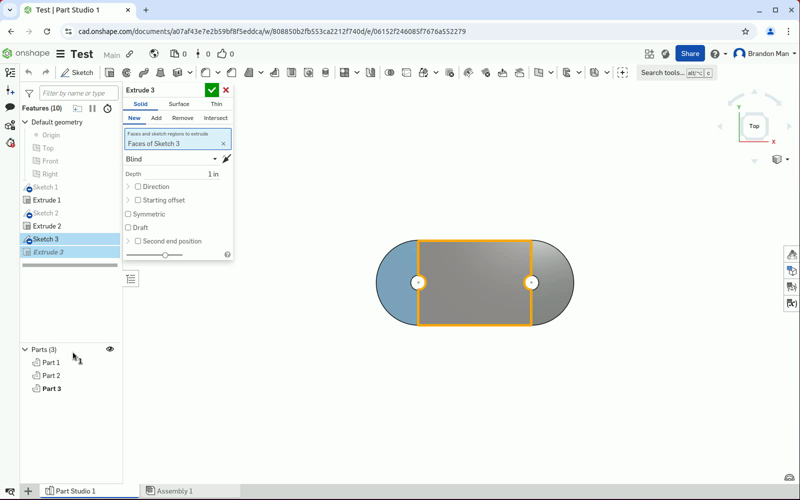
mouse_move(143, 106)
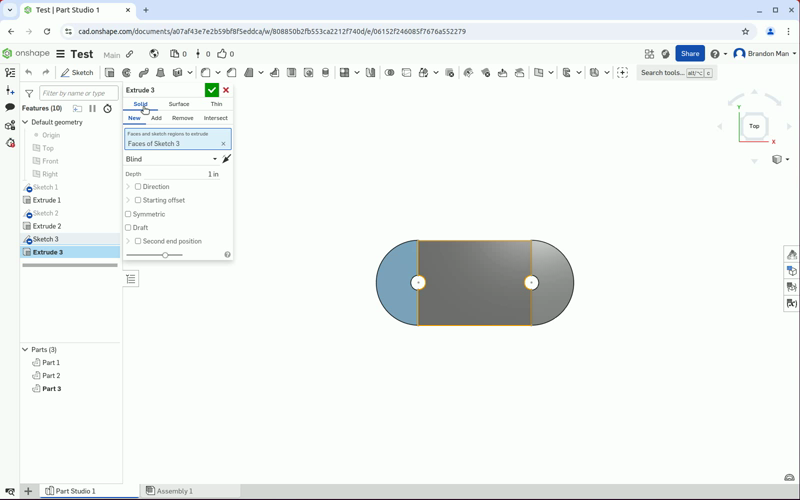
click(143, 106)
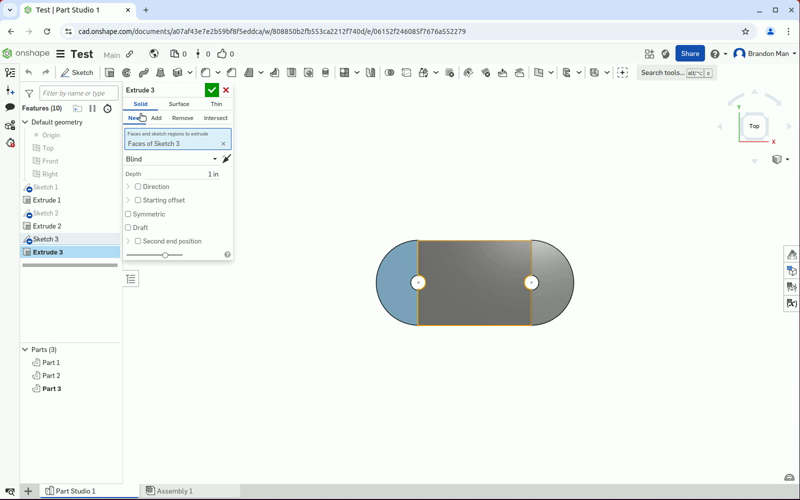
mouse_move(137, 120)
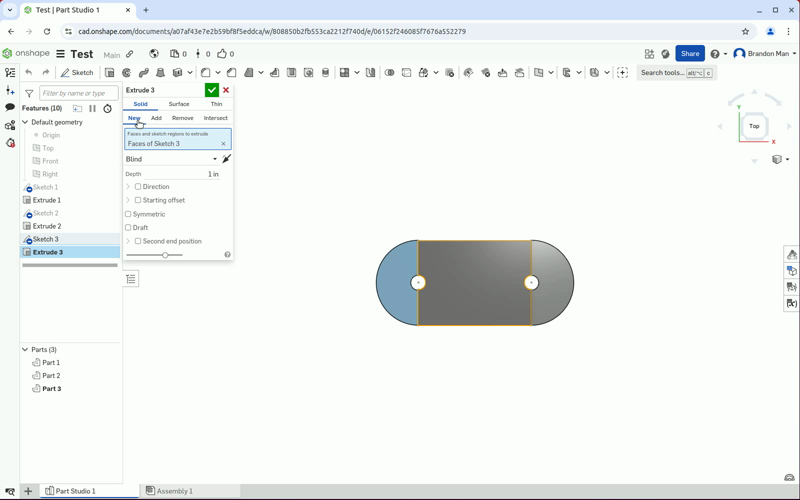
click(137, 120)
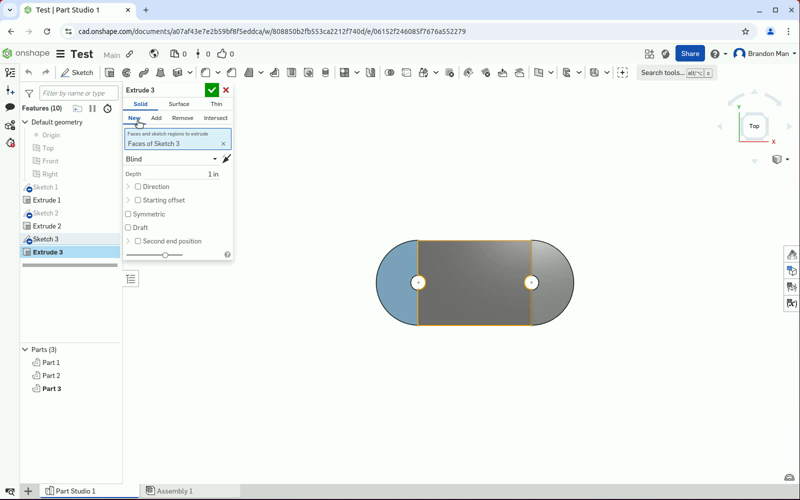
key(tab, 4)
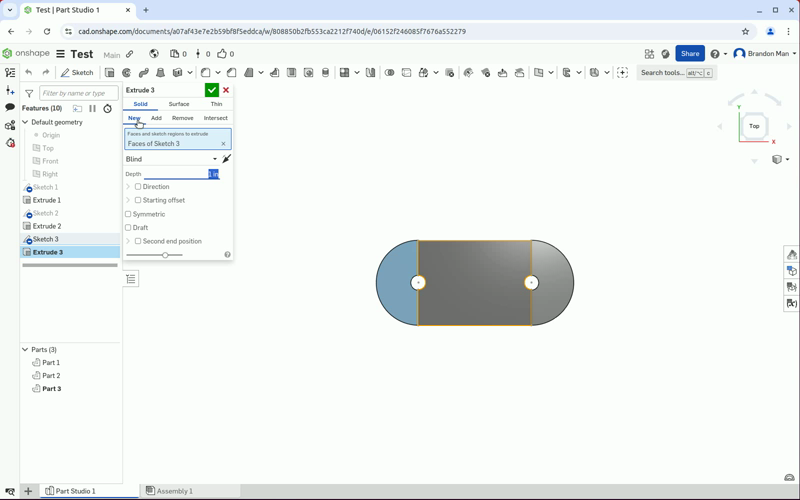
text(0.722)
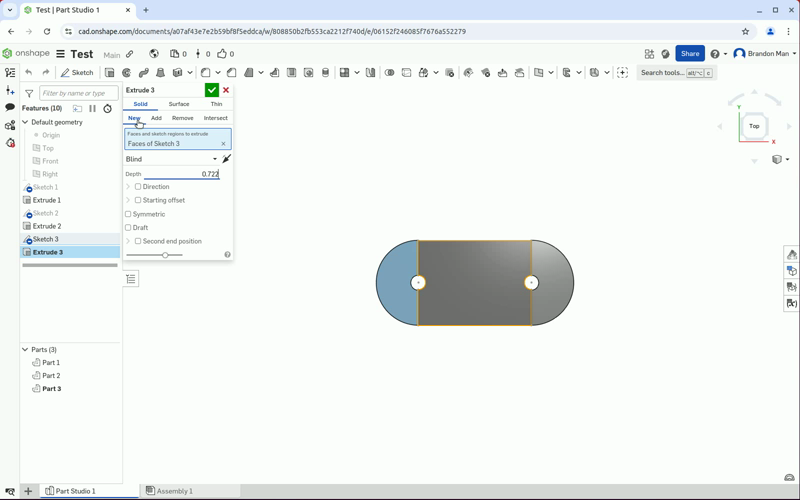
key(enter)
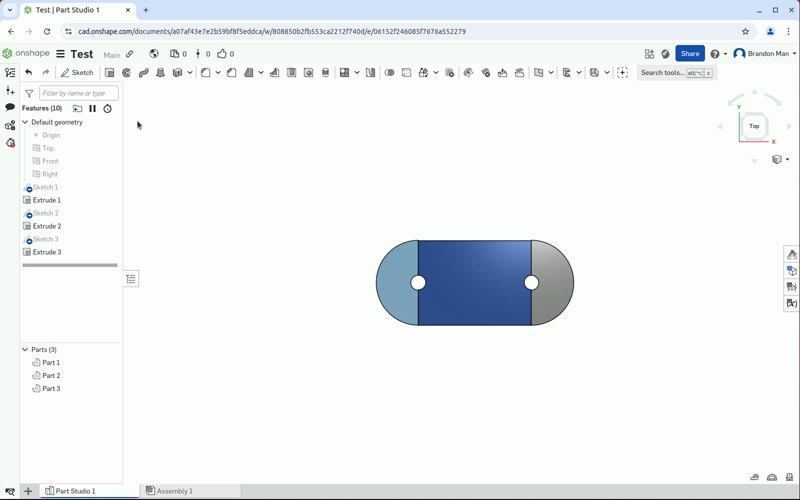
key(shift+h)
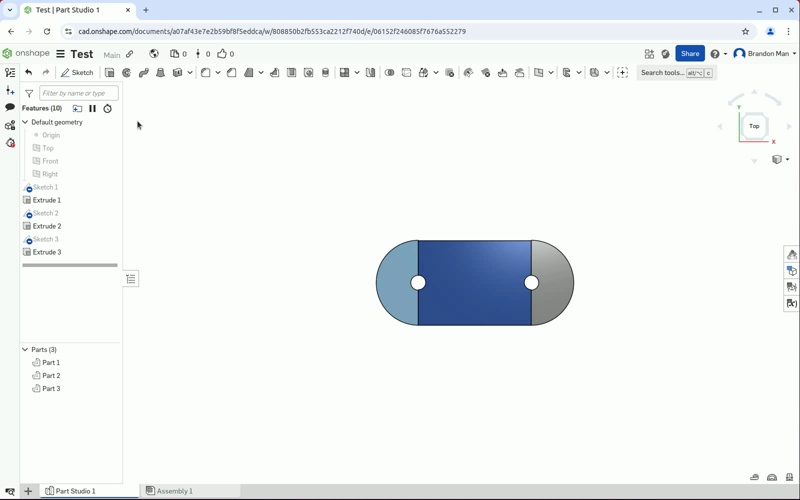
key(shift+h)
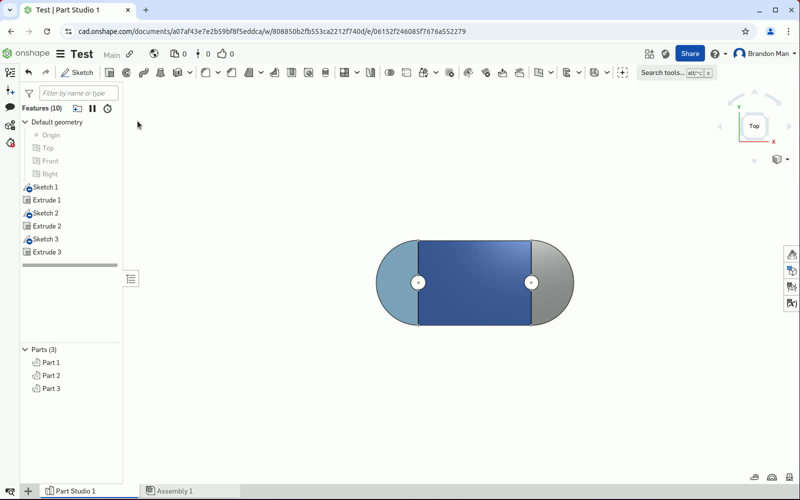
key(shift+7)
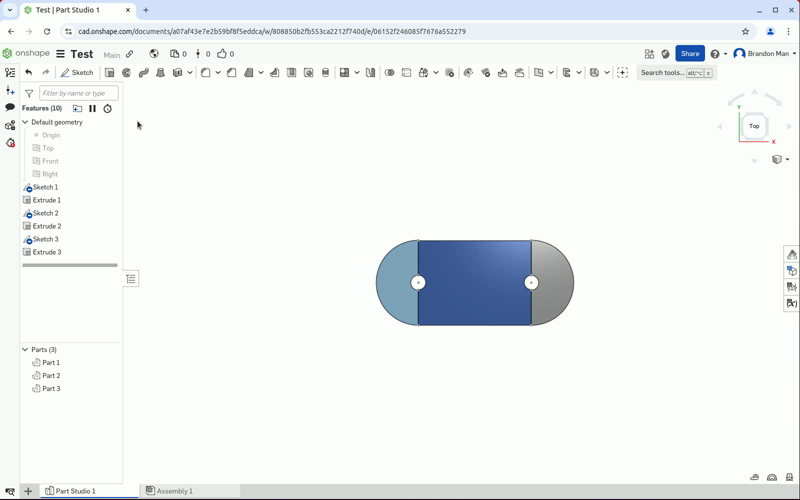
key(up, 3)
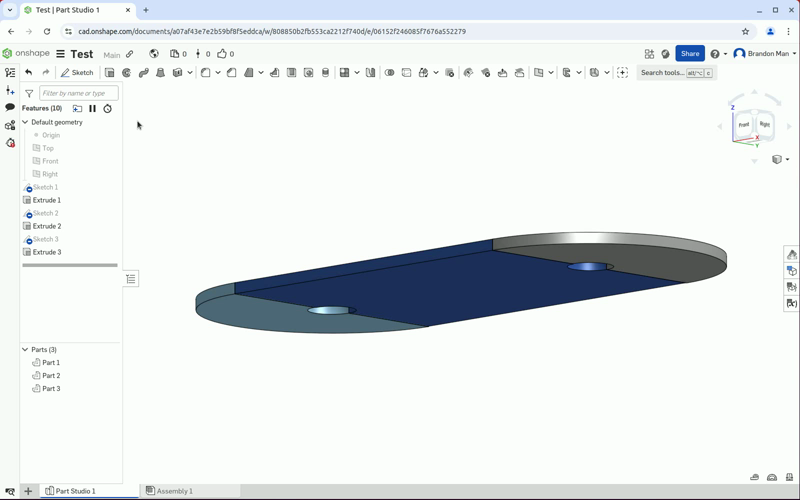
key(left, 3)
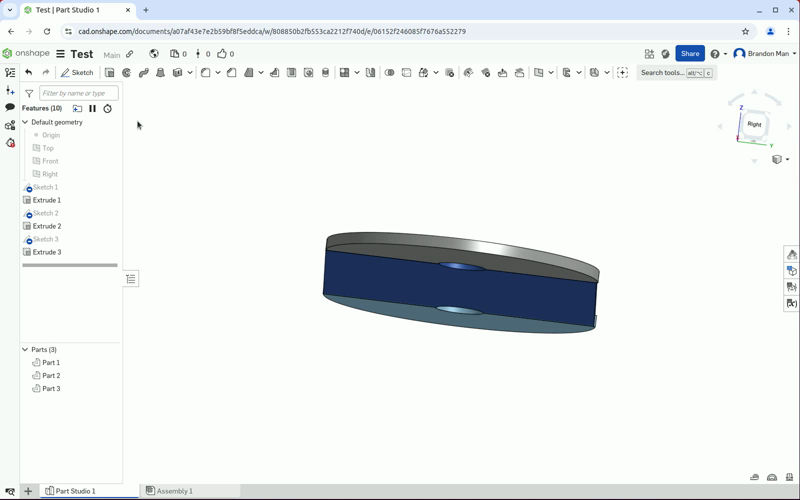
key(right, 3)
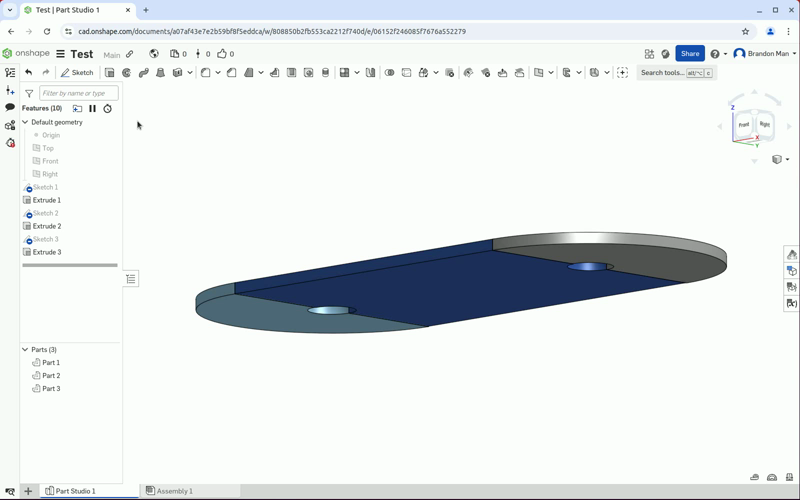
key(down, 3)
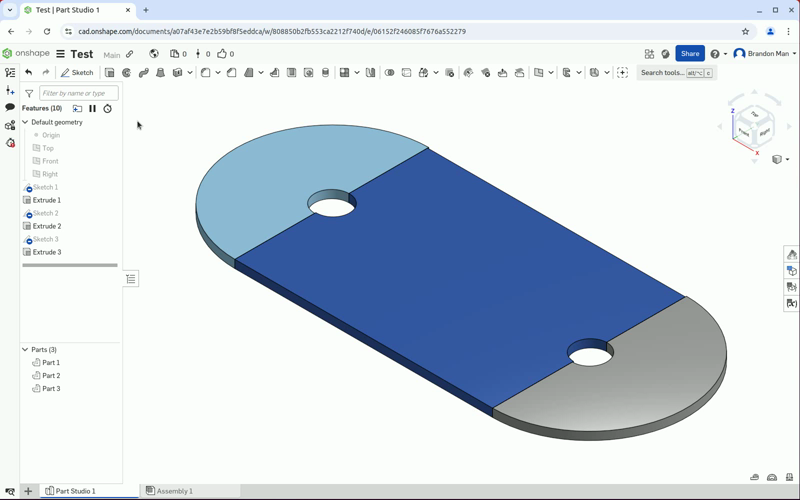
mouse_move(73, 189)
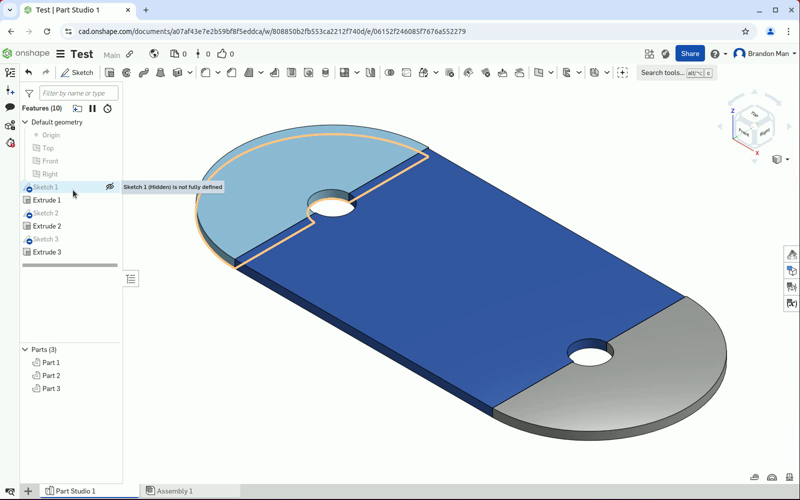
click(73, 189)